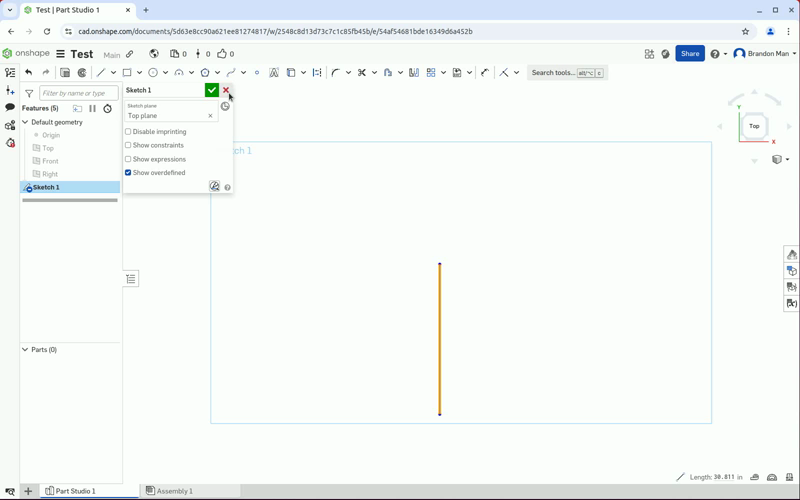
key(shift+h)
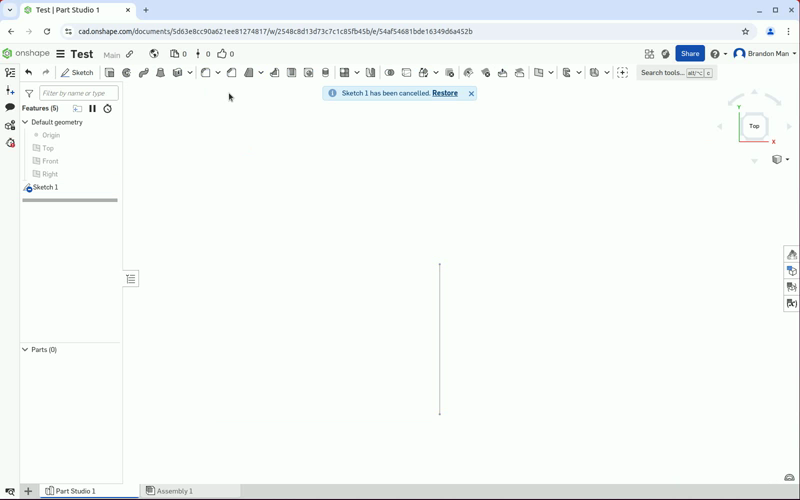
key(shift+s)
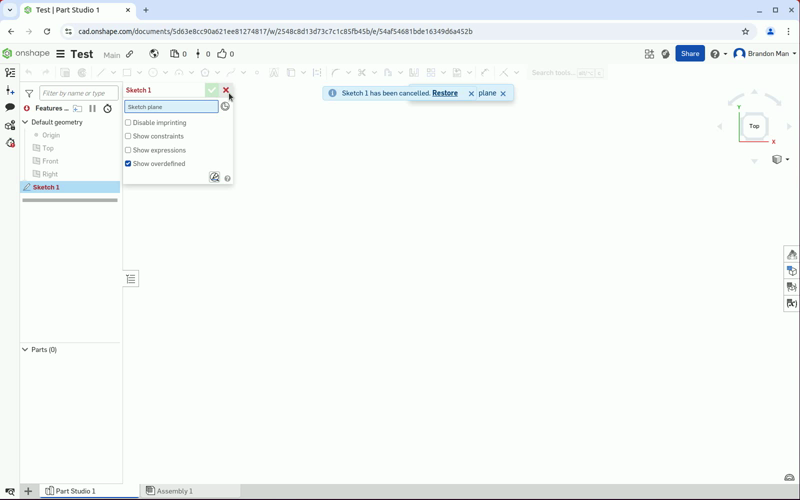
mouse_move(73, 150)
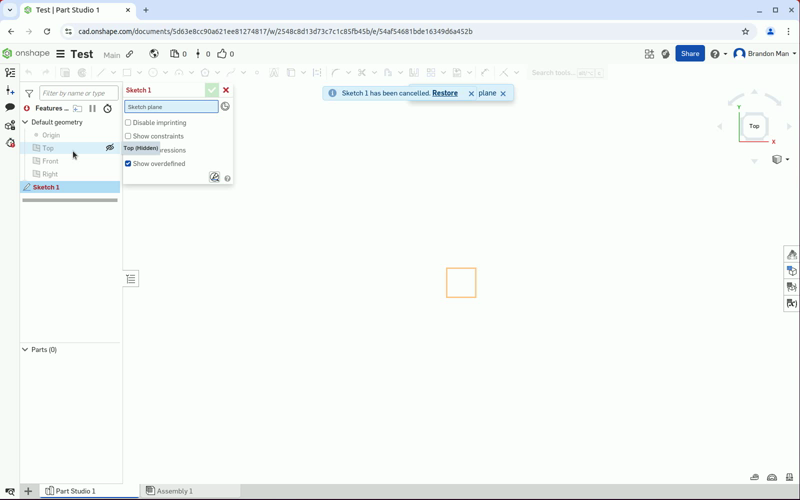
click(73, 150)
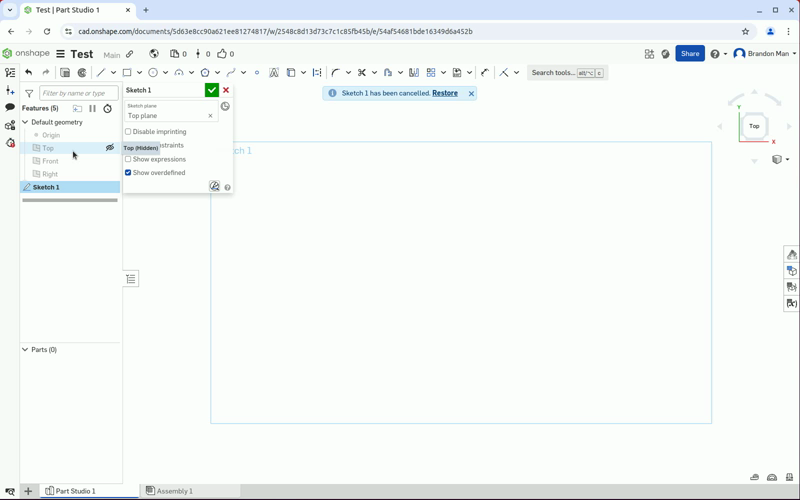
mouse_move(73, 352)
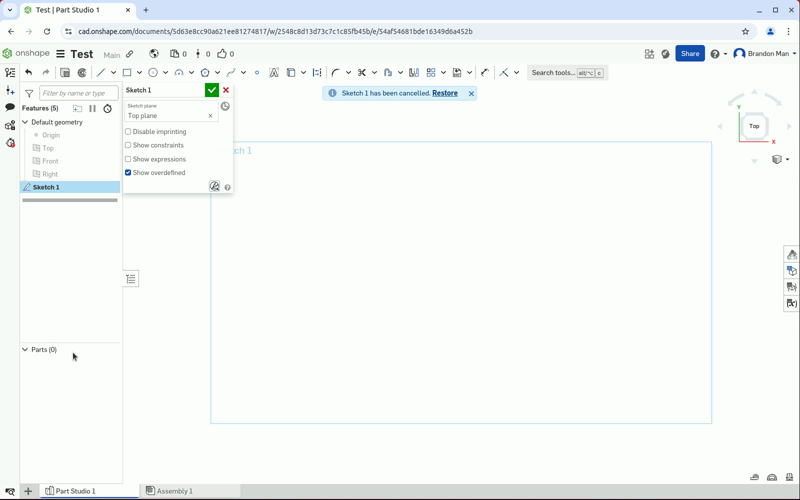
key(y)
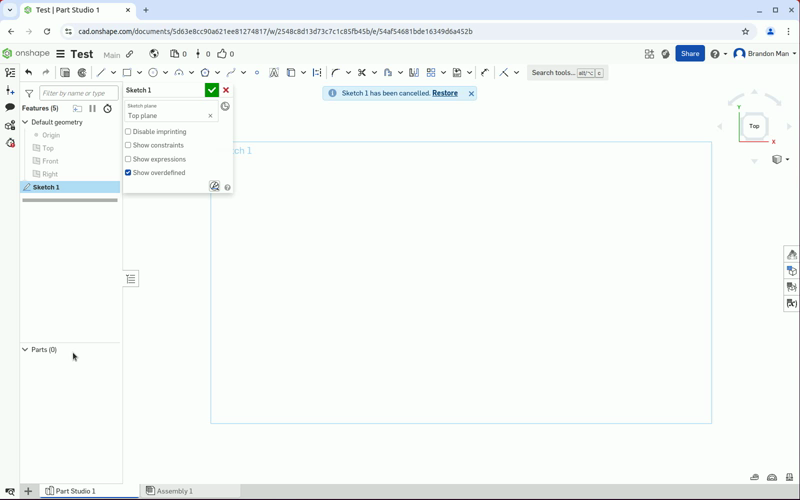
key(l)
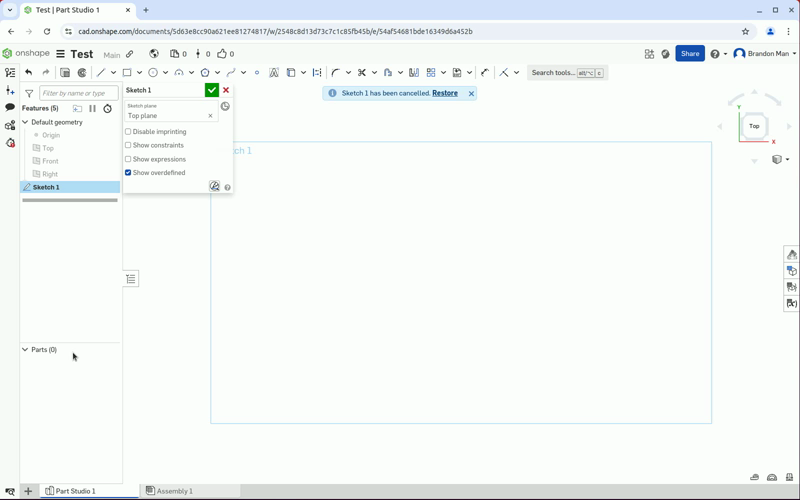
key_down(shift)
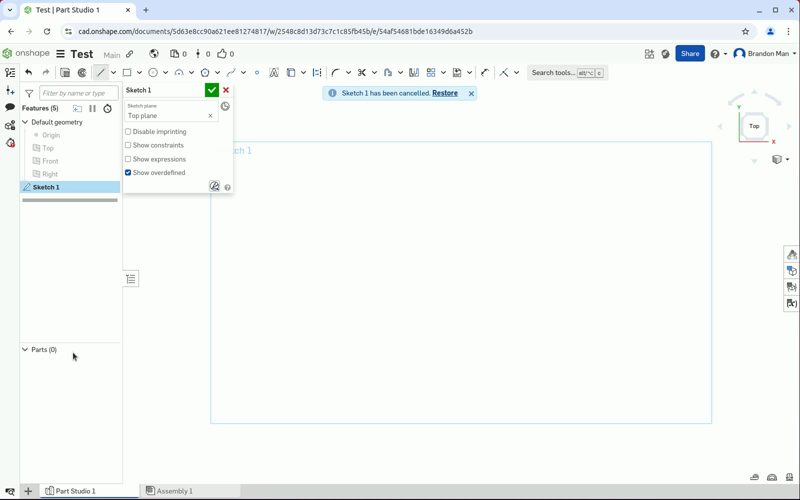
mouse_move(348, 254)
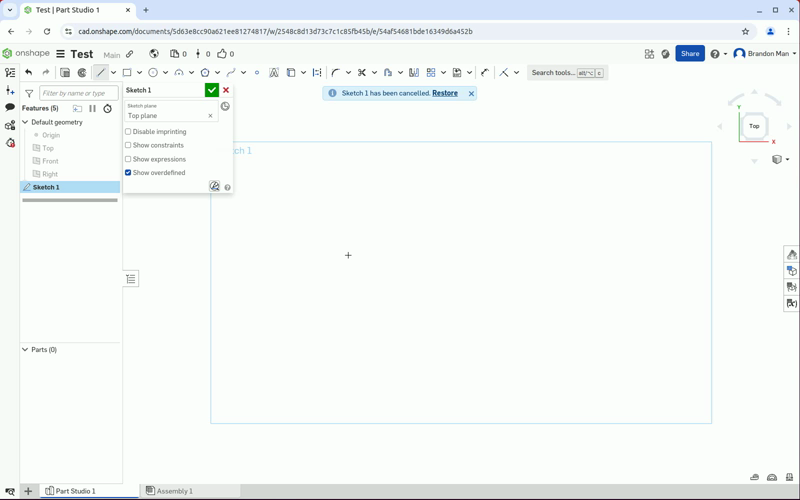
click(348, 254)
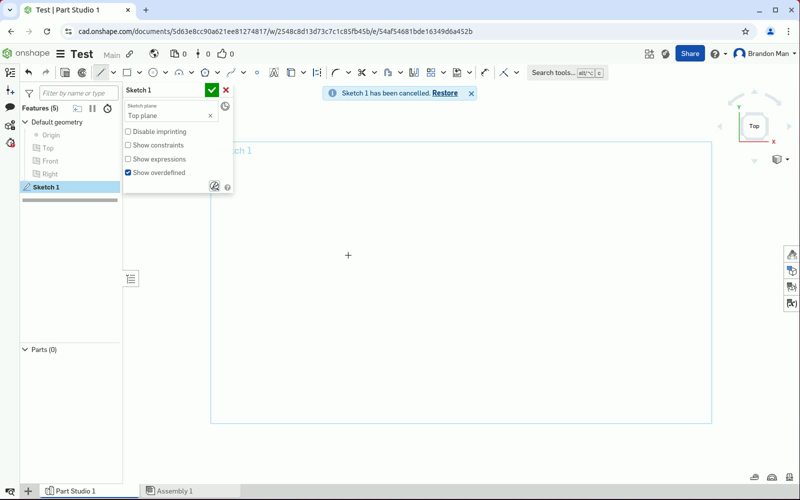
key_up(shift)
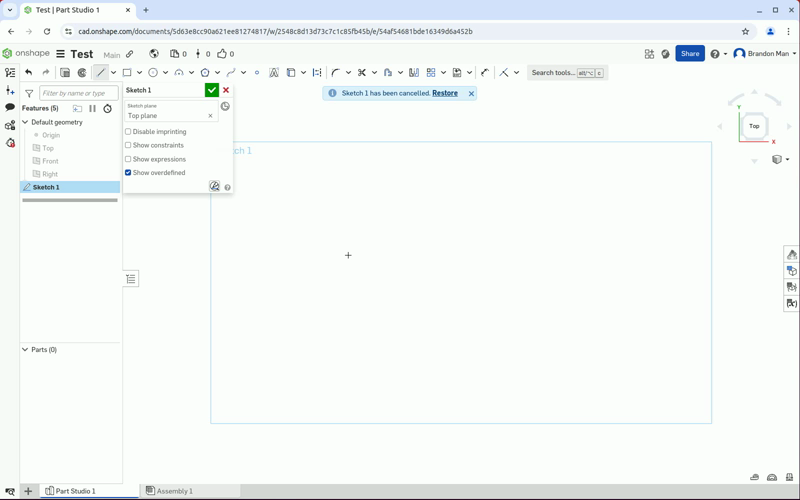
key_down(shift)
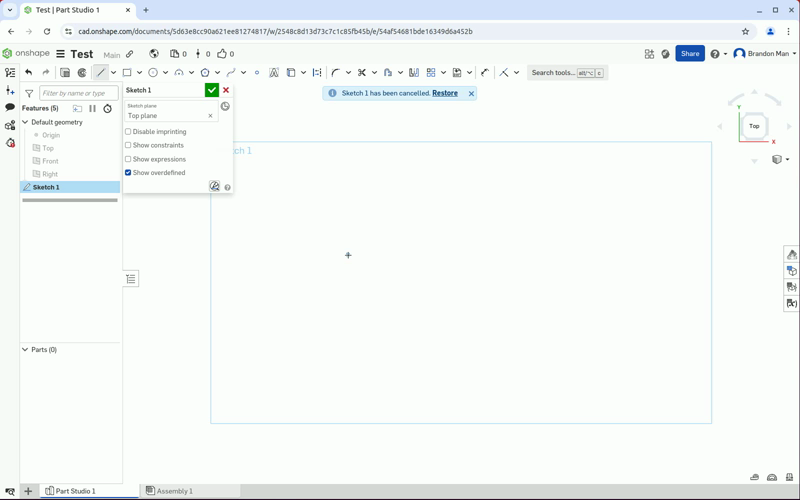
mouse_move(378, 254)
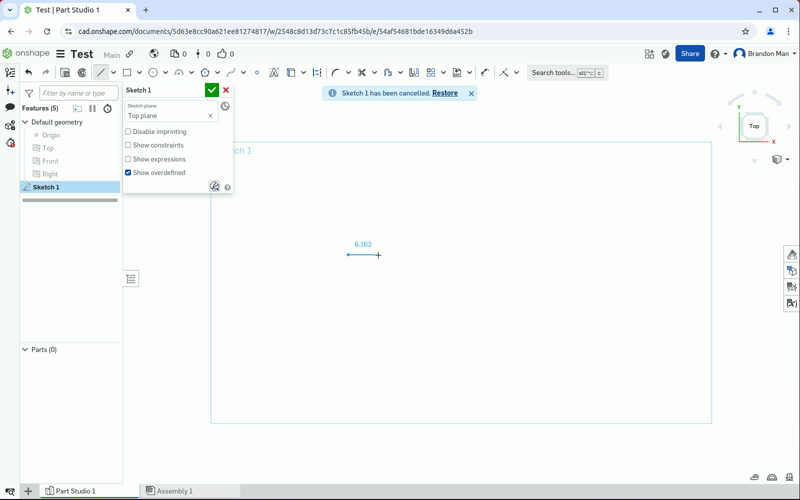
mouse_move(373, 254)
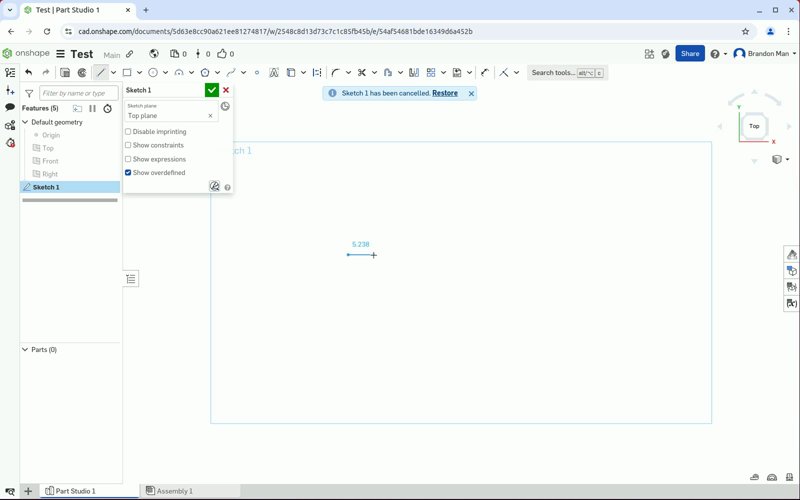
click(373, 254)
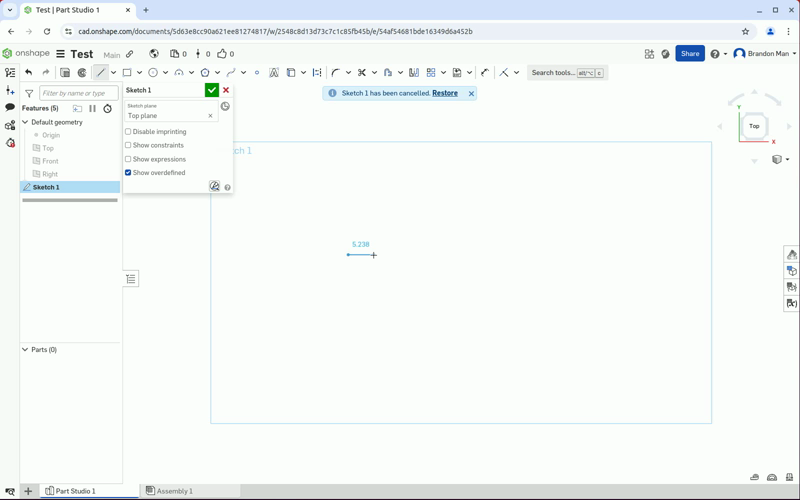
key_up(shift)
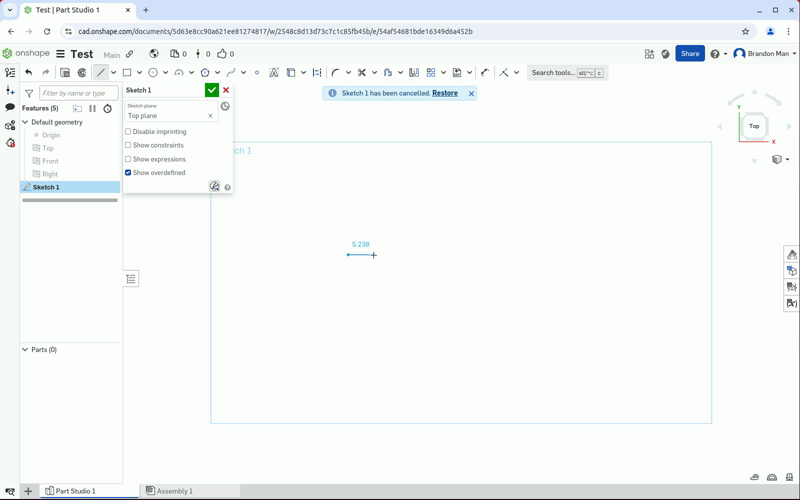
key_down(shift)
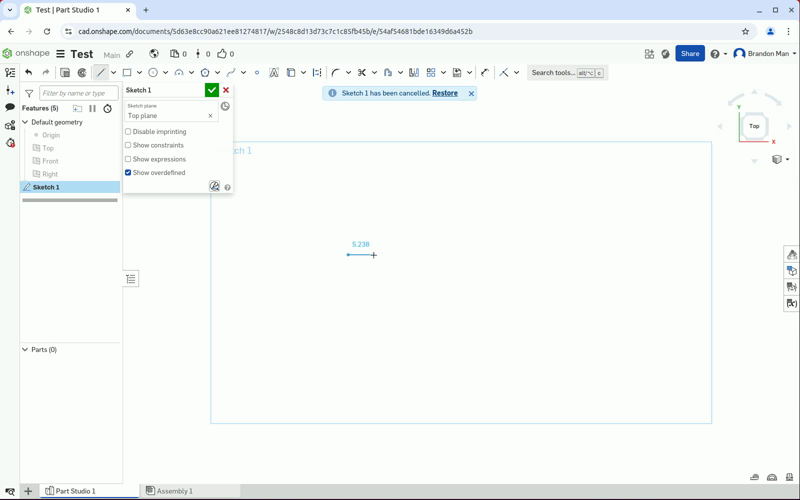
mouse_move(403, 254)
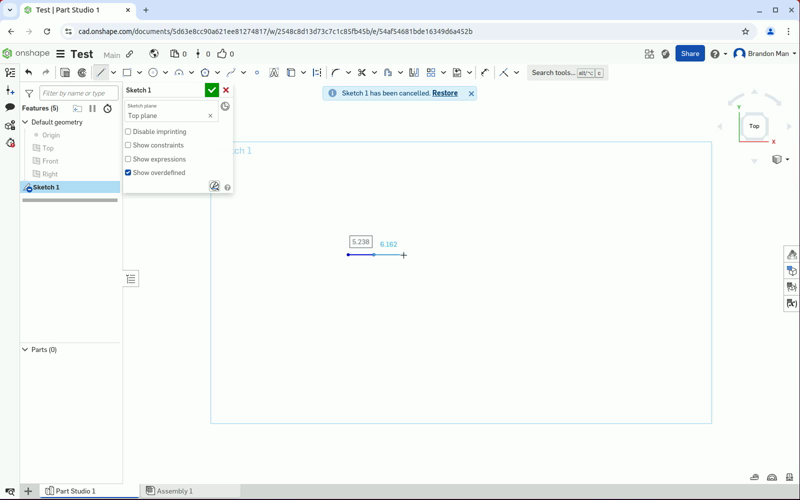
mouse_move(373, 229)
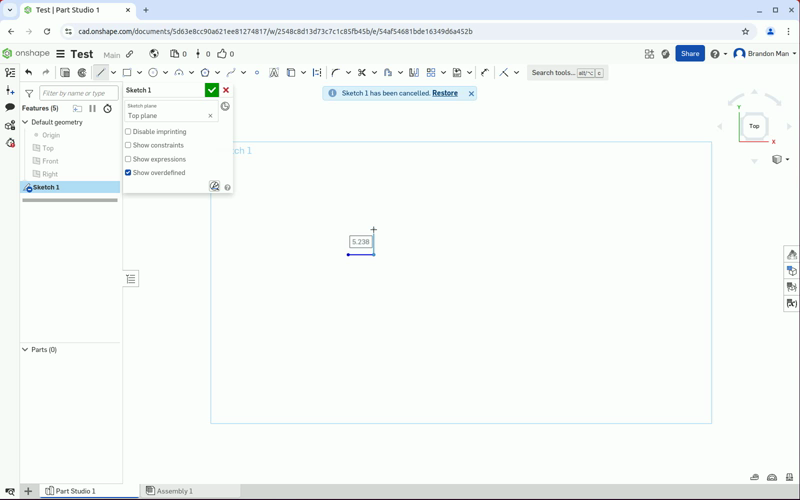
click(373, 229)
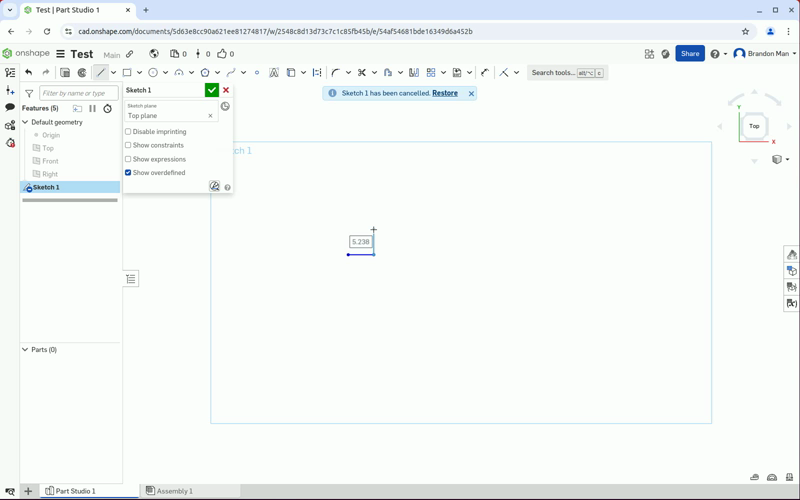
key_up(shift)
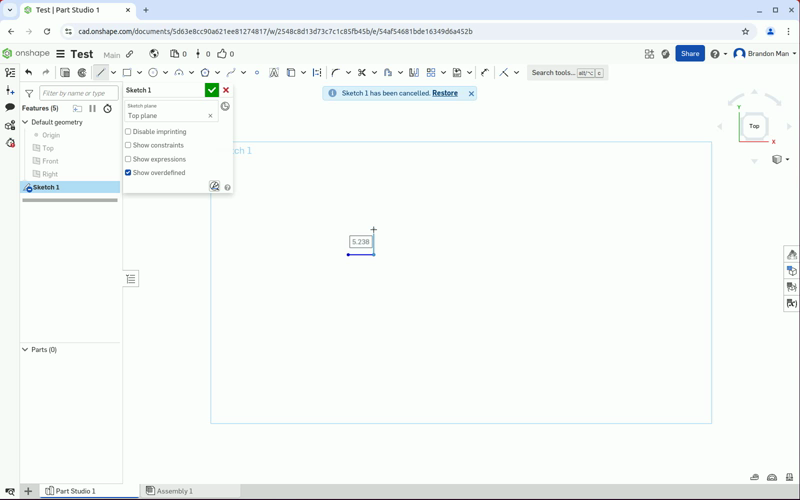
key_down(shift)
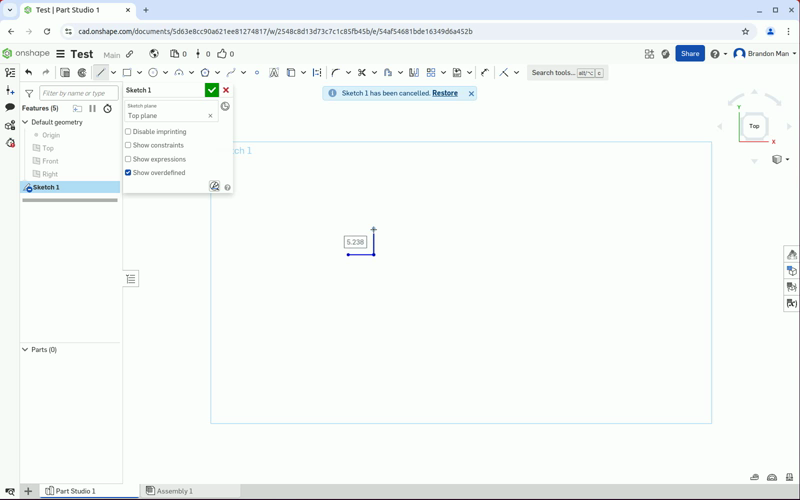
mouse_move(403, 229)
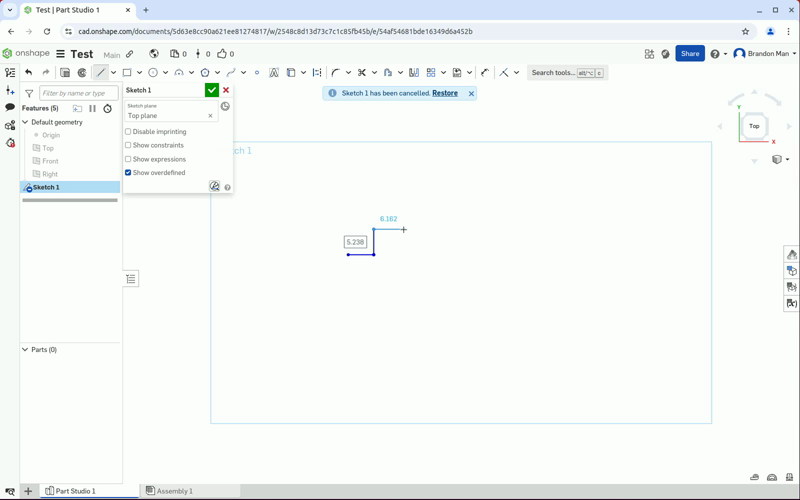
mouse_move(348, 229)
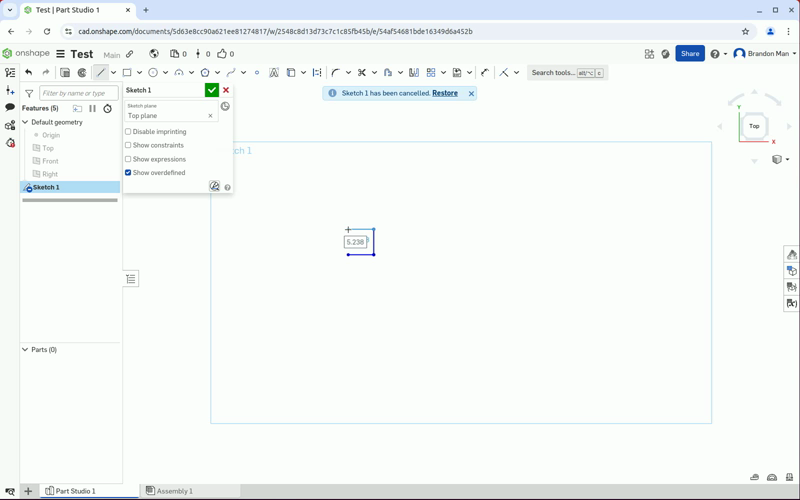
click(348, 229)
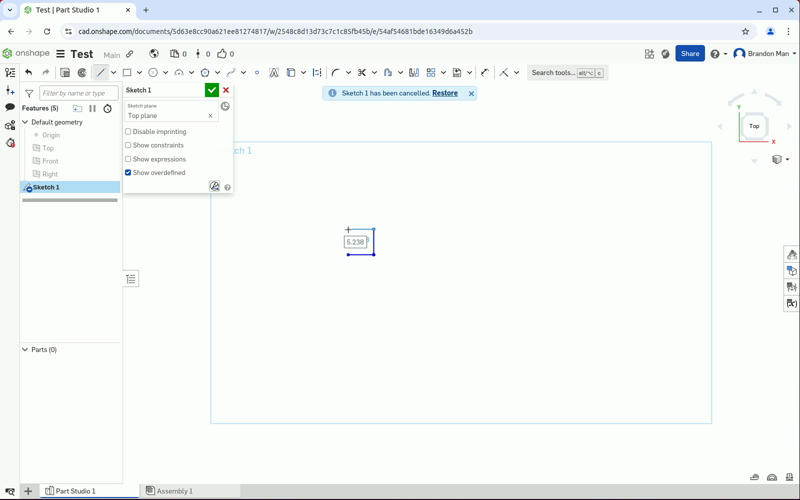
key_up(shift)
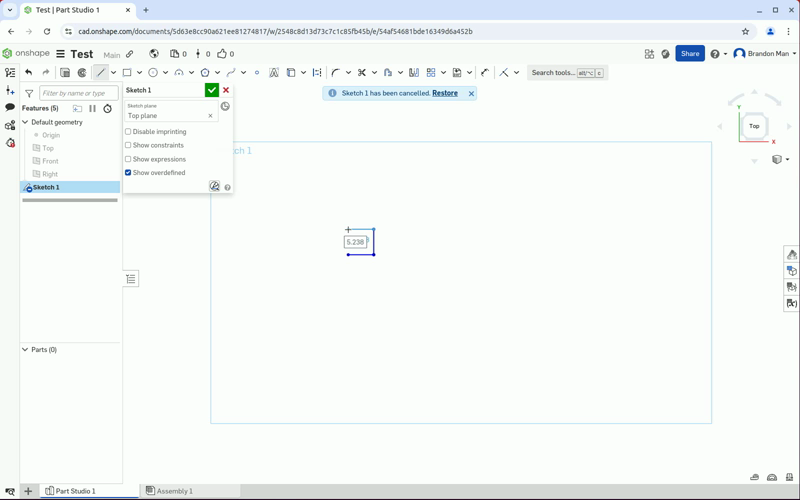
mouse_move(378, 229)
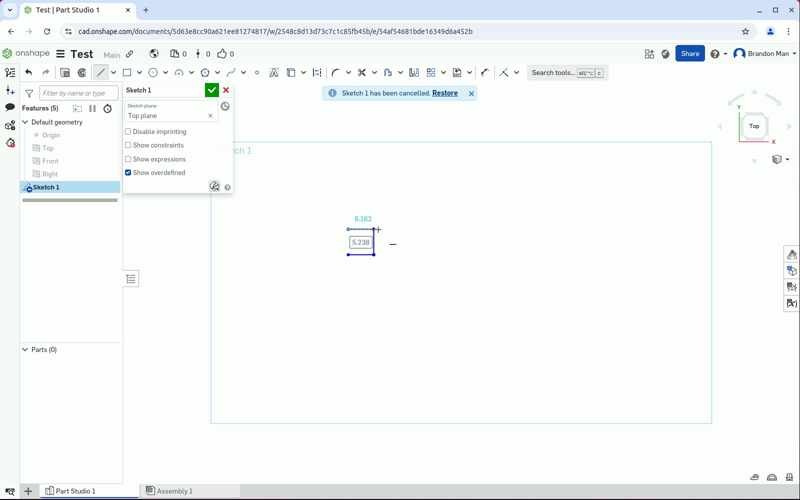
key_down(shift)
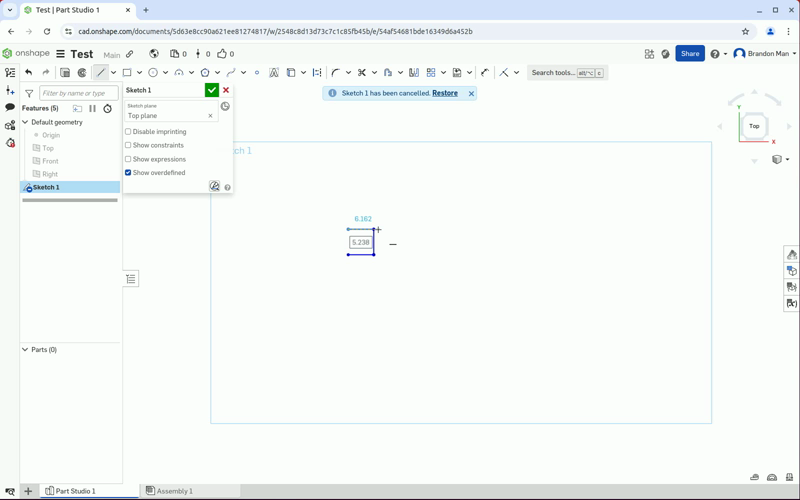
mouse_move(348, 254)
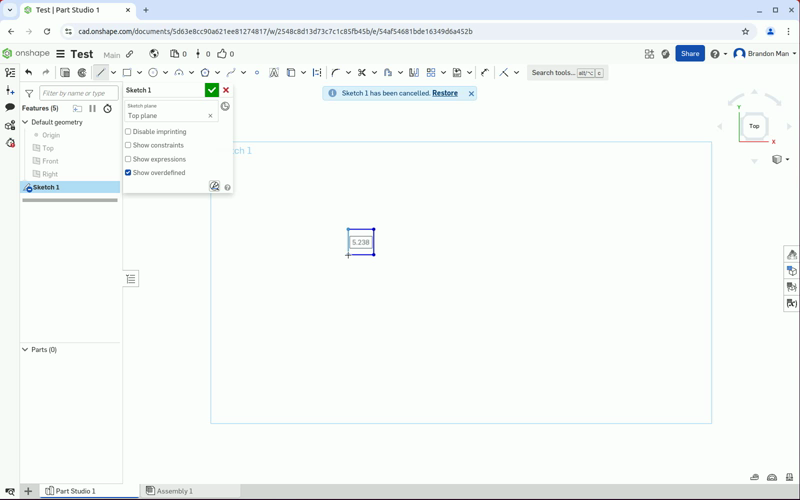
key_up(shift)
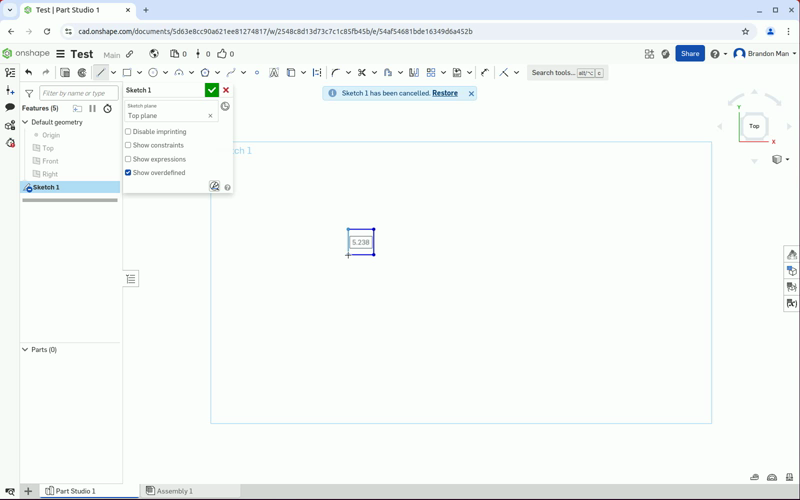
click(348, 254)
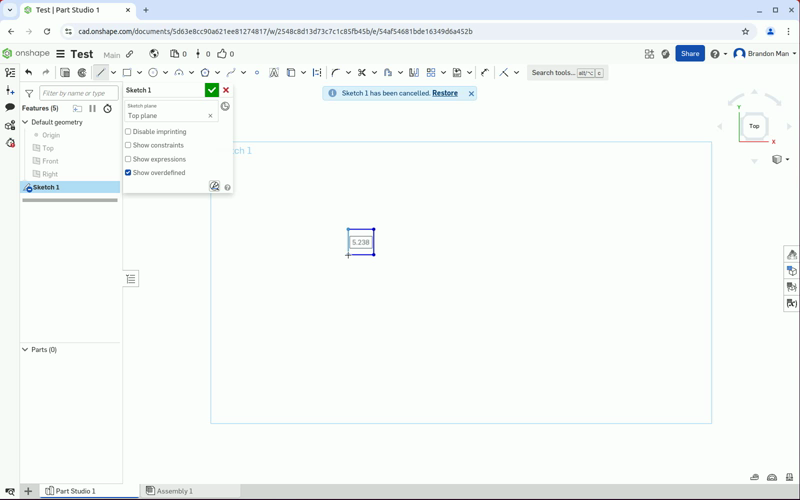
key(esc)
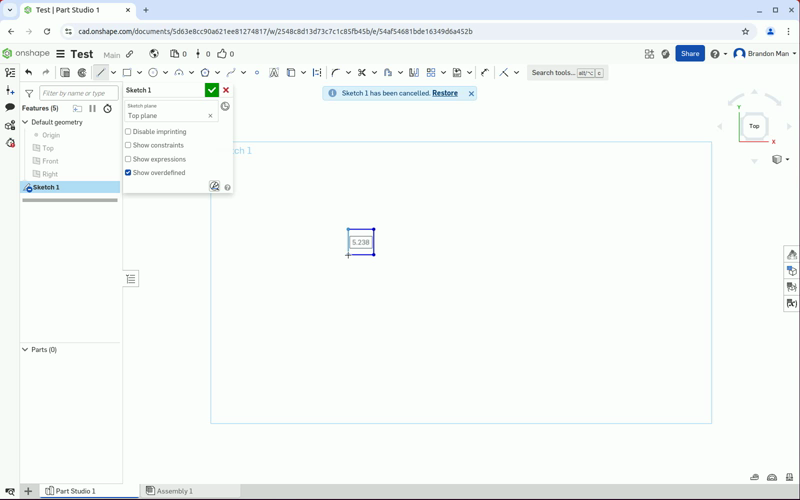
mouse_move(364, 250)
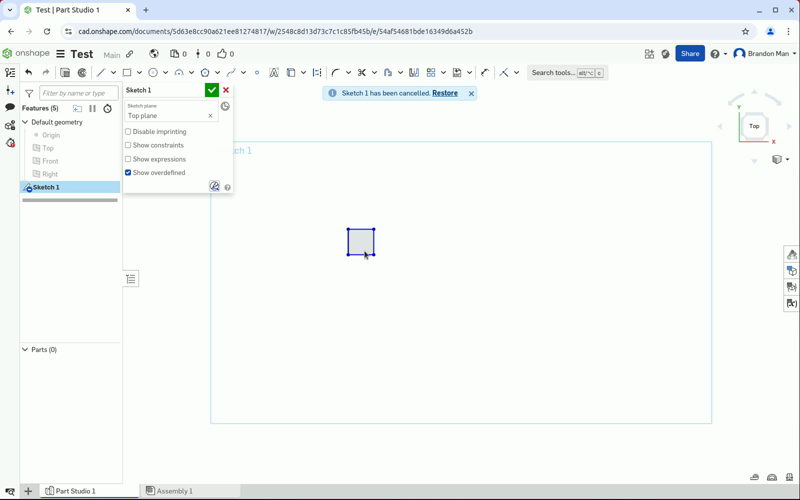
scroll(6)
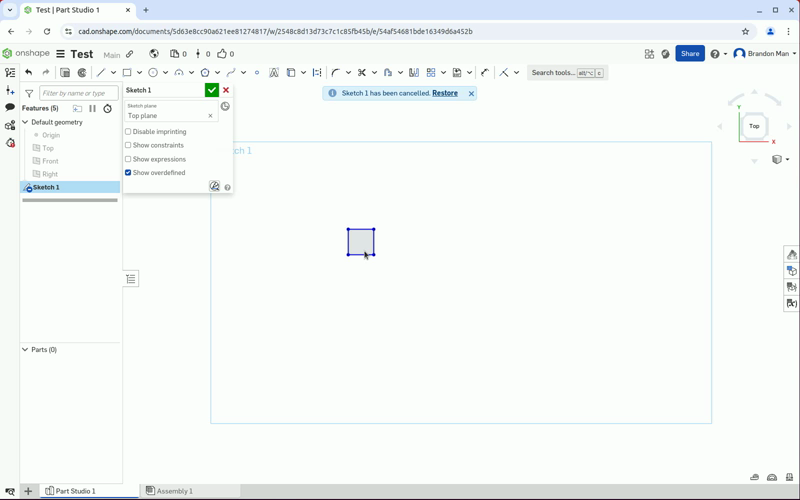
scroll(6)
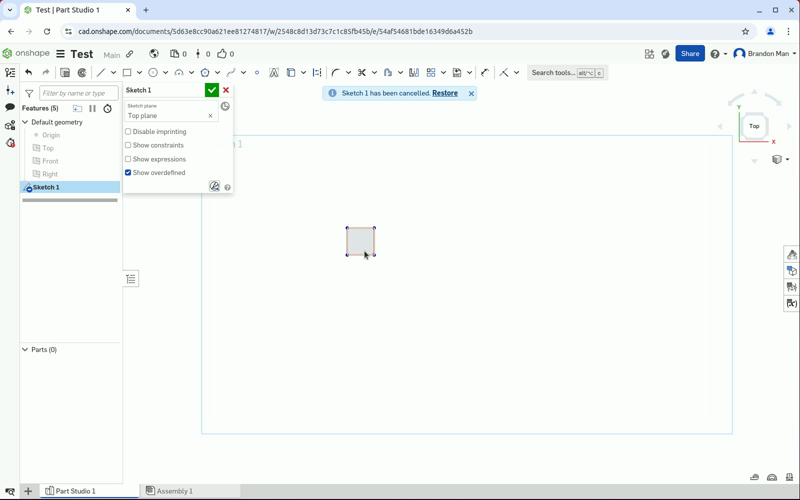
scroll(6)
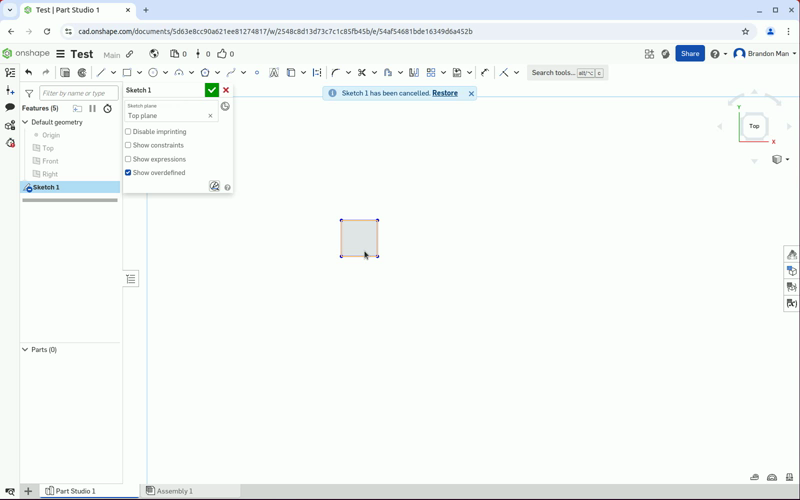
scroll(6)
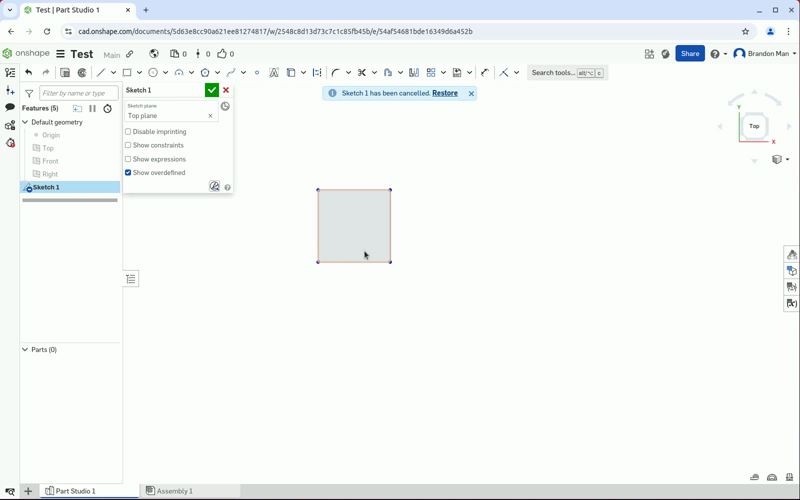
scroll(6)
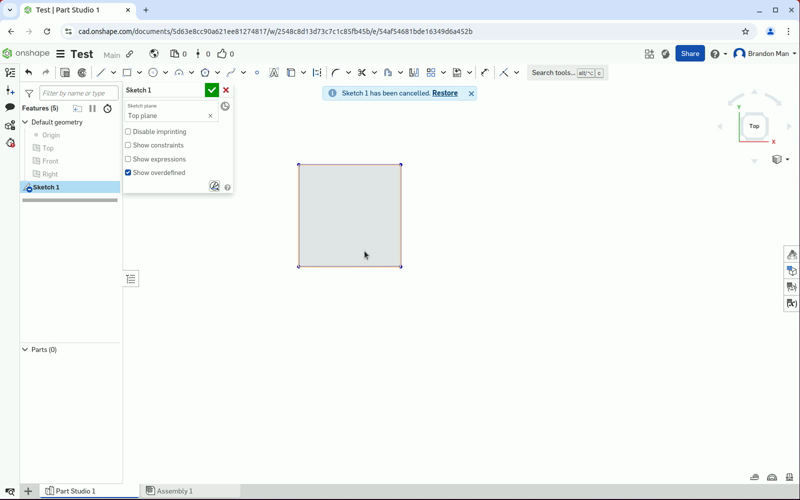
scroll(6)
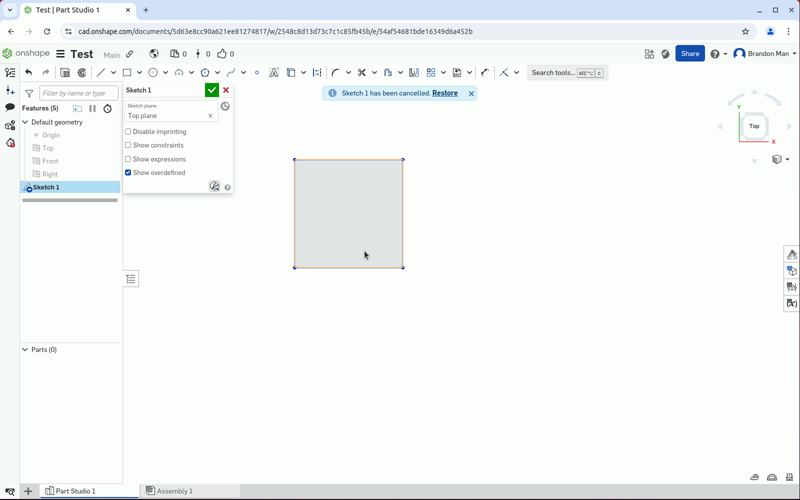
scroll(6)
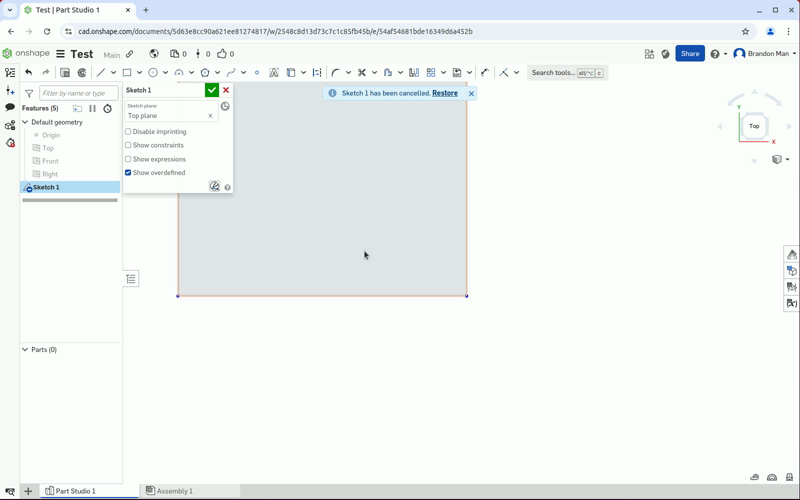
click(364, 250)
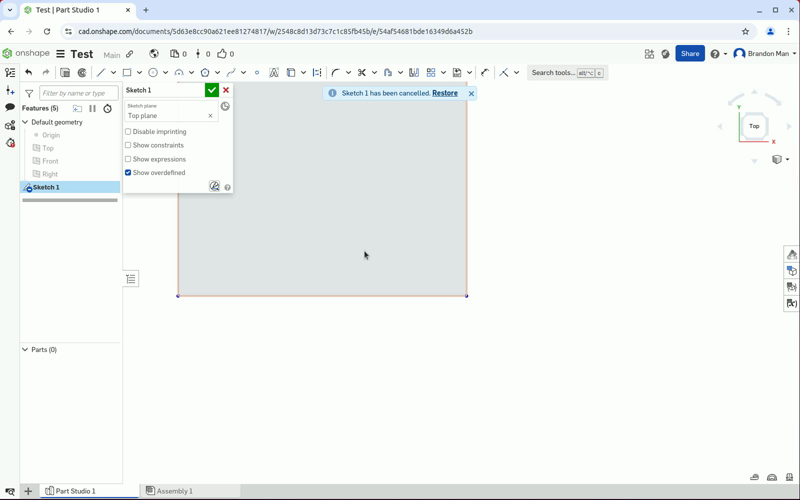
scroll(-6)
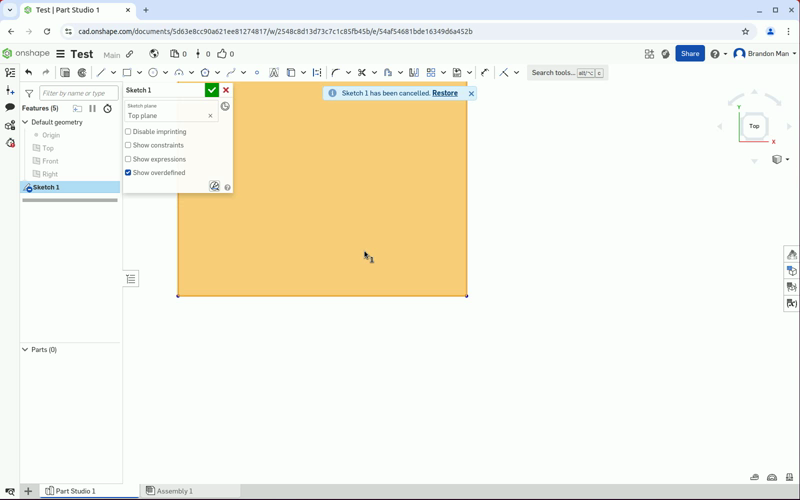
scroll(-6)
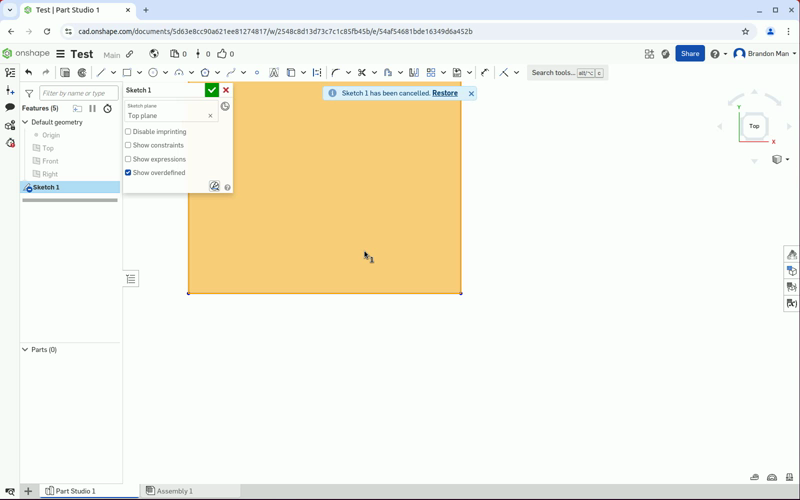
scroll(-6)
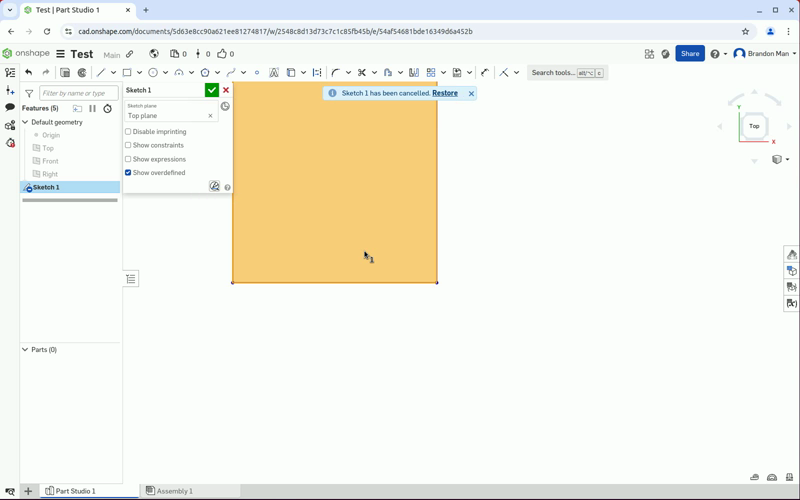
scroll(-6)
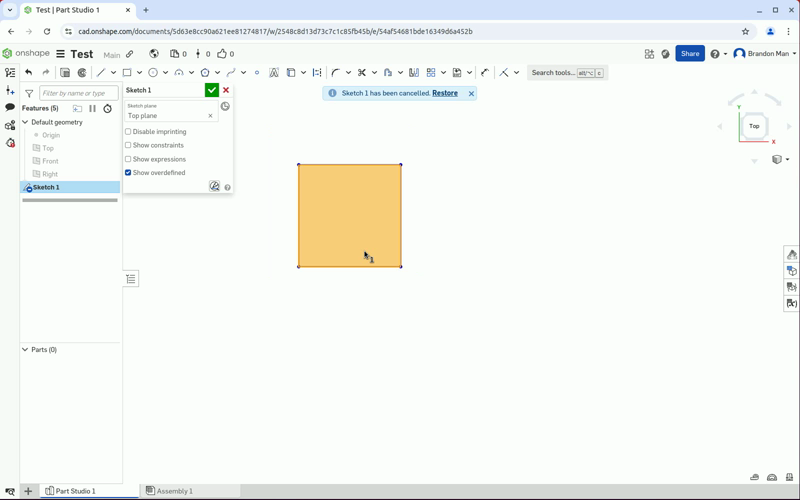
scroll(-6)
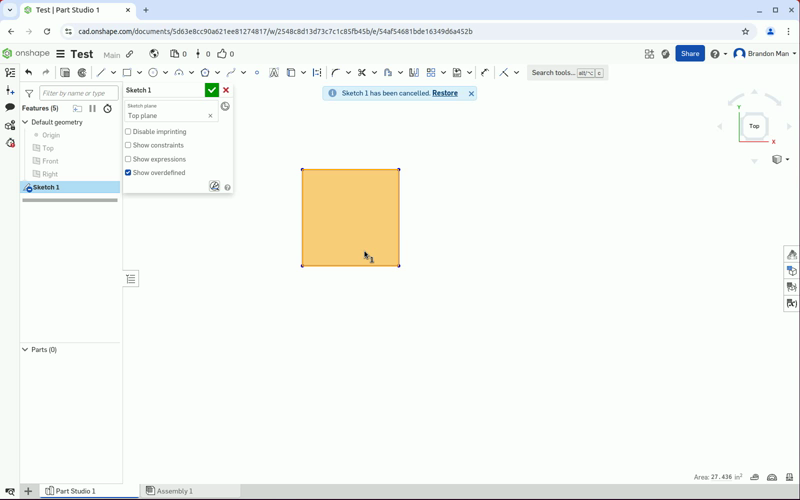
scroll(-6)
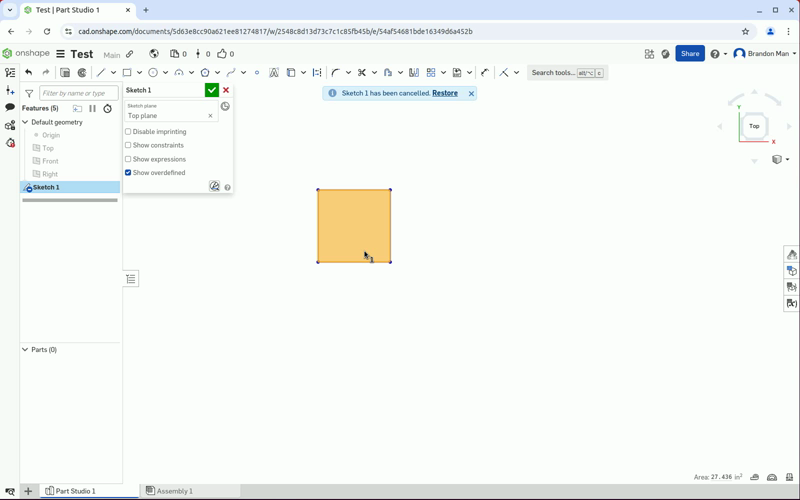
scroll(-6)
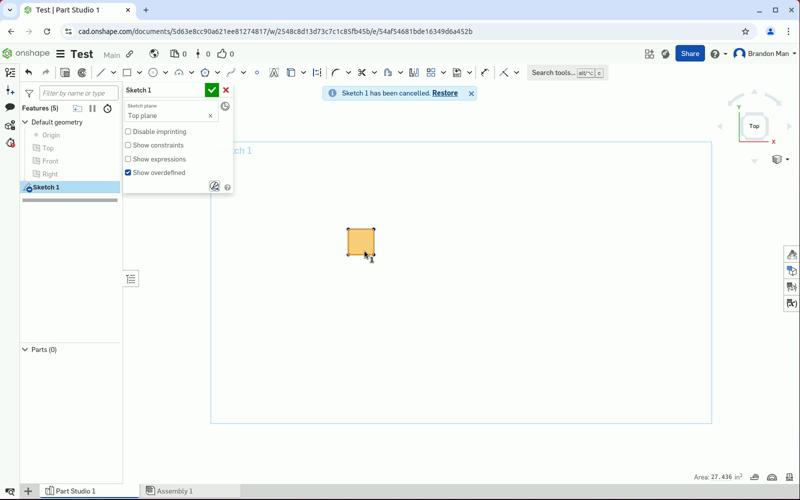
mouse_move(73, 352)
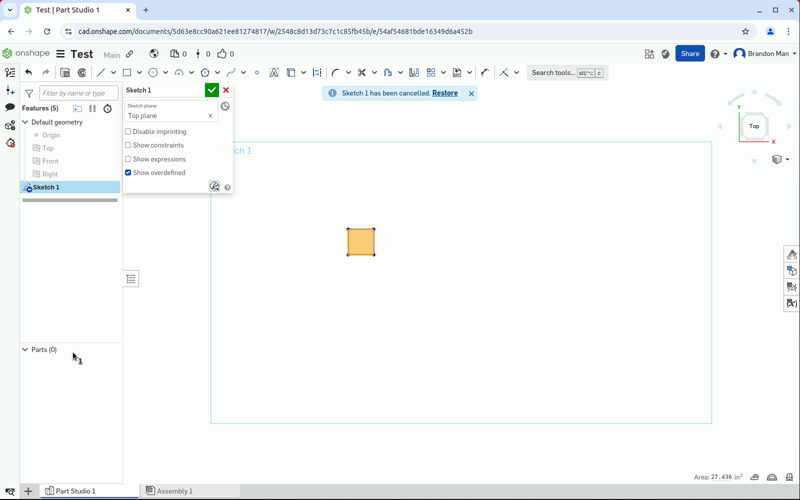
key(shift+y)
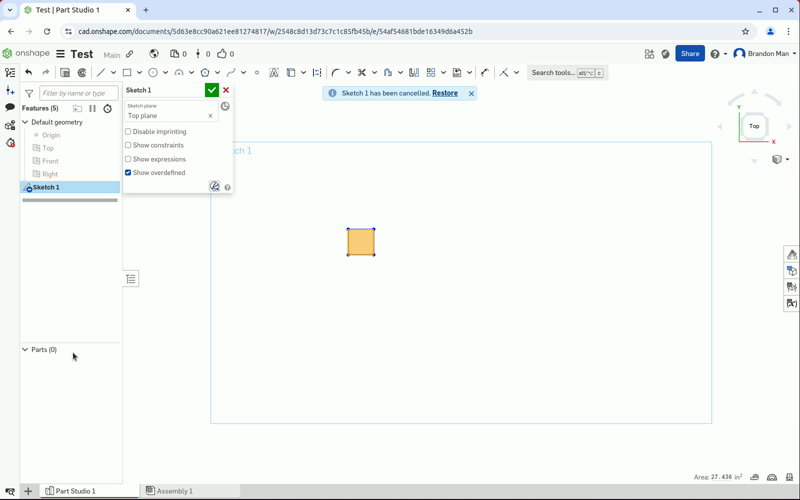
key(shift+e)
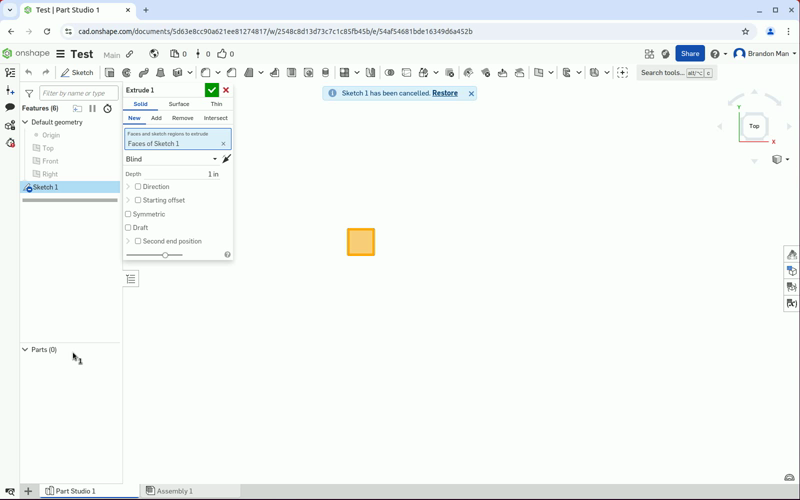
mouse_move(143, 106)
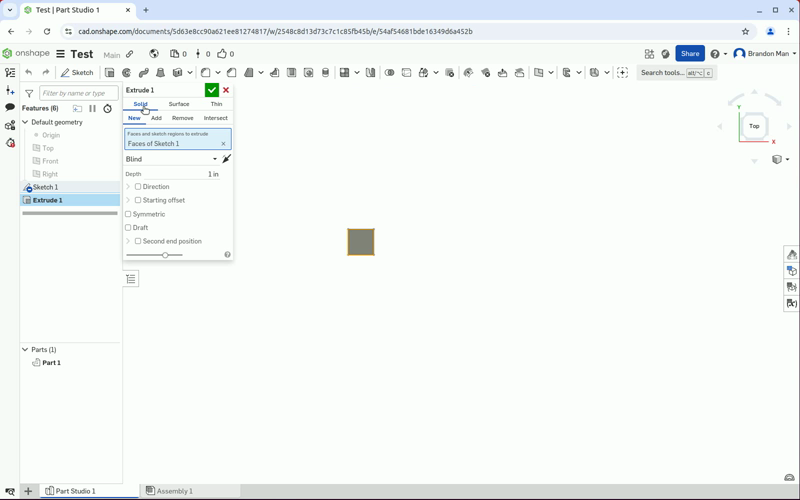
click(143, 106)
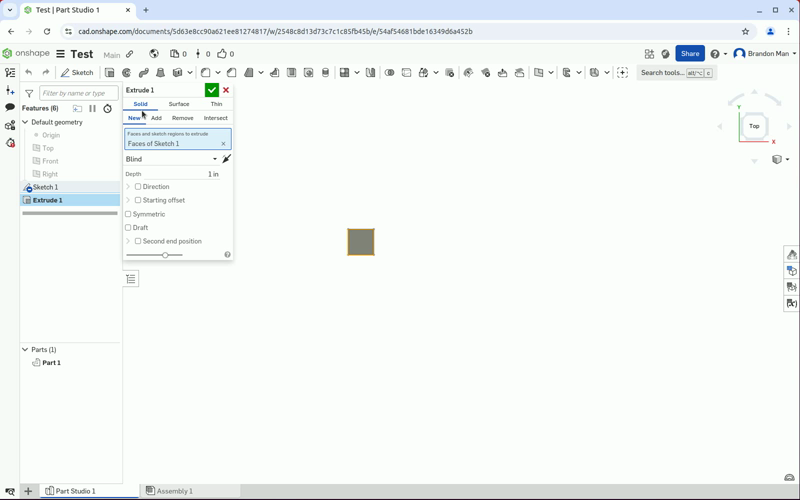
mouse_move(137, 120)
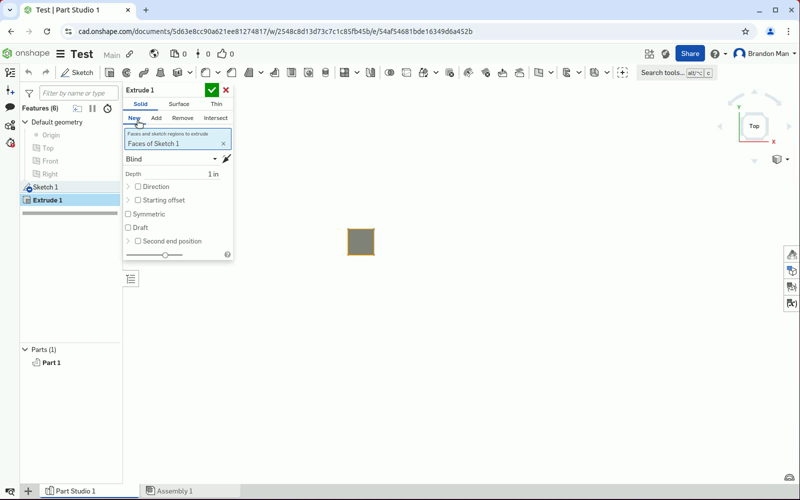
click(137, 120)
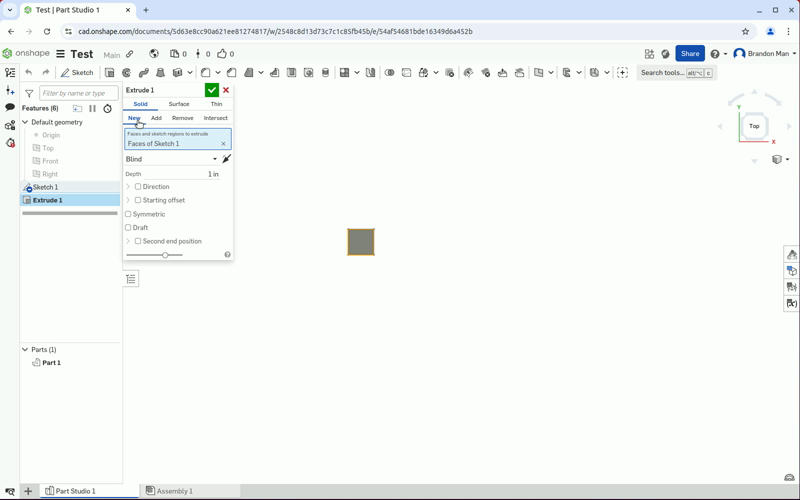
key(tab, 4)
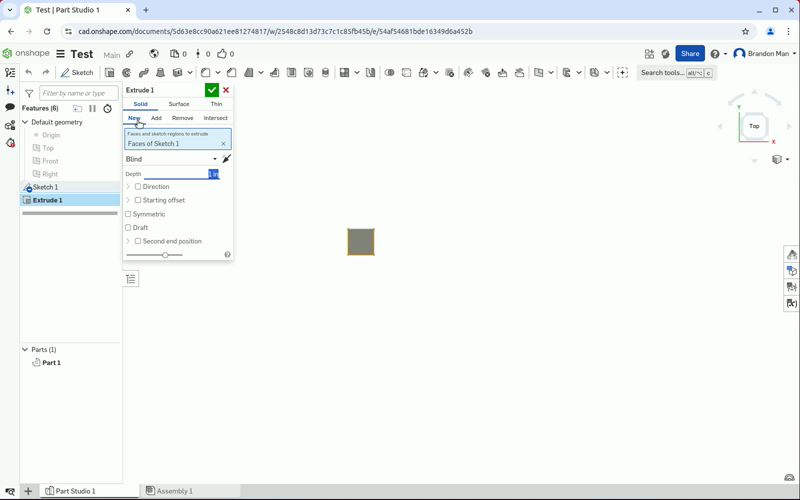
text(5.055)
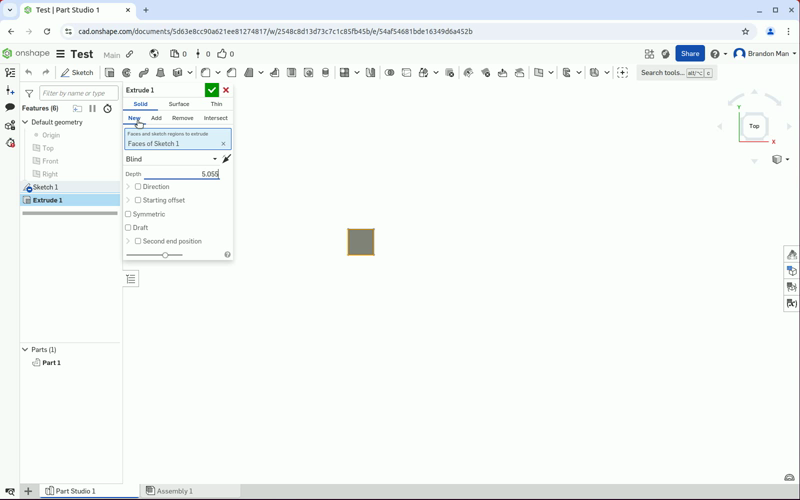
key(enter)
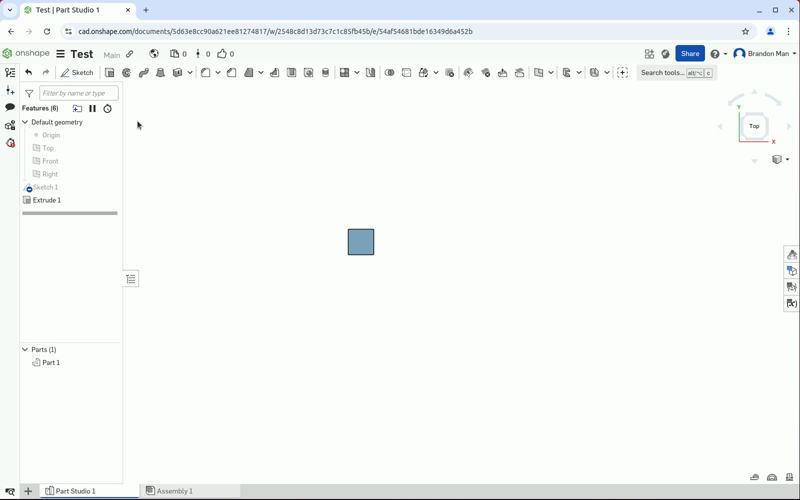
key(shift+h)
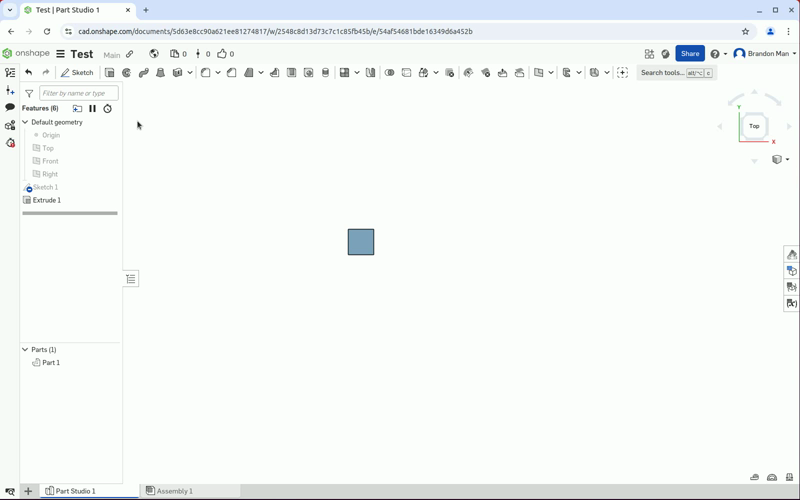
key(shift+h)
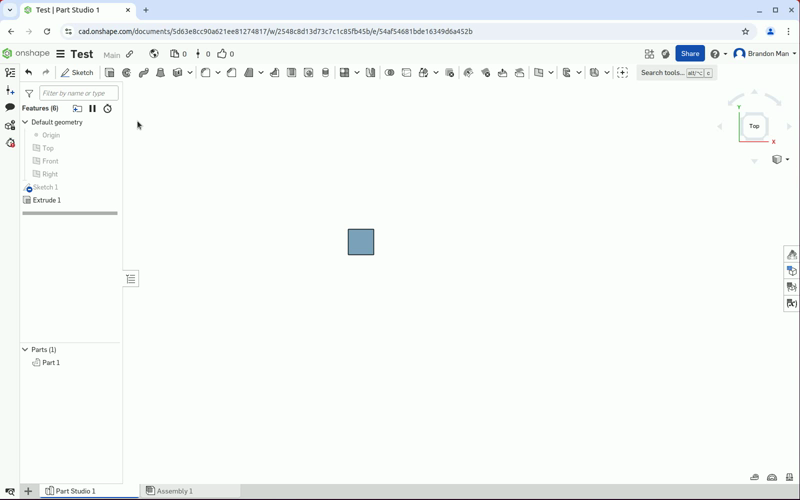
mouse_move(73, 189)
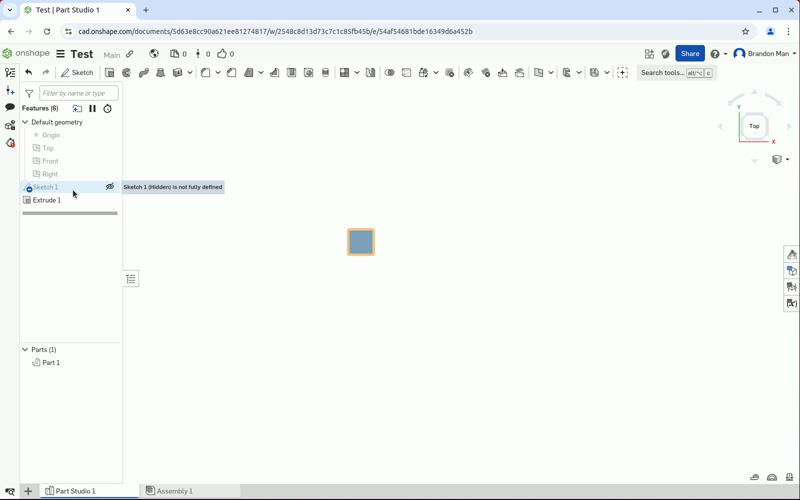
click(73, 189)
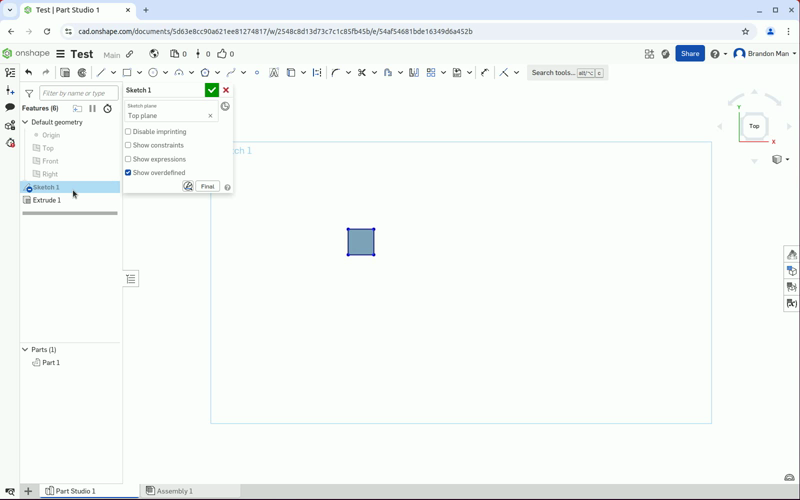
mouse_move(229, 92)
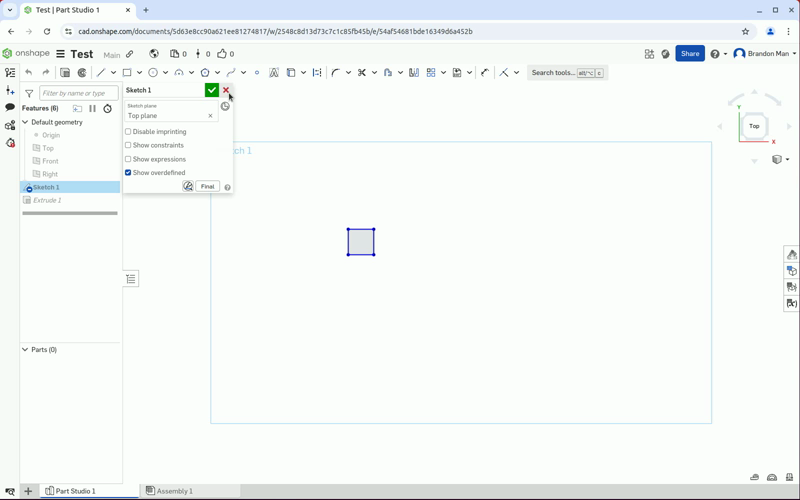
click(229, 92)
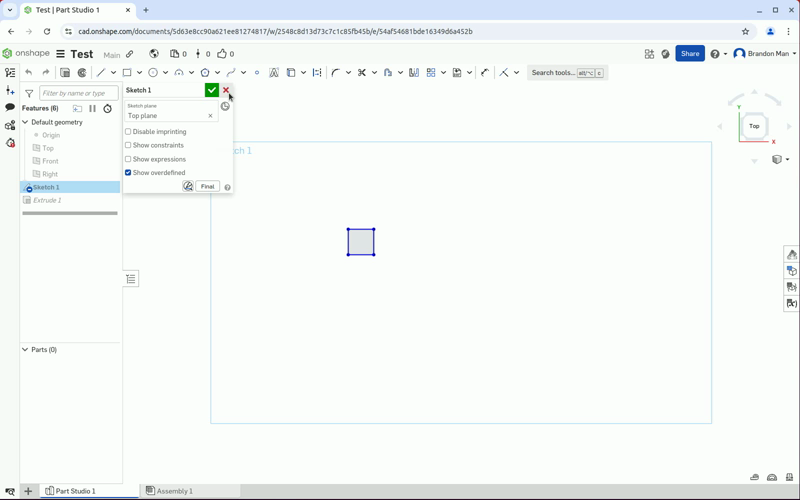
key(shift+s)
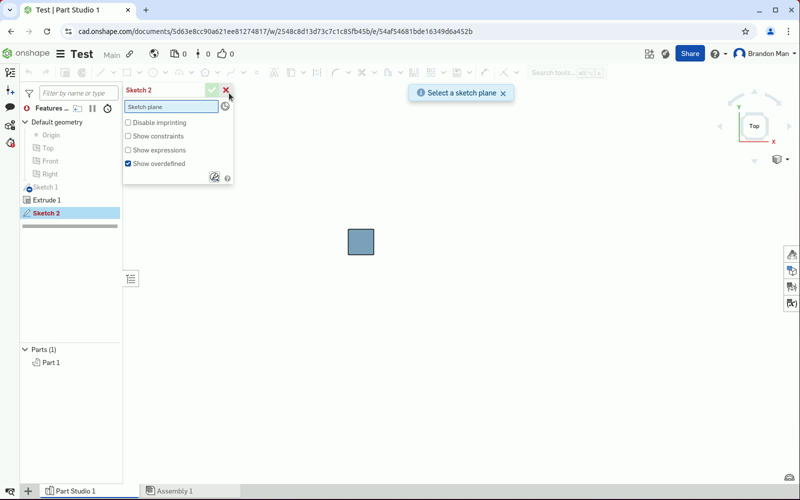
mouse_move(73, 150)
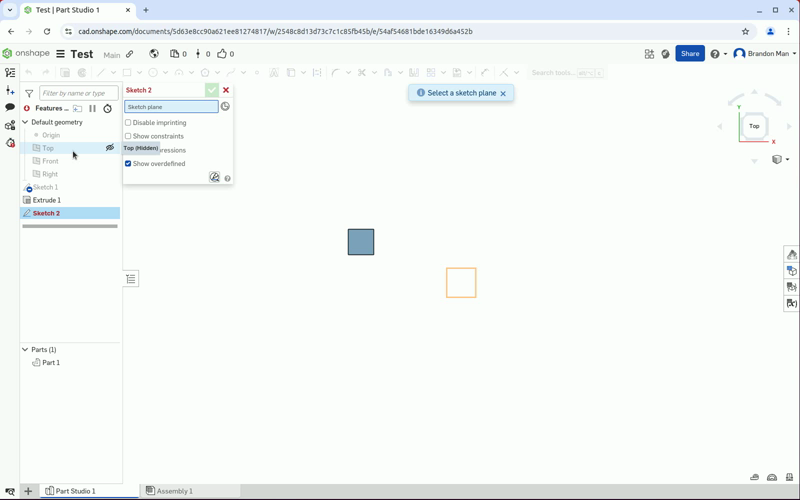
click(73, 150)
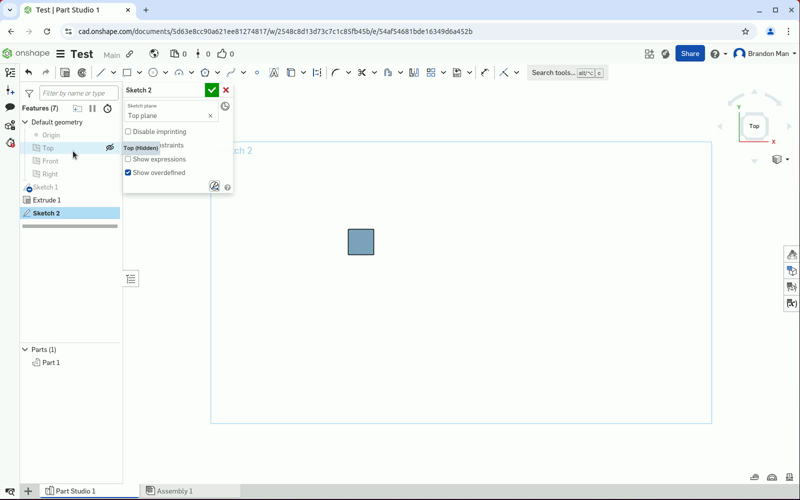
mouse_move(73, 352)
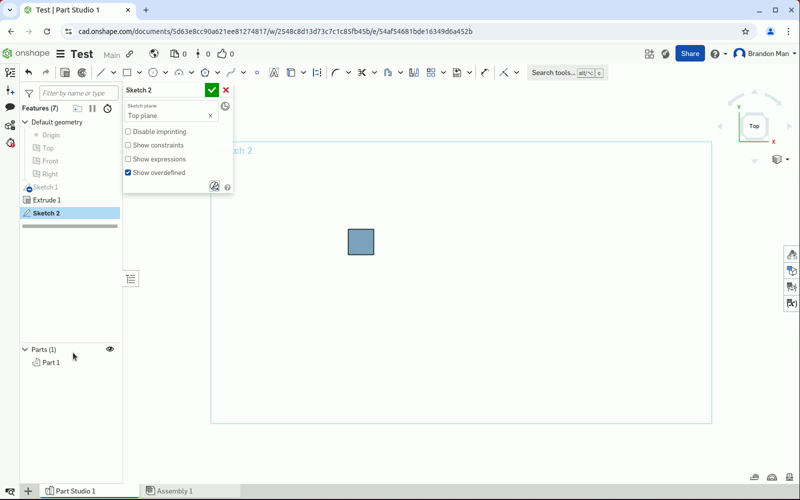
key(y)
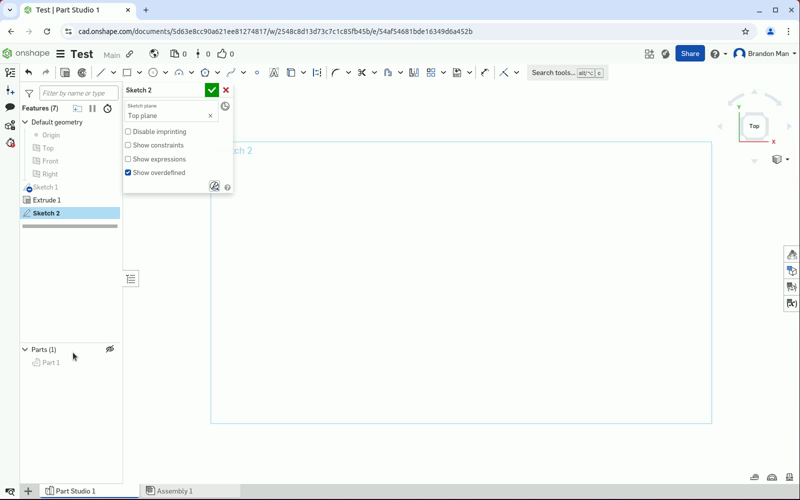
key(l)
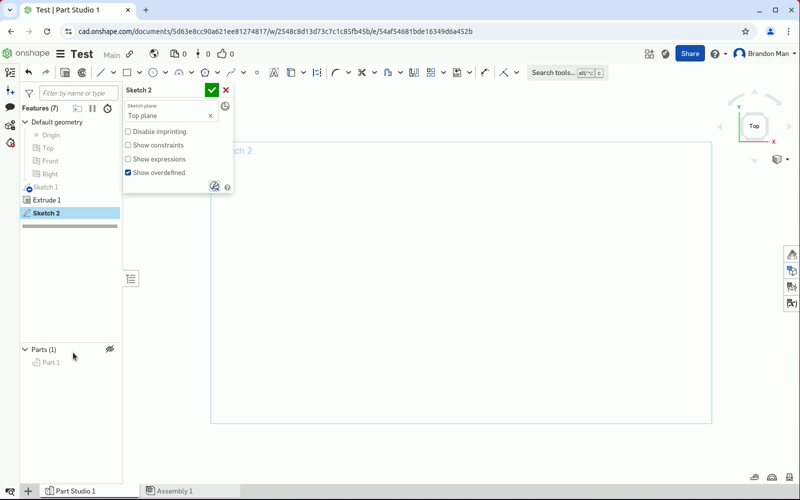
key_down(shift)
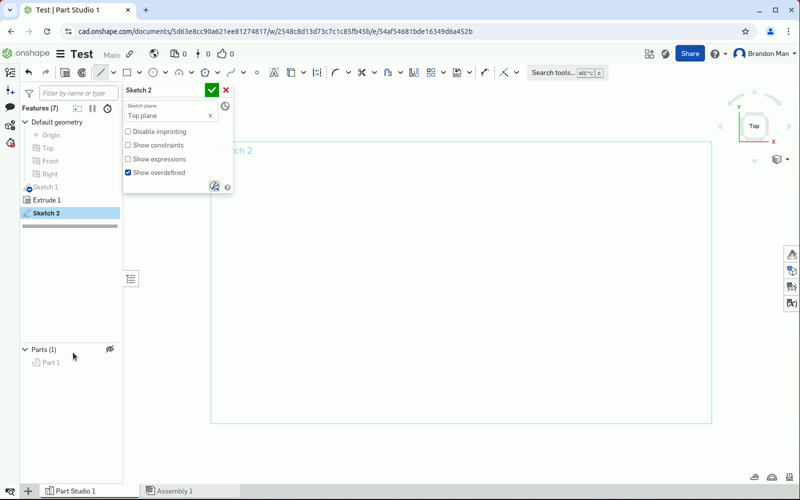
mouse_move(348, 282)
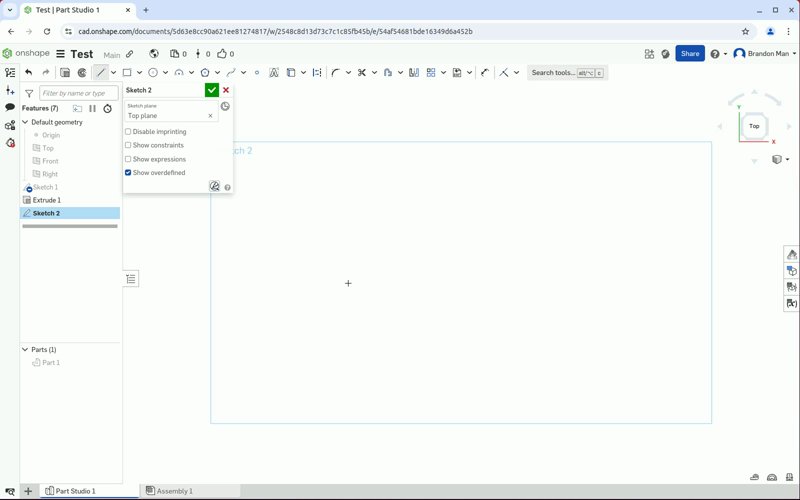
click(348, 282)
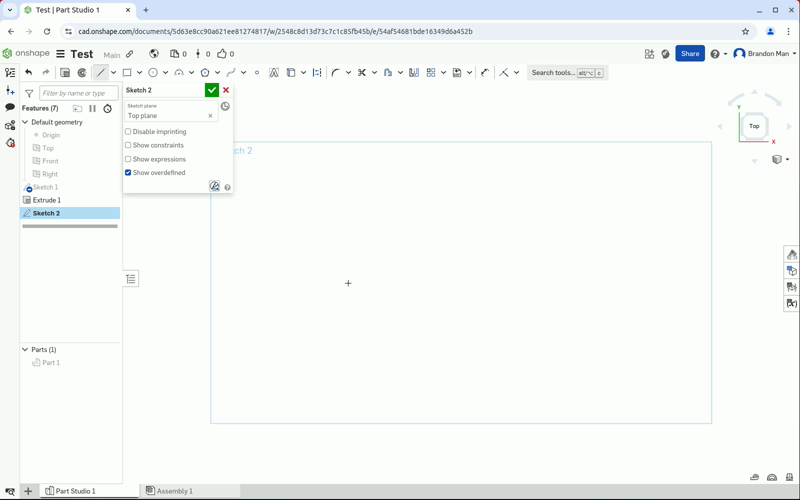
key_up(shift)
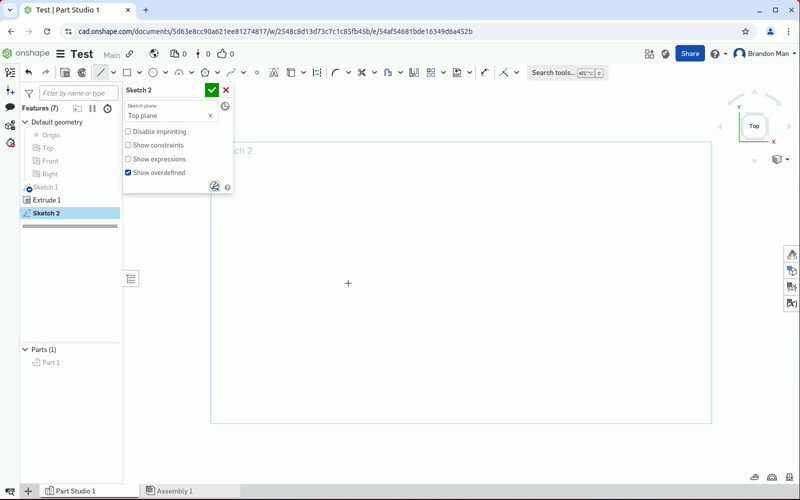
key_down(shift)
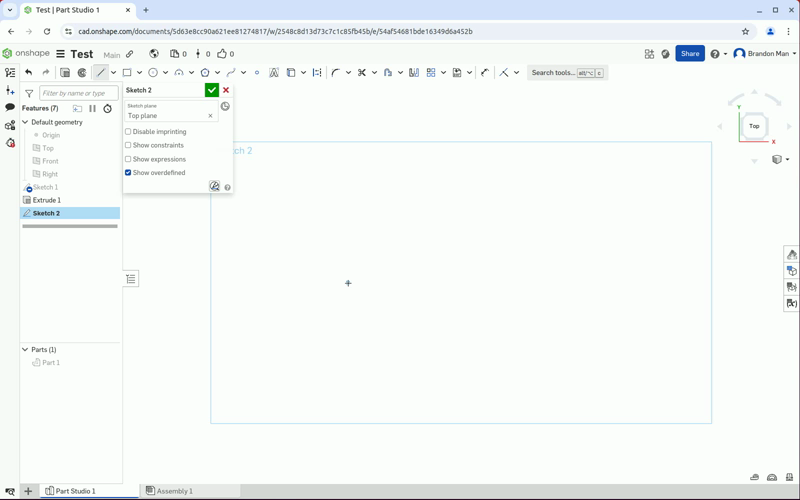
mouse_move(567, 282)
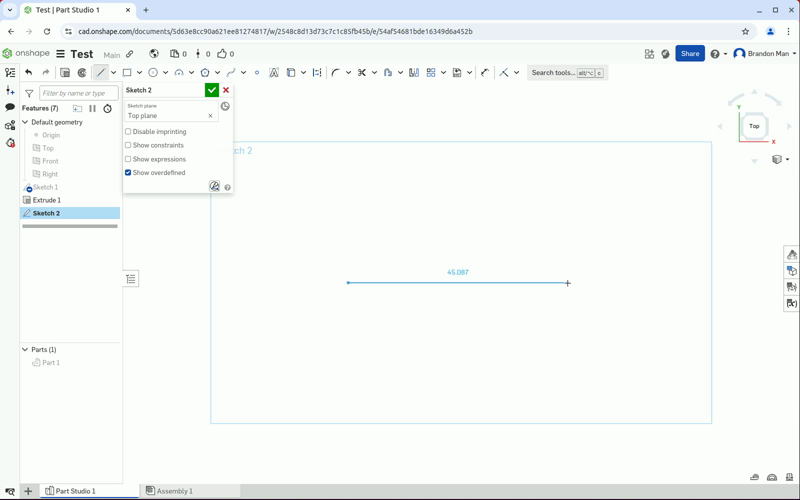
click(567, 282)
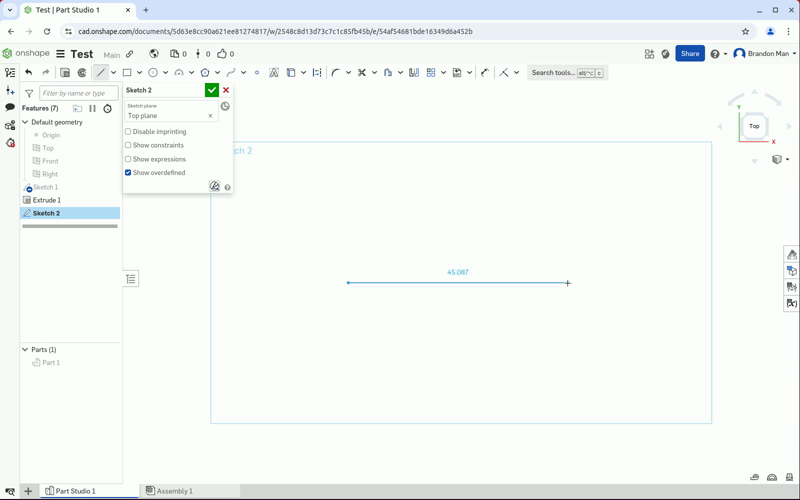
key_up(shift)
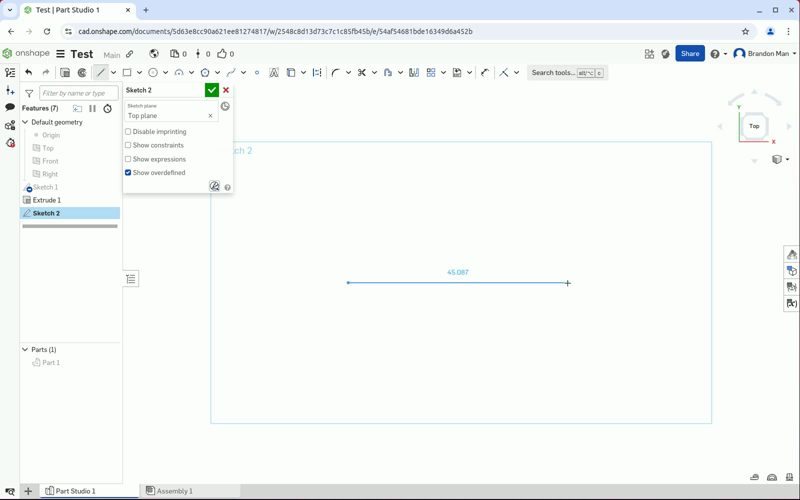
key_down(shift)
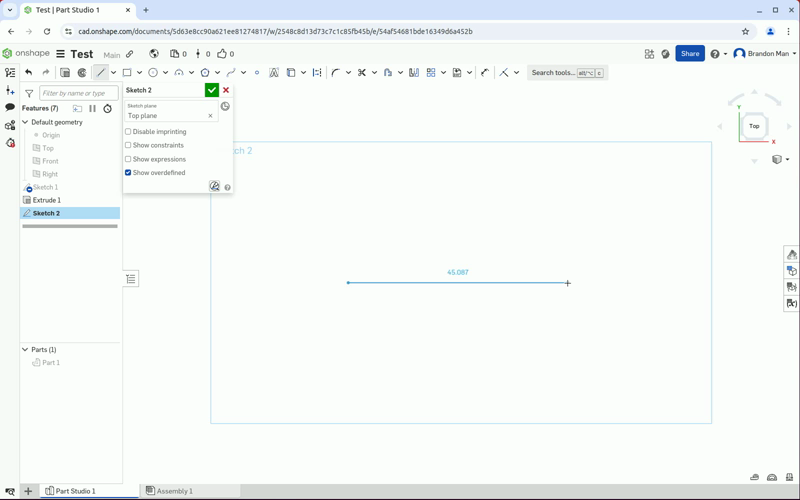
mouse_move(589, 282)
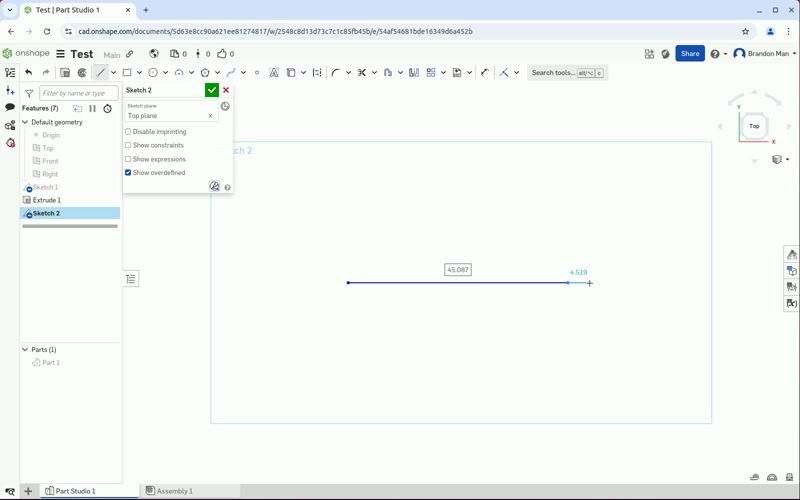
mouse_move(567, 257)
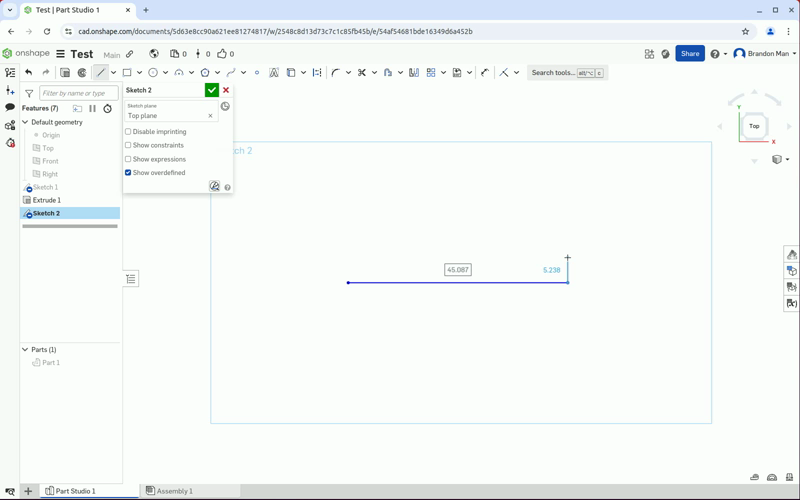
click(567, 257)
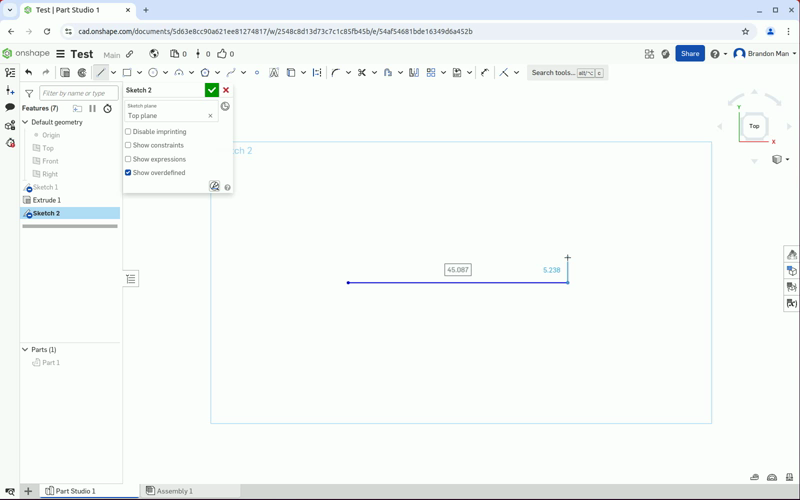
key_up(shift)
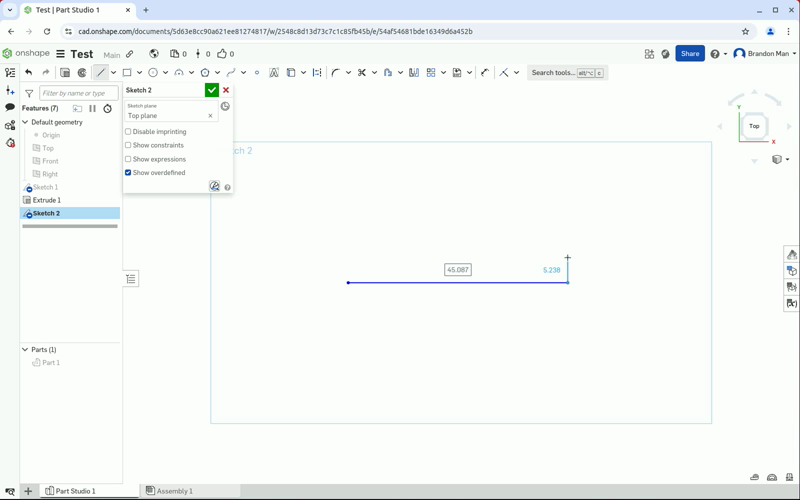
key_down(shift)
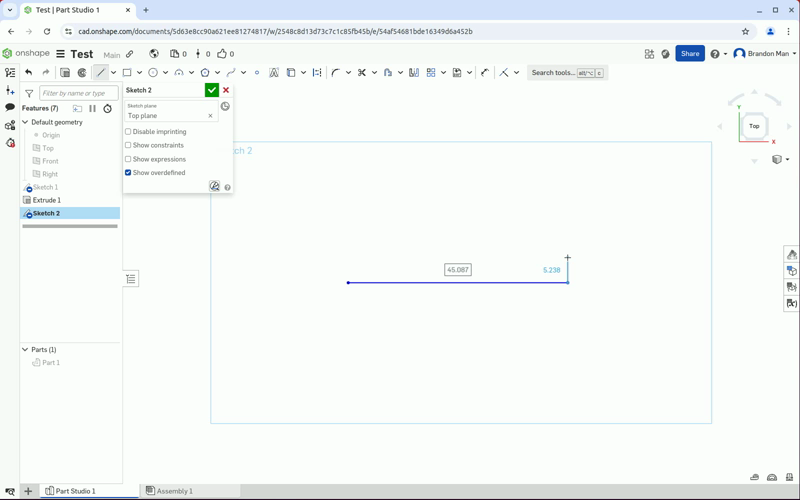
mouse_move(348, 257)
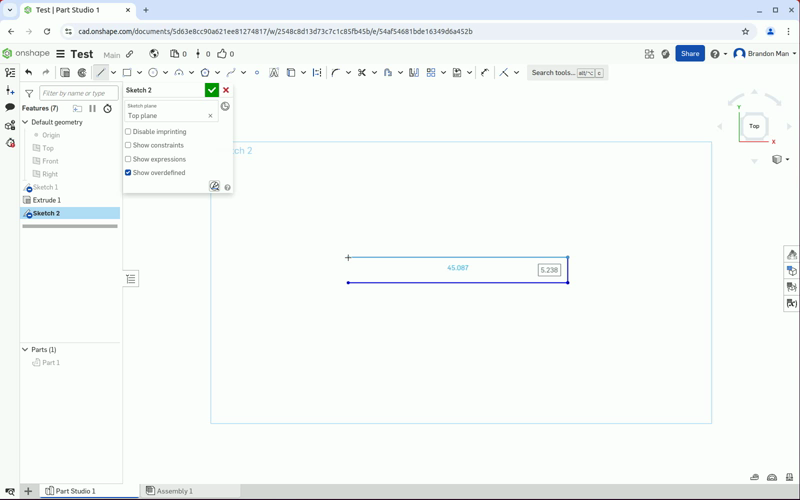
click(348, 257)
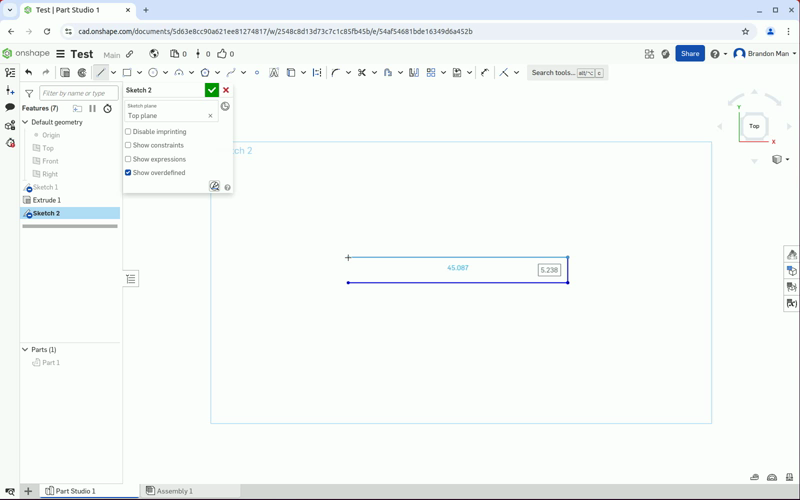
key_up(shift)
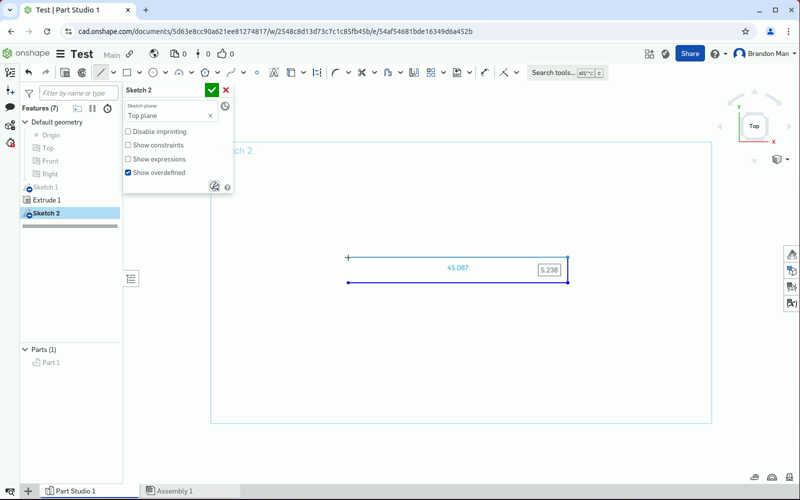
mouse_move(378, 257)
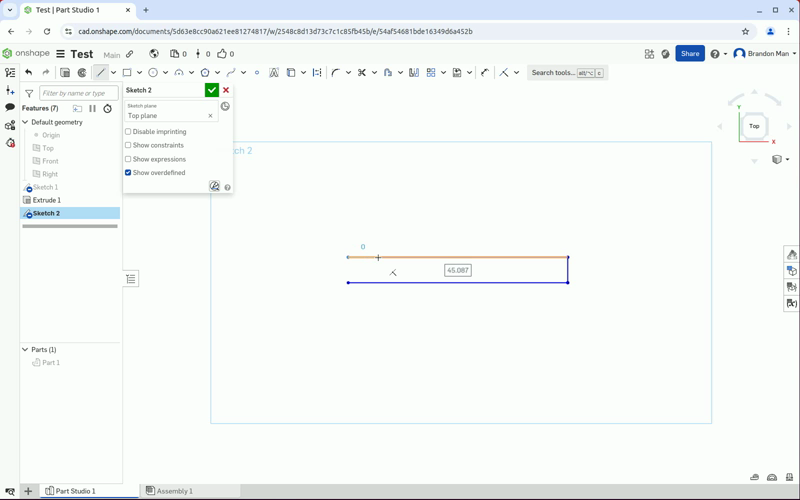
key_down(shift)
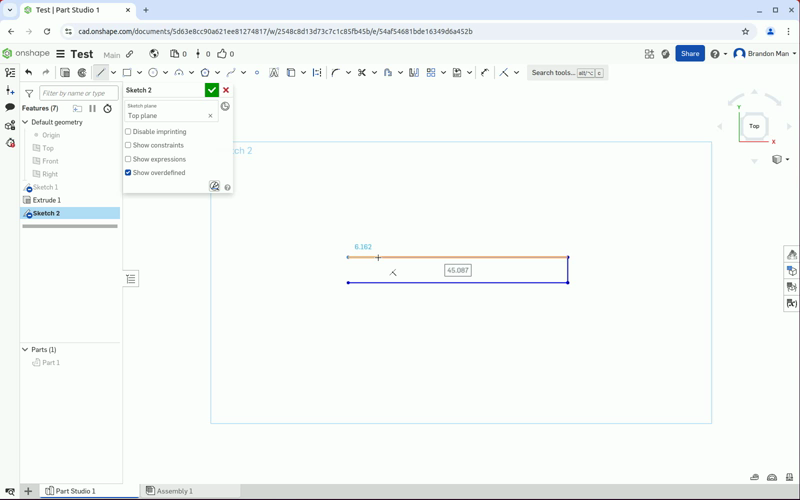
mouse_move(348, 282)
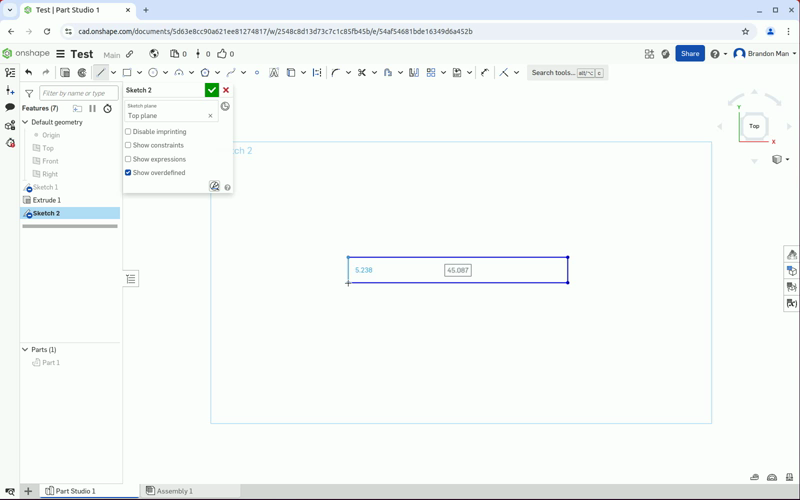
key_up(shift)
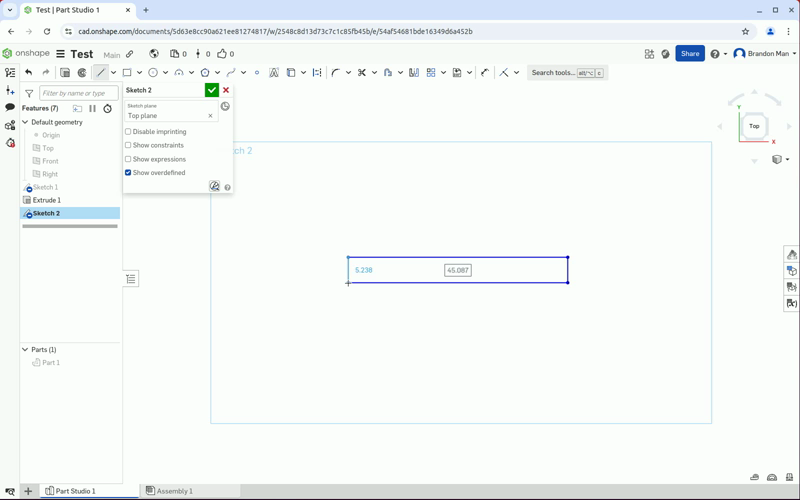
click(348, 282)
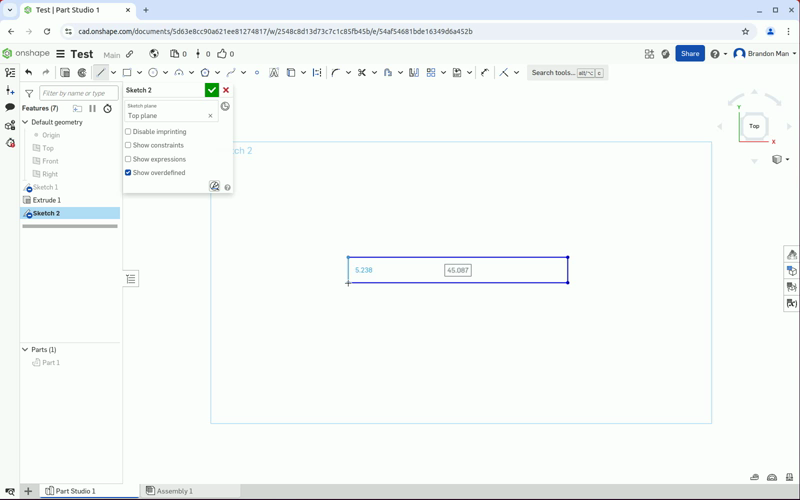
key(esc)
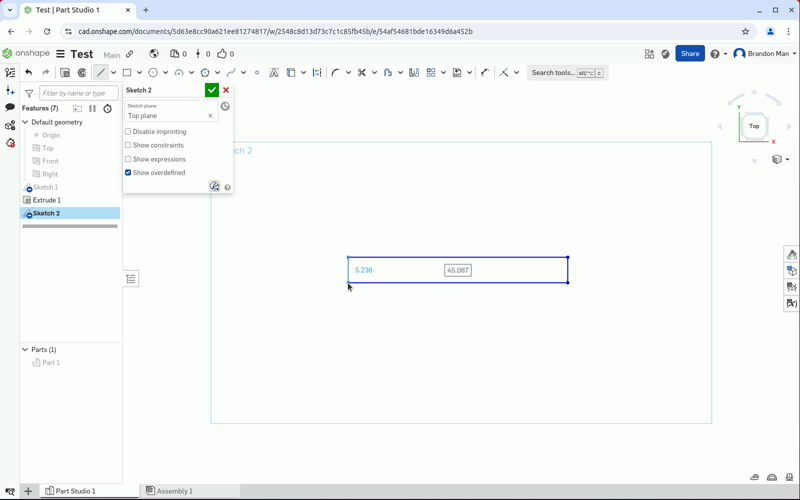
mouse_move(458, 263)
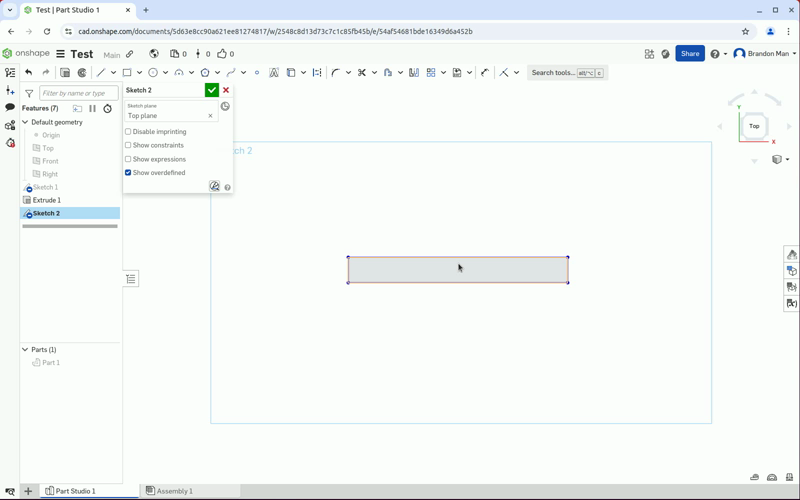
click(458, 263)
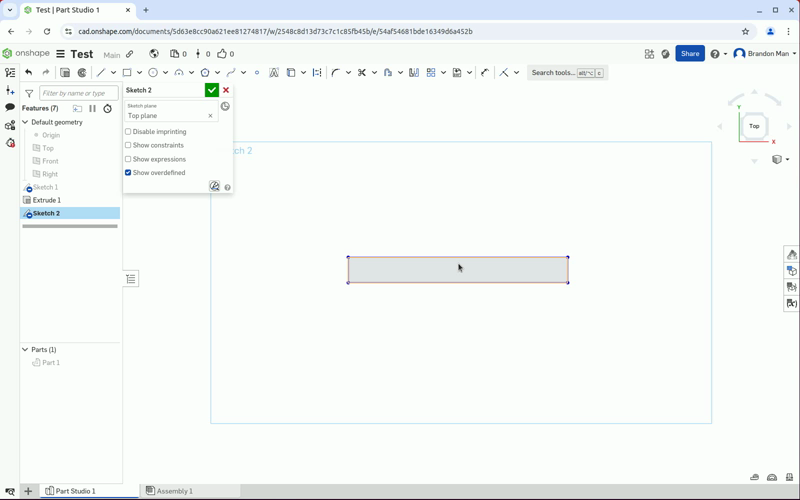
mouse_move(73, 352)
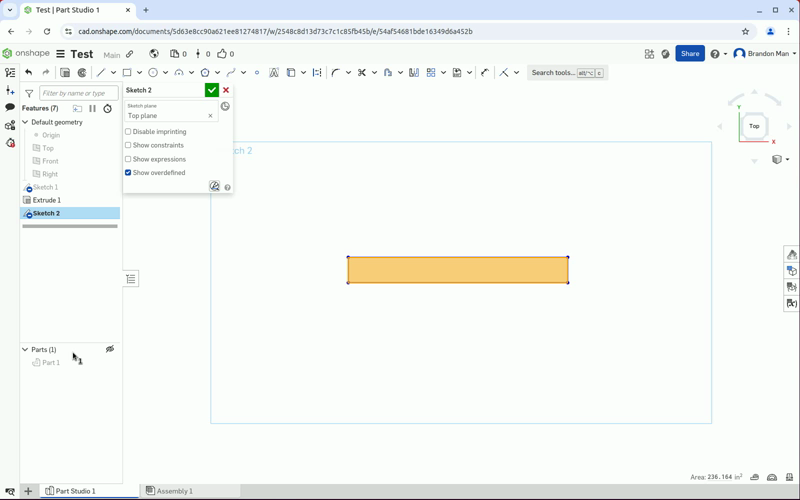
key(shift+y)
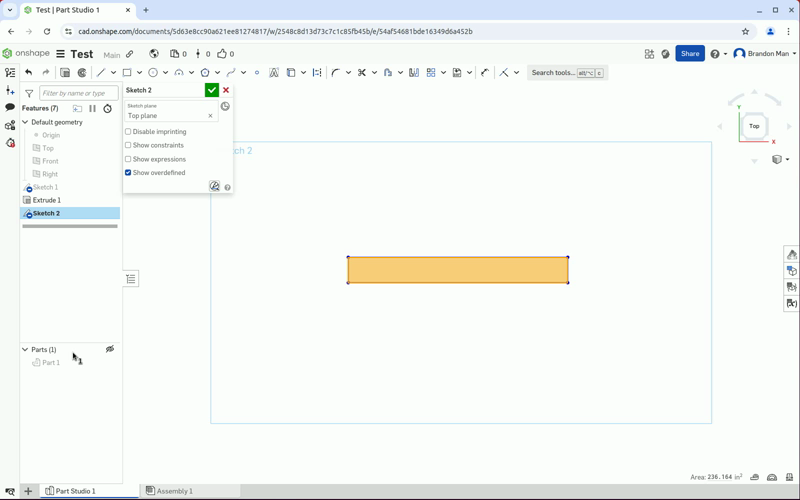
key(shift+e)
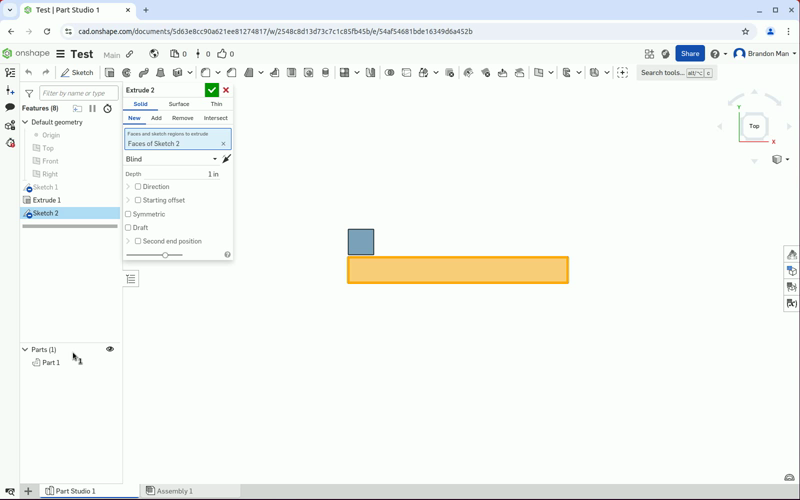
mouse_move(143, 106)
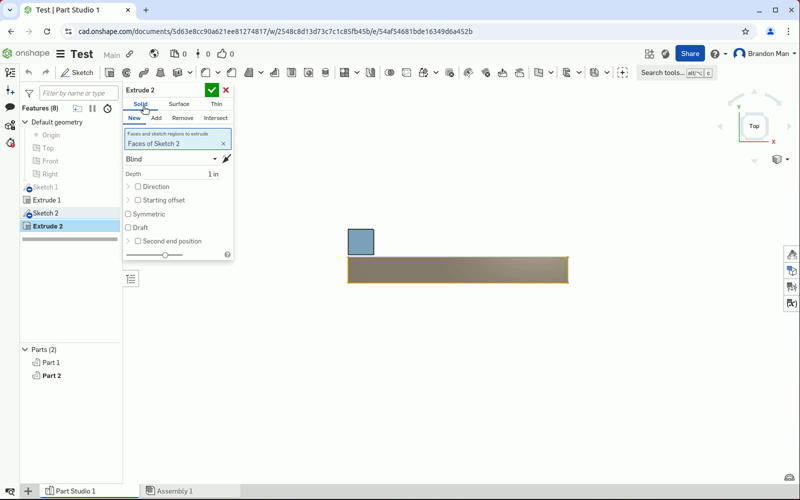
click(143, 106)
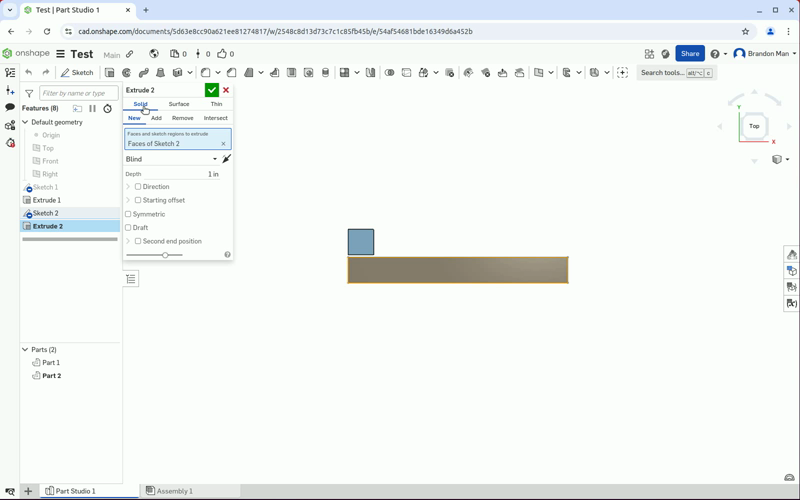
mouse_move(137, 120)
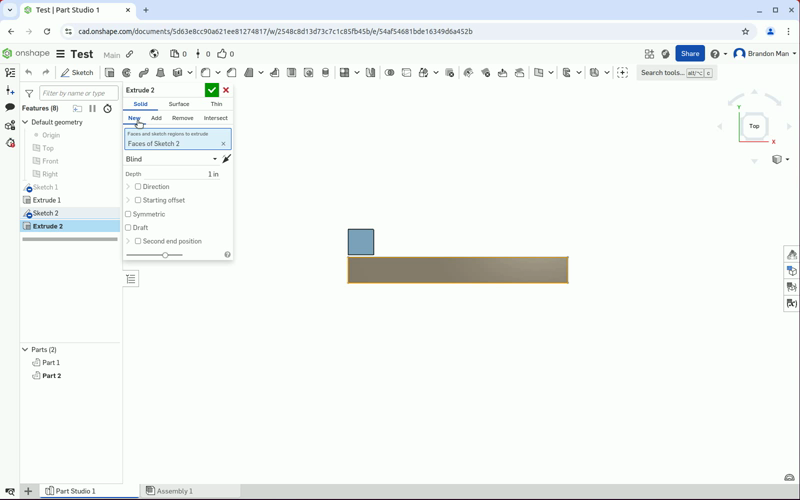
click(137, 120)
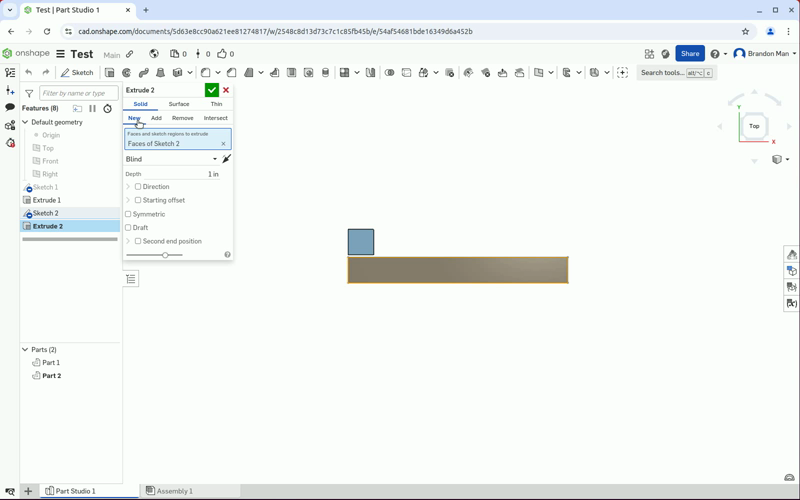
key(tab, 4)
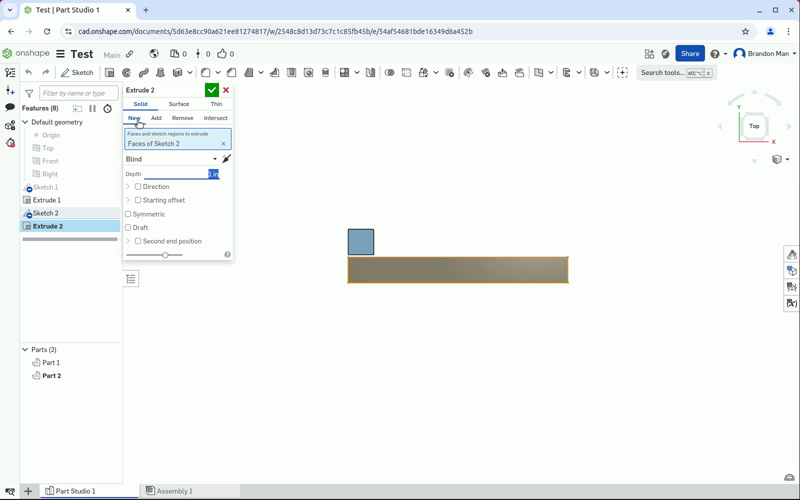
text(5.055)
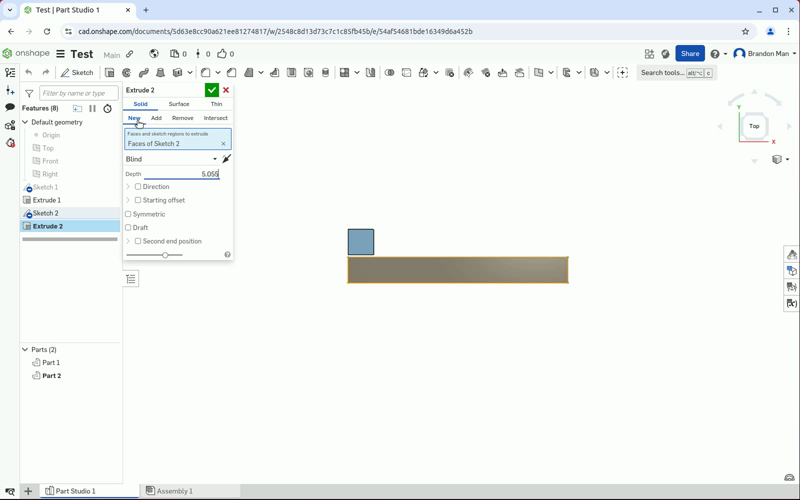
key(enter)
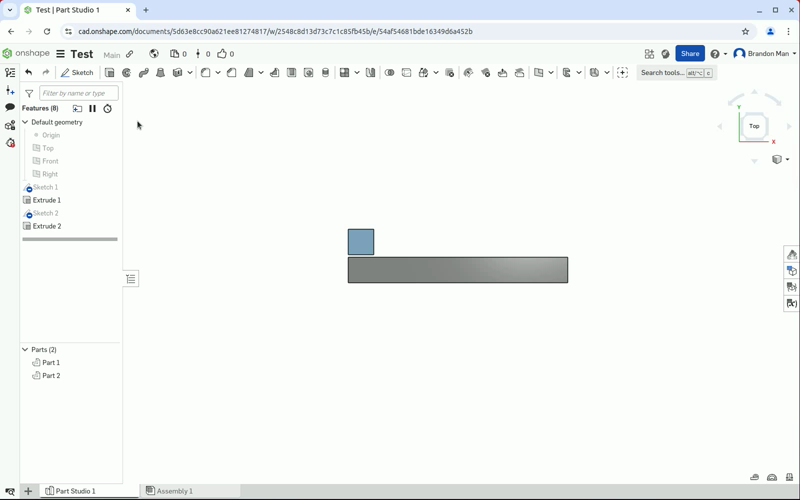
key(shift+h)
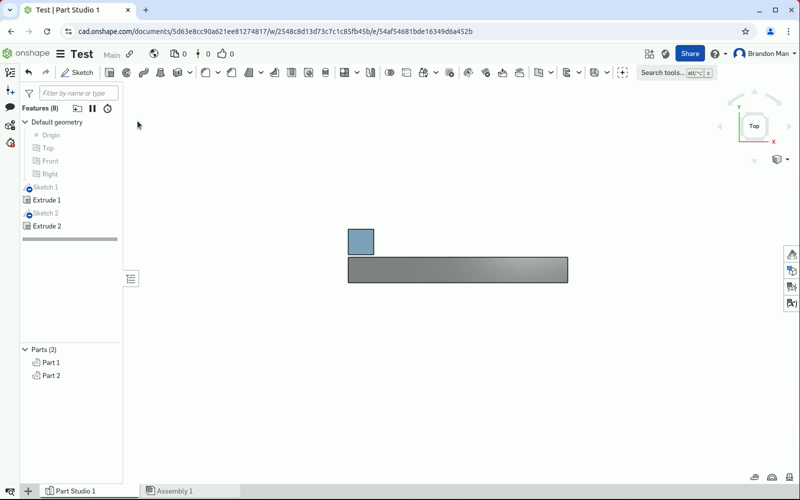
key(shift+h)
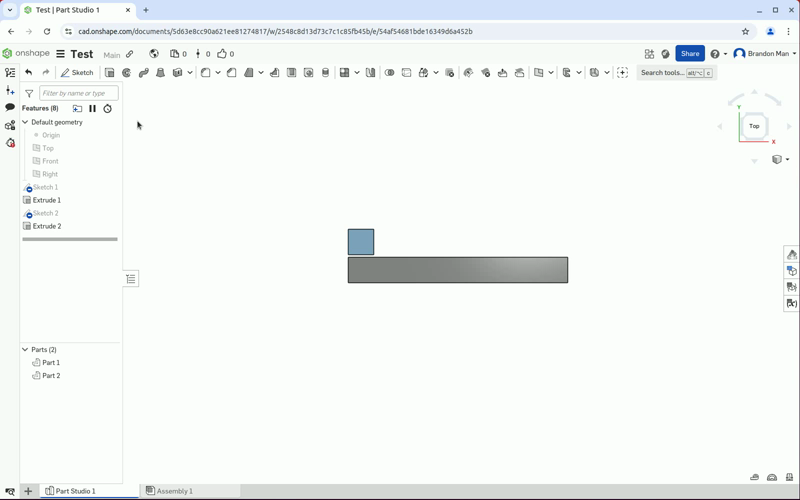
mouse_move(73, 189)
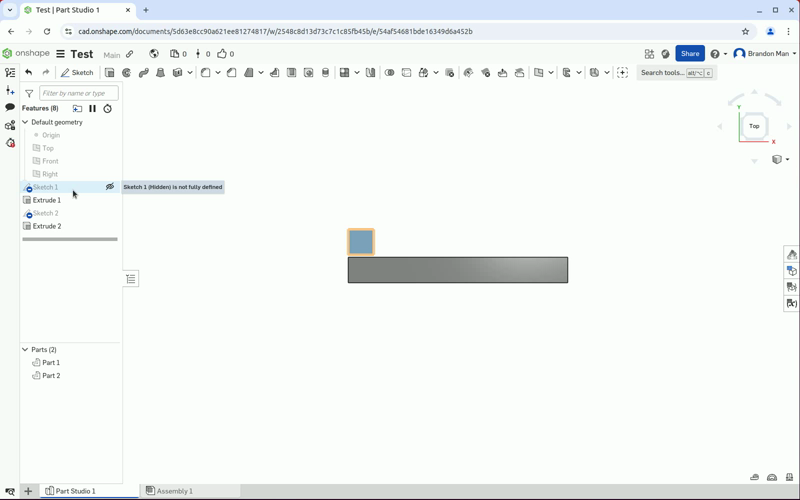
click(73, 189)
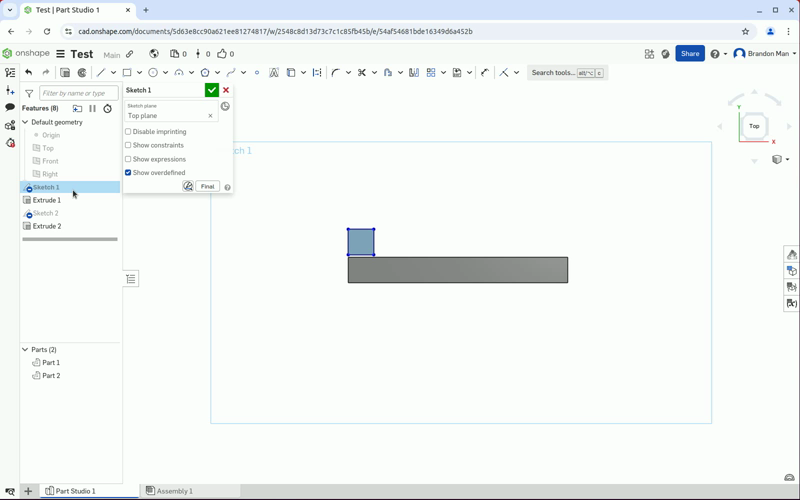
mouse_move(229, 92)
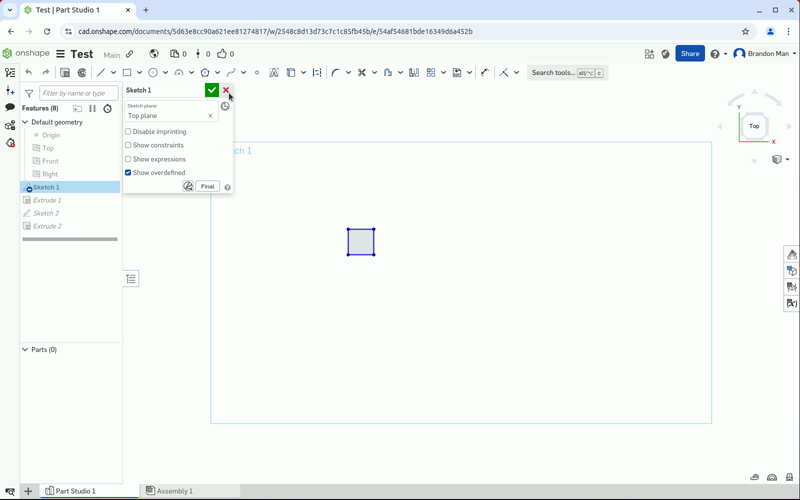
click(229, 92)
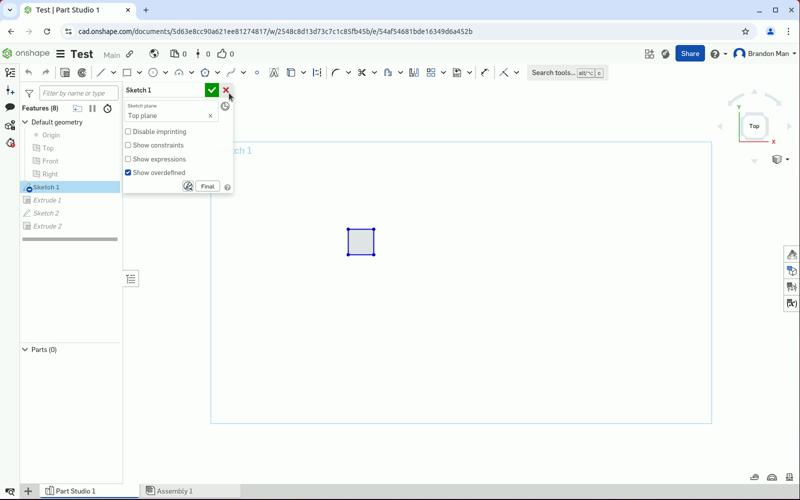
key(shift+s)
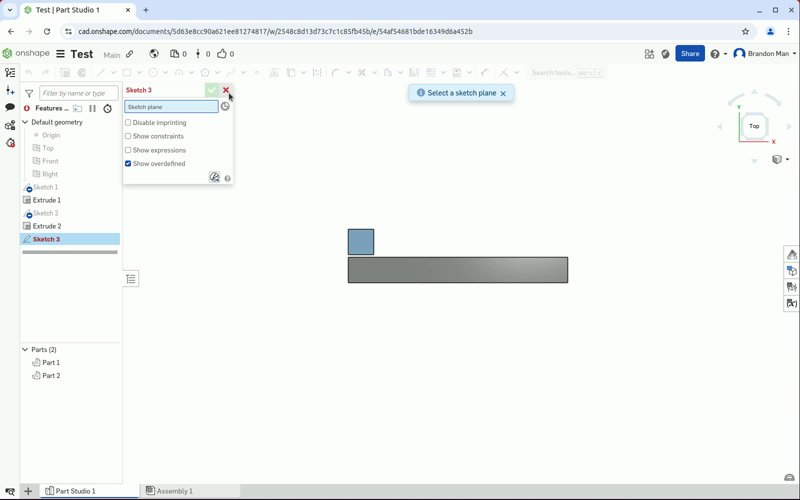
mouse_move(73, 150)
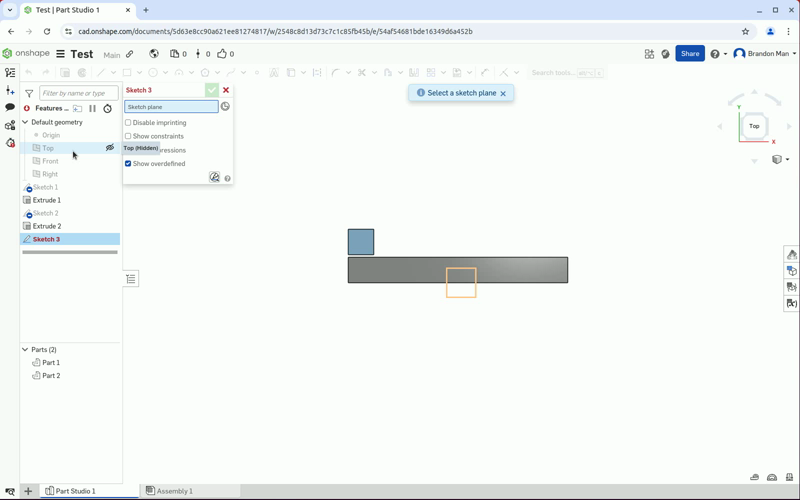
click(73, 150)
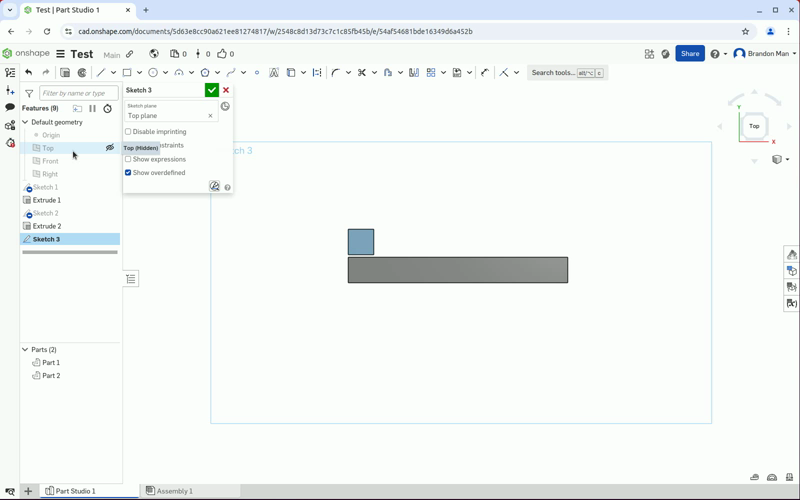
mouse_move(73, 352)
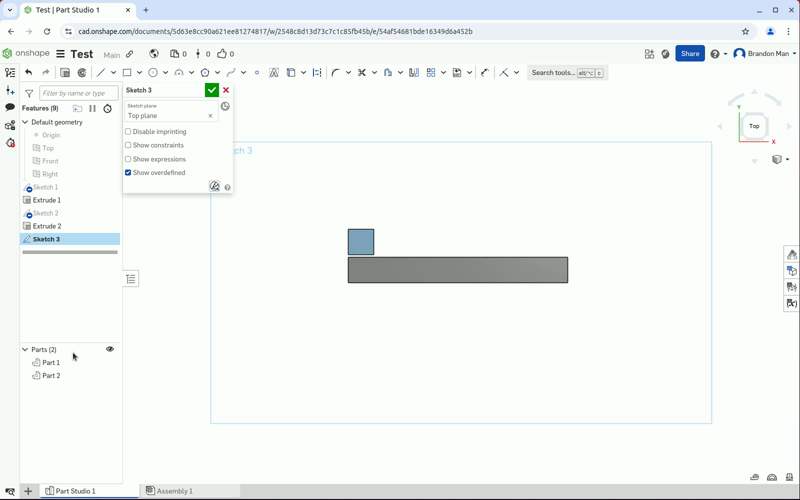
key(y)
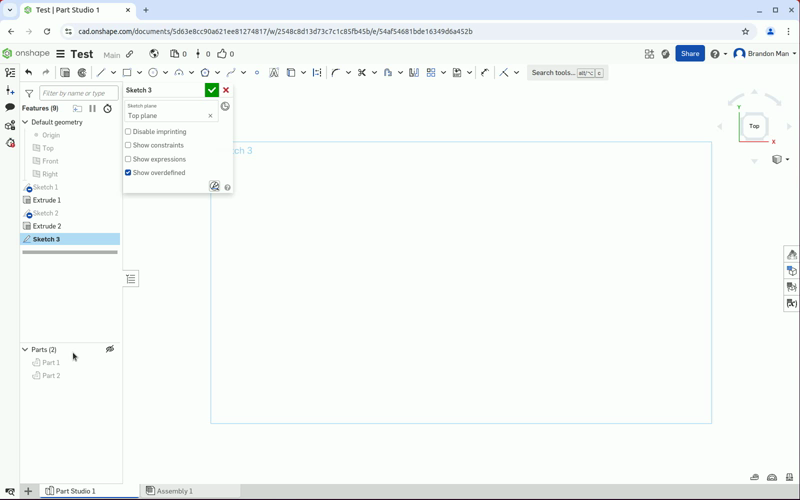
key(l)
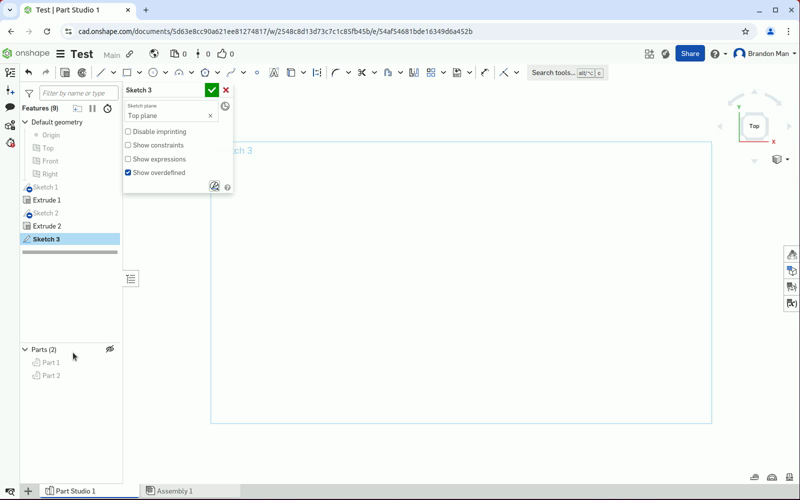
key_down(shift)
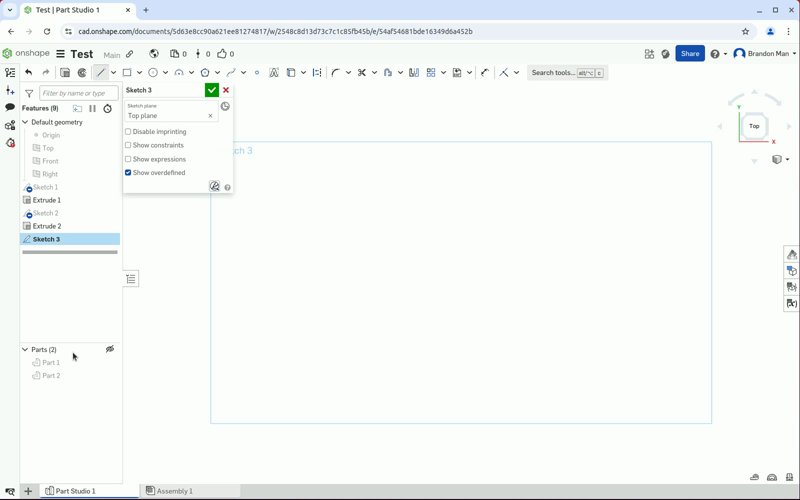
mouse_move(376, 254)
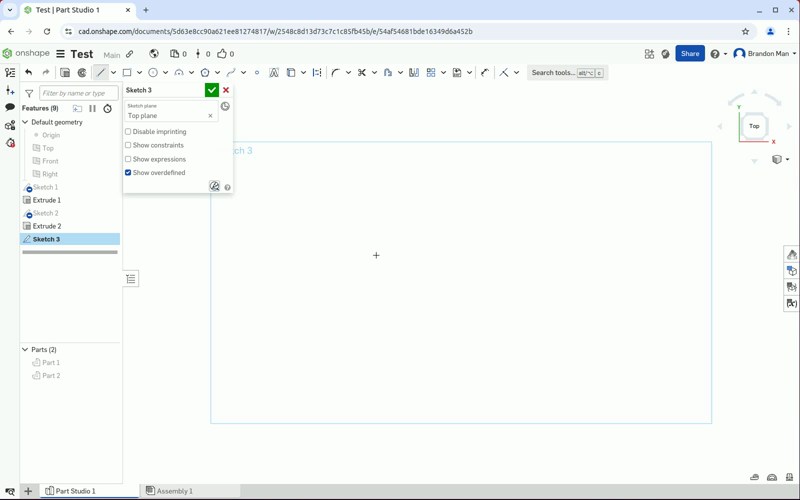
click(376, 254)
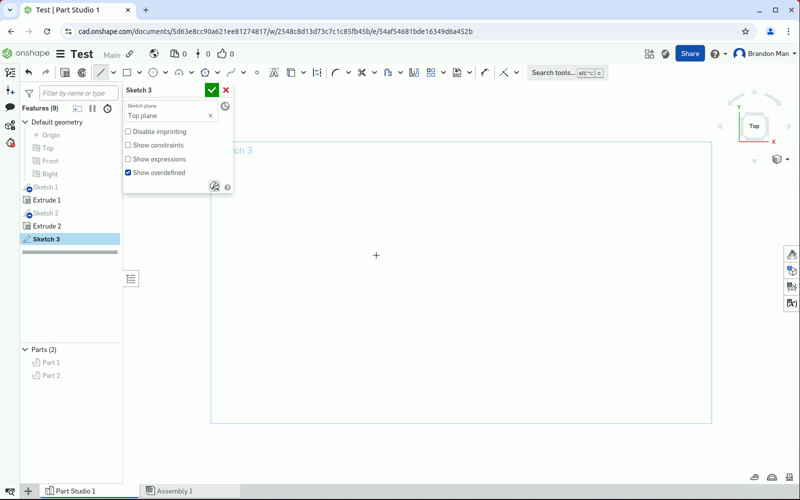
key_up(shift)
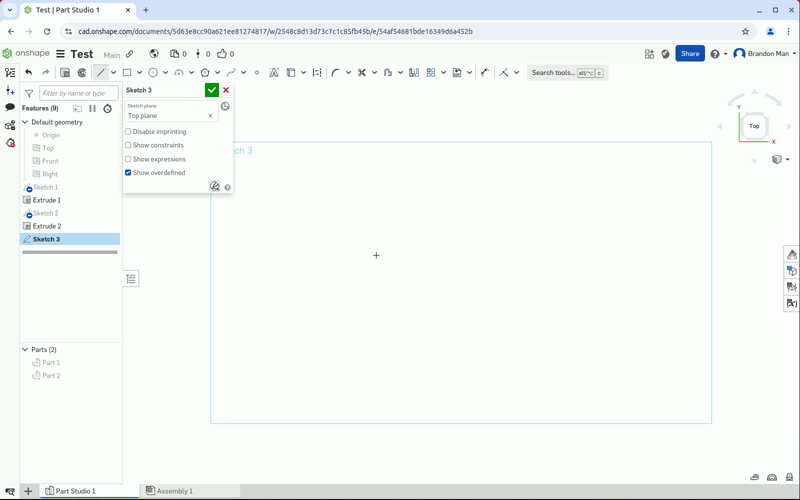
key_down(shift)
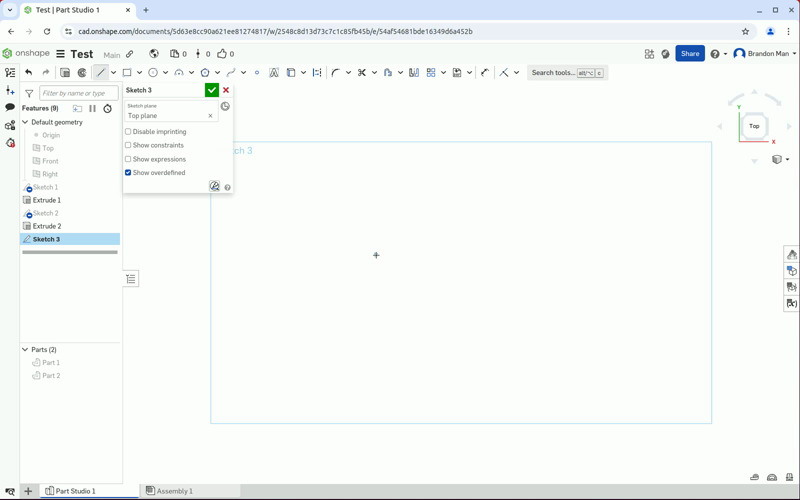
mouse_move(546, 254)
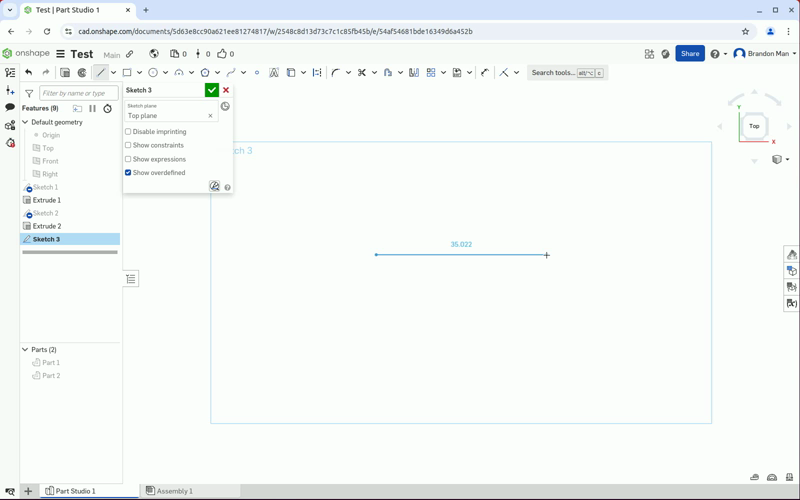
click(546, 254)
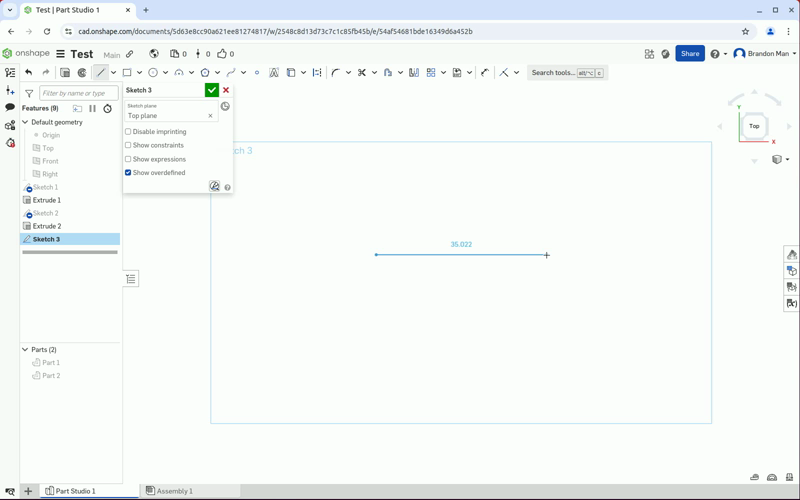
key_up(shift)
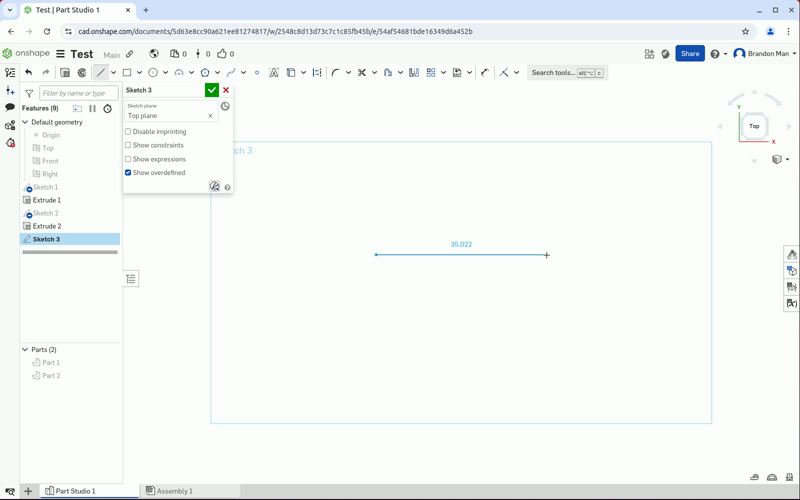
key_down(shift)
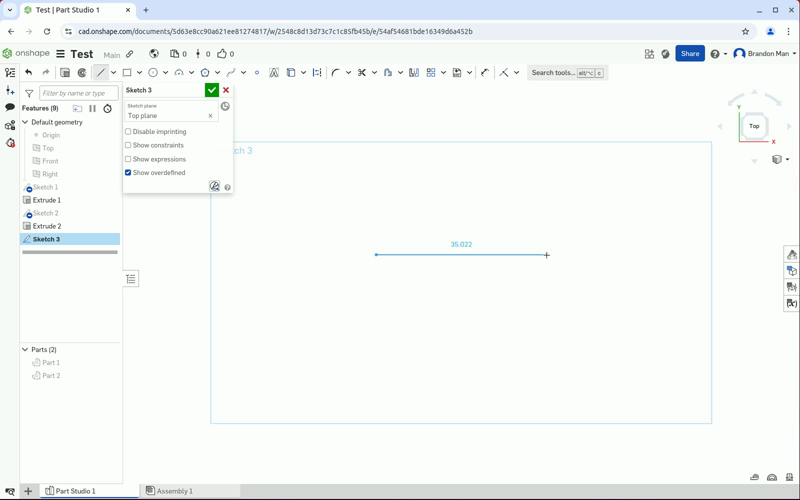
mouse_move(576, 254)
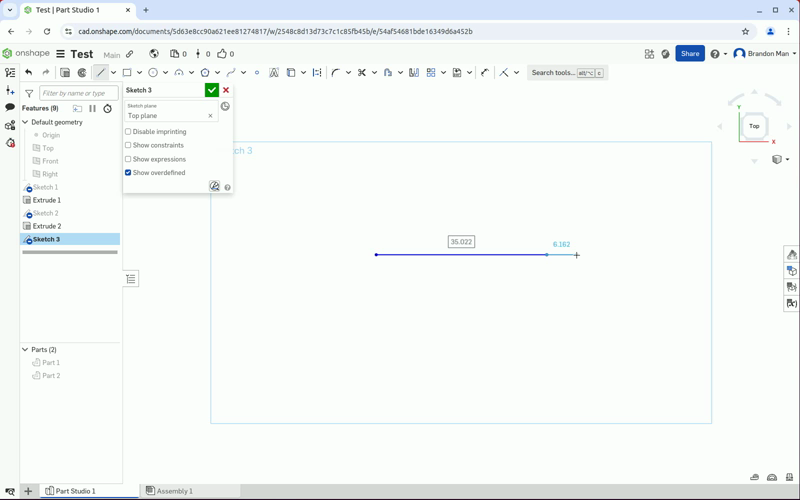
mouse_move(546, 229)
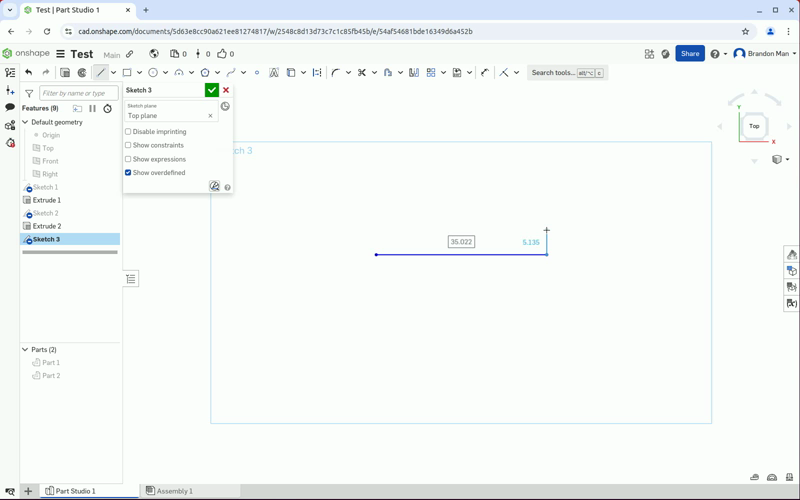
click(546, 229)
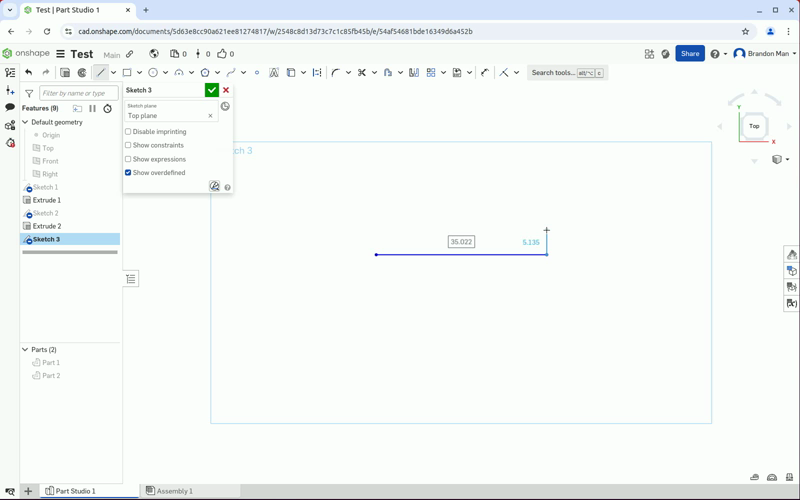
key_up(shift)
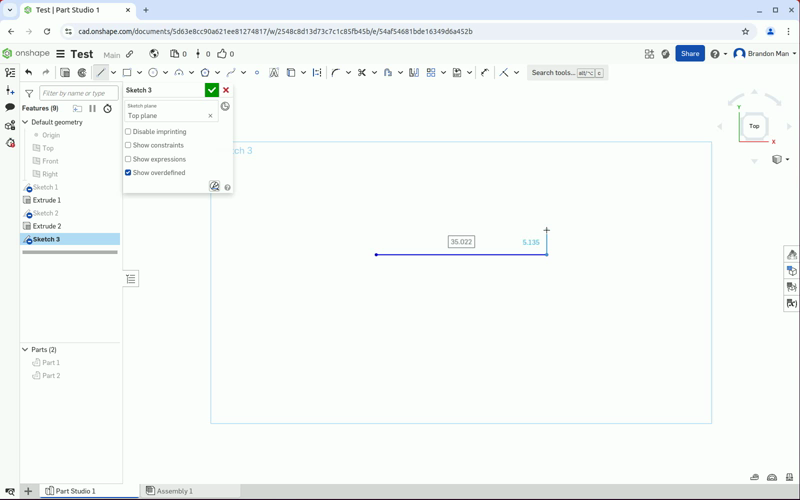
key_down(shift)
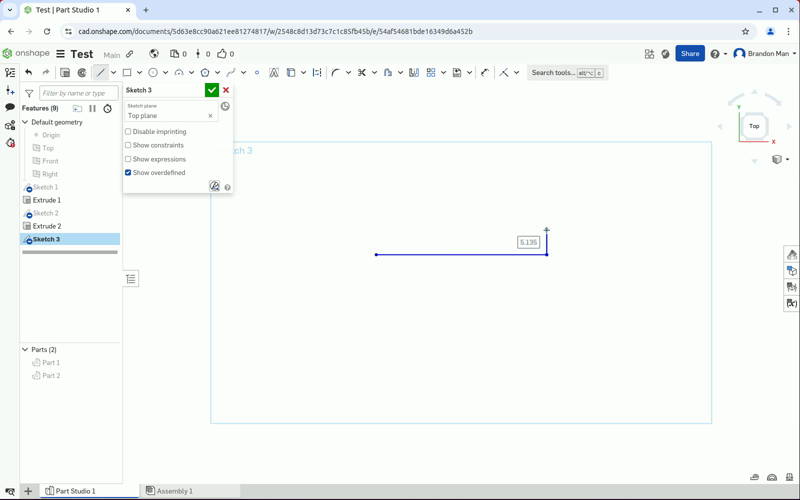
mouse_move(376, 229)
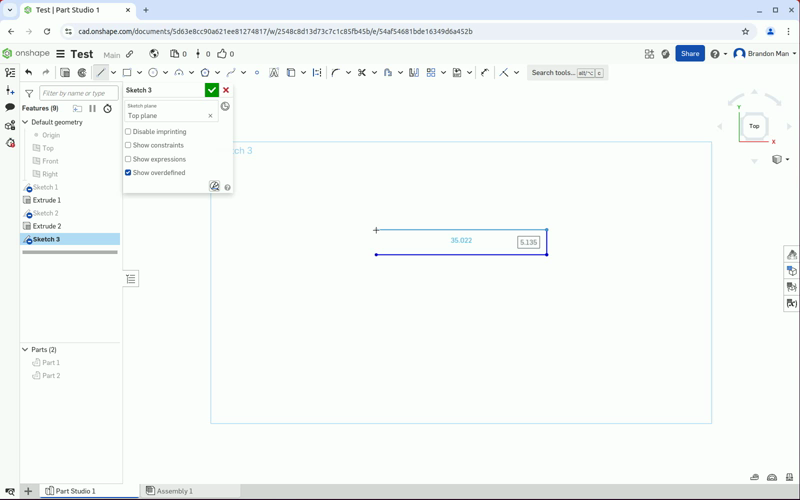
click(376, 229)
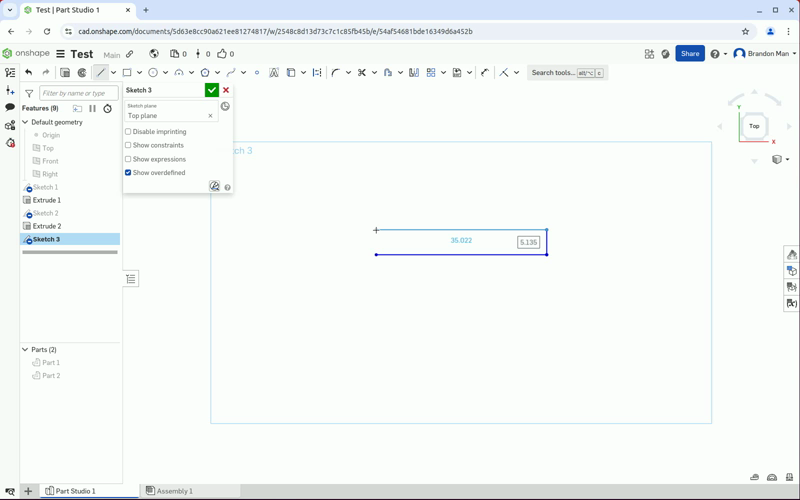
key_up(shift)
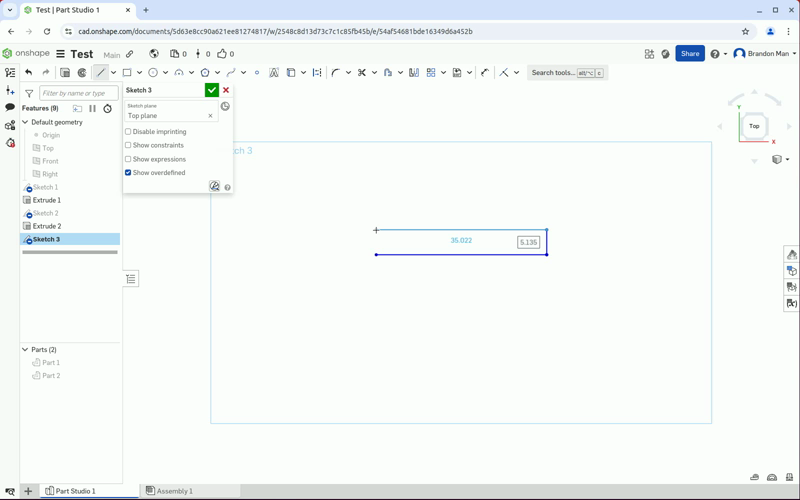
mouse_move(406, 229)
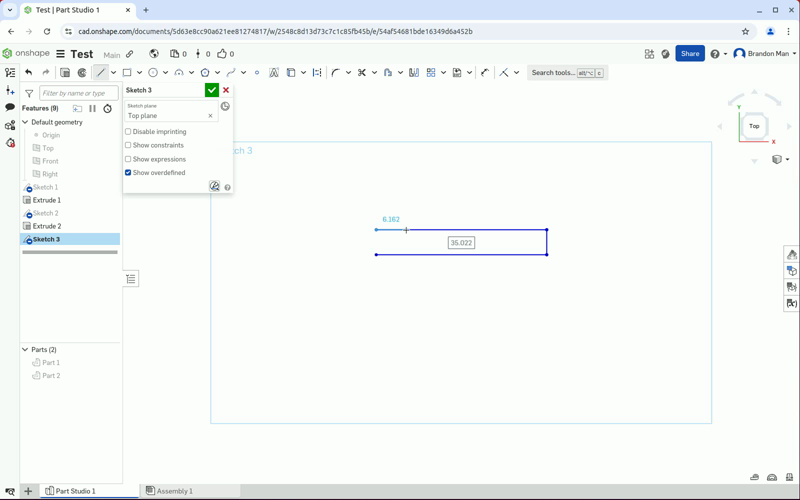
key_down(shift)
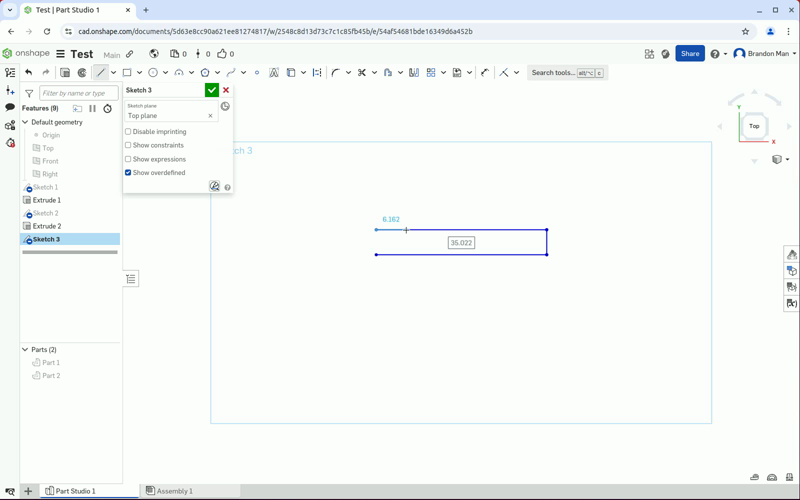
mouse_move(376, 254)
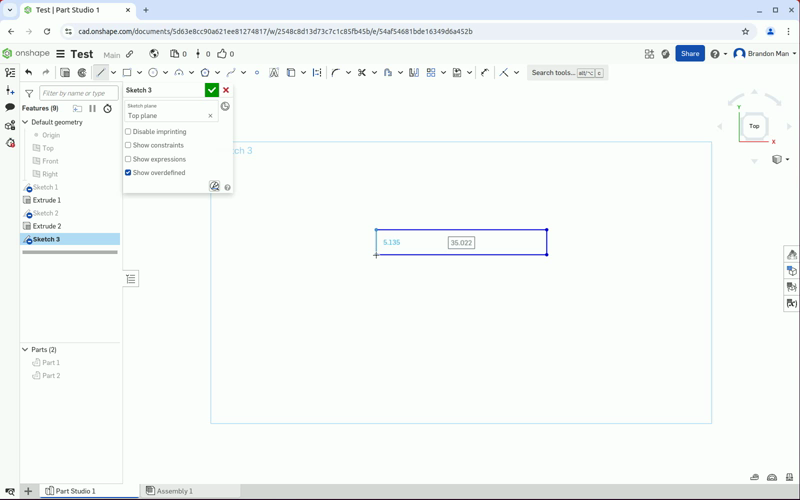
key_up(shift)
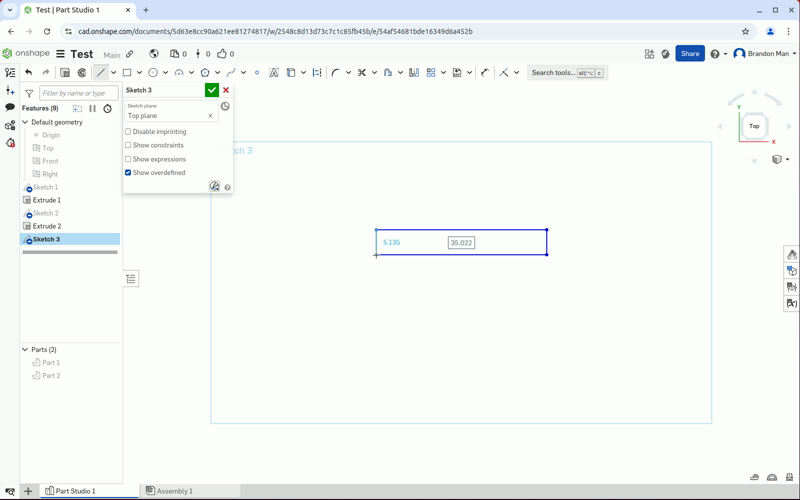
click(376, 254)
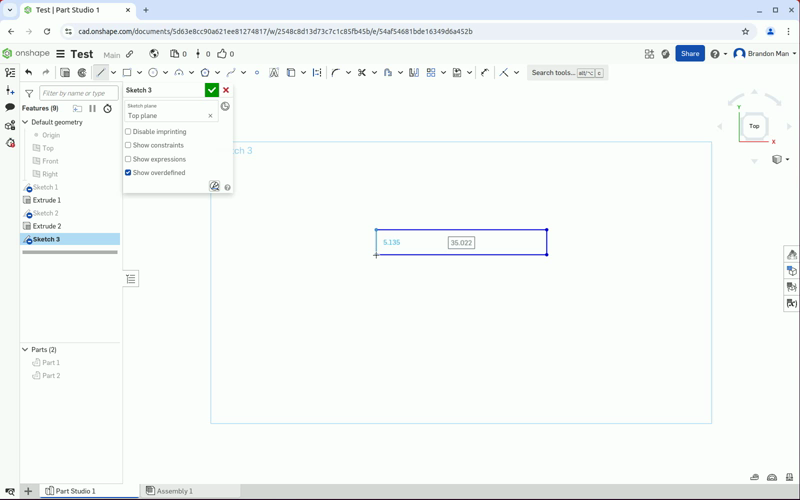
key(esc)
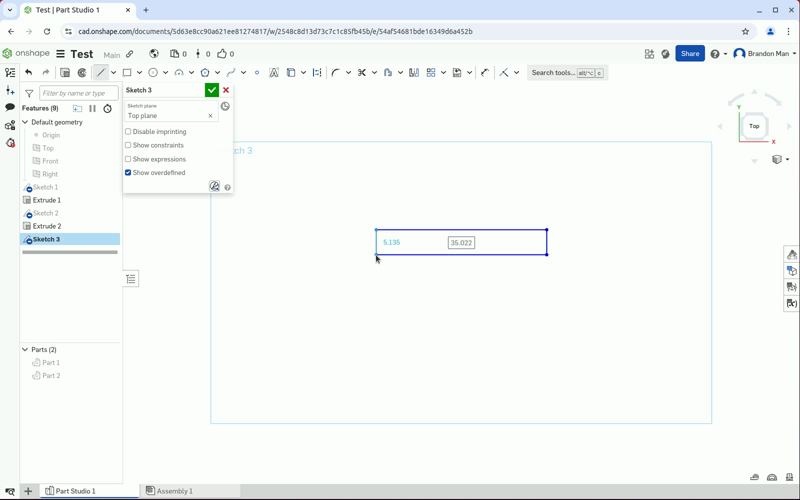
mouse_move(385, 236)
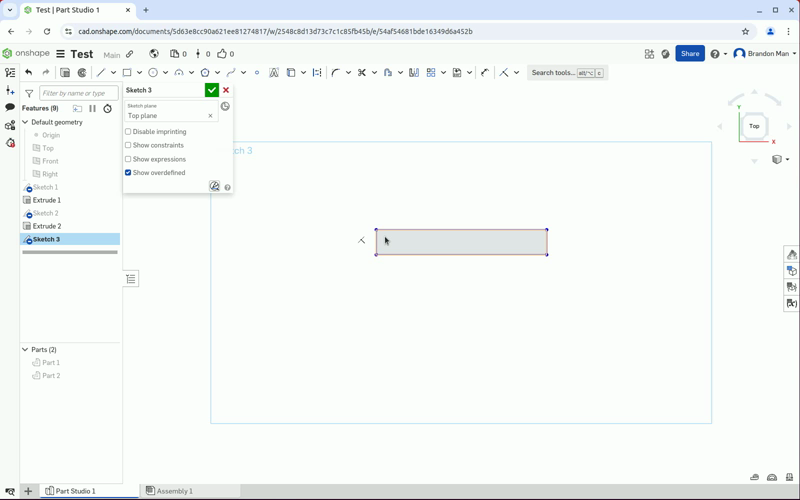
click(385, 236)
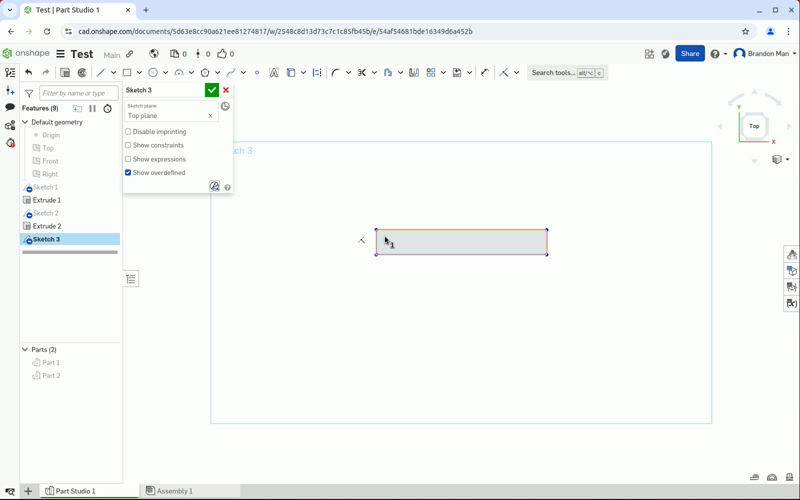
mouse_move(73, 352)
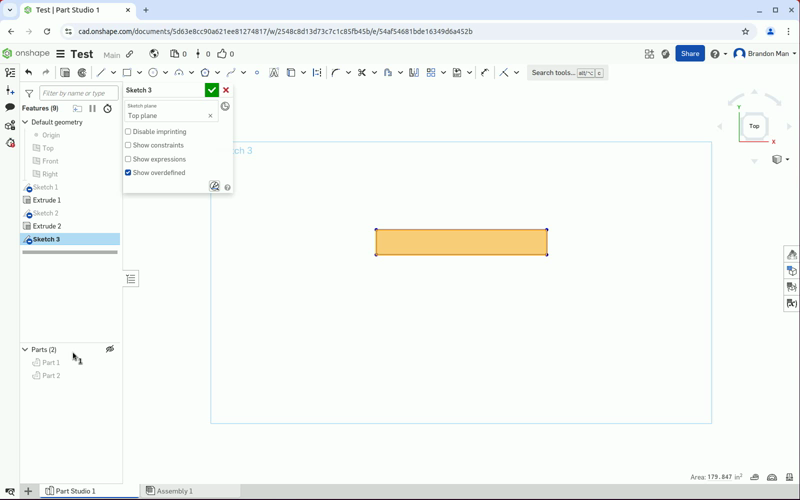
key(shift+y)
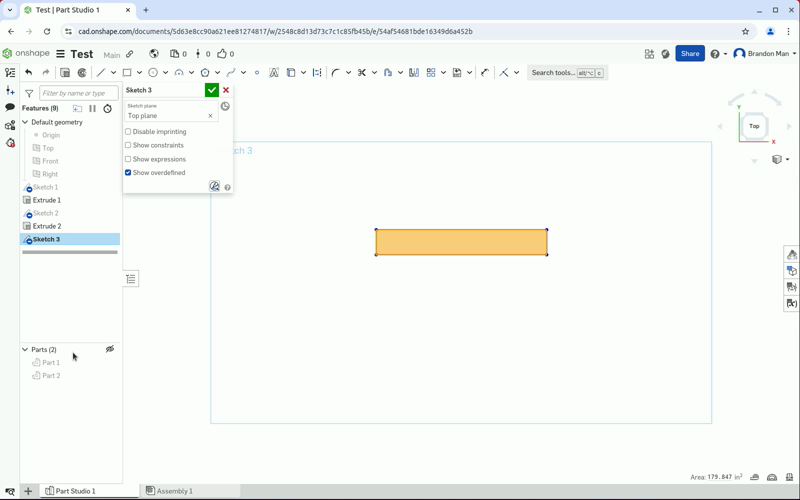
key(shift+e)
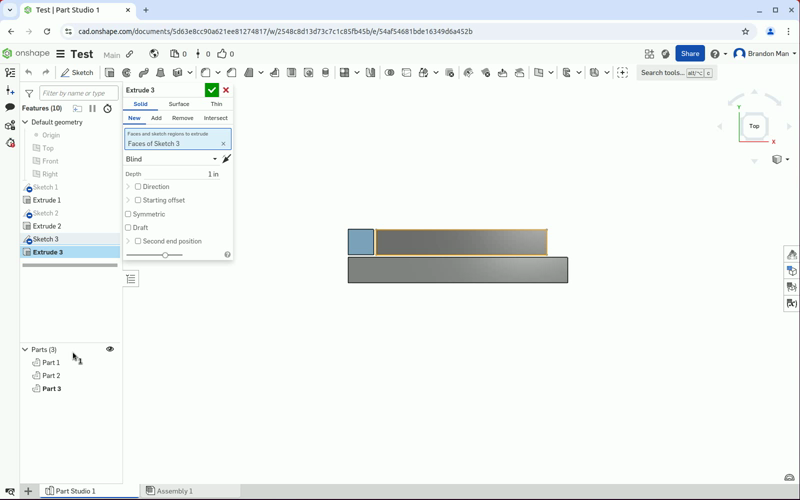
mouse_move(143, 106)
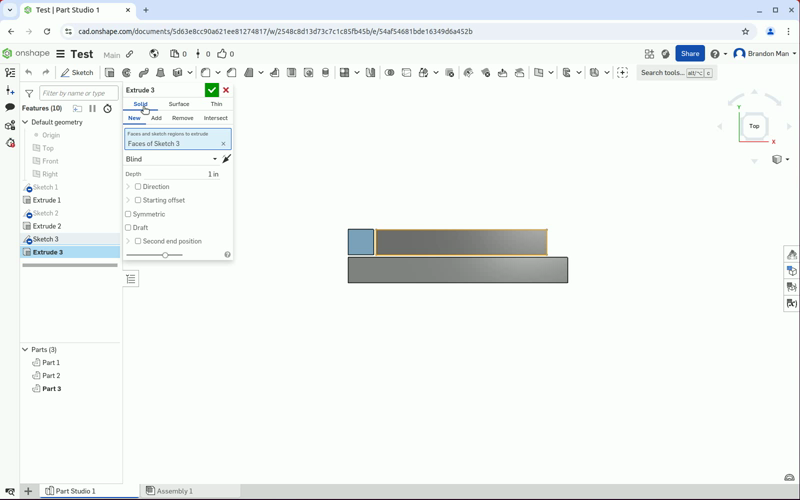
click(143, 106)
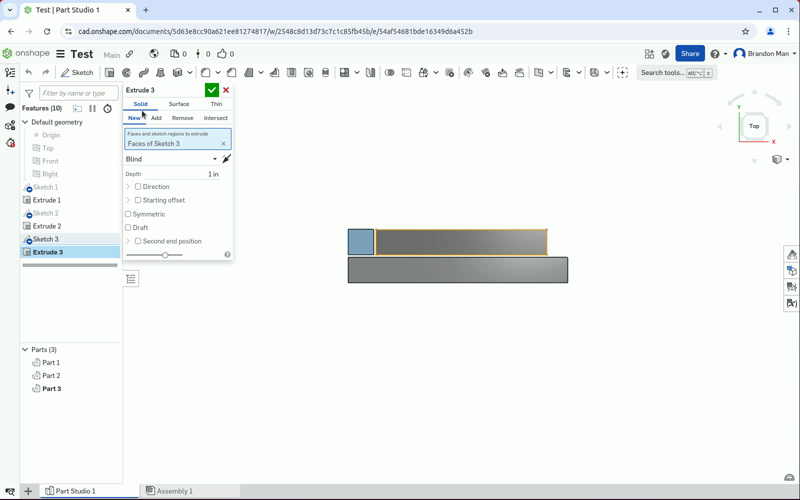
mouse_move(137, 120)
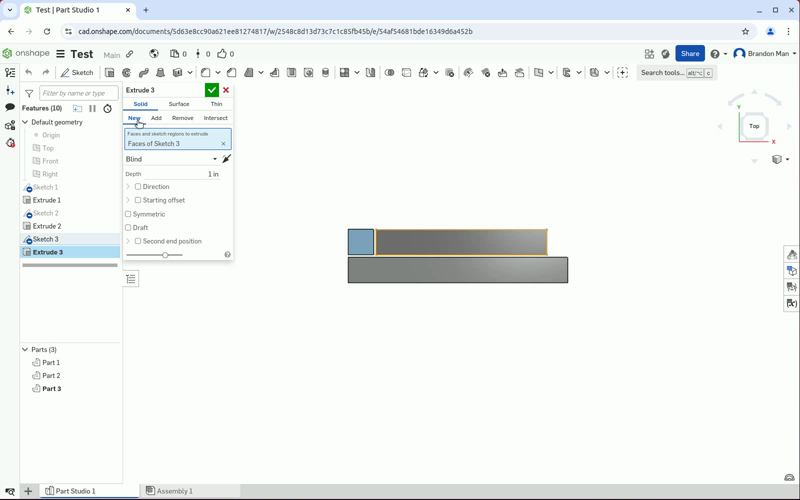
click(137, 120)
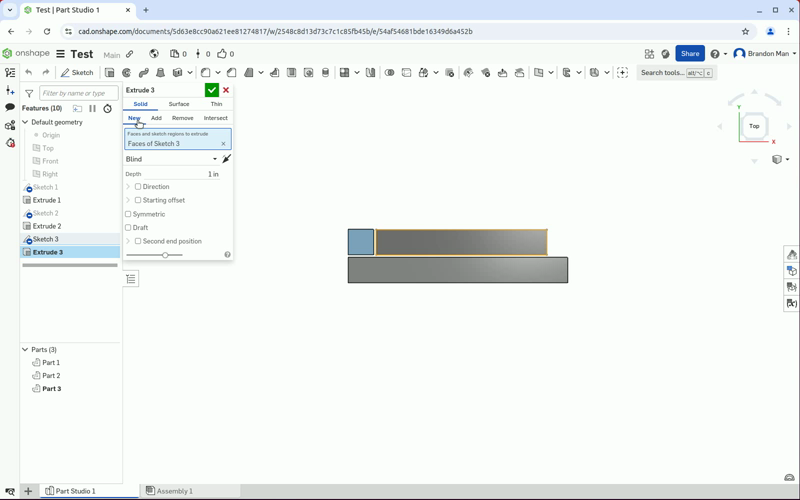
key(tab, 4)
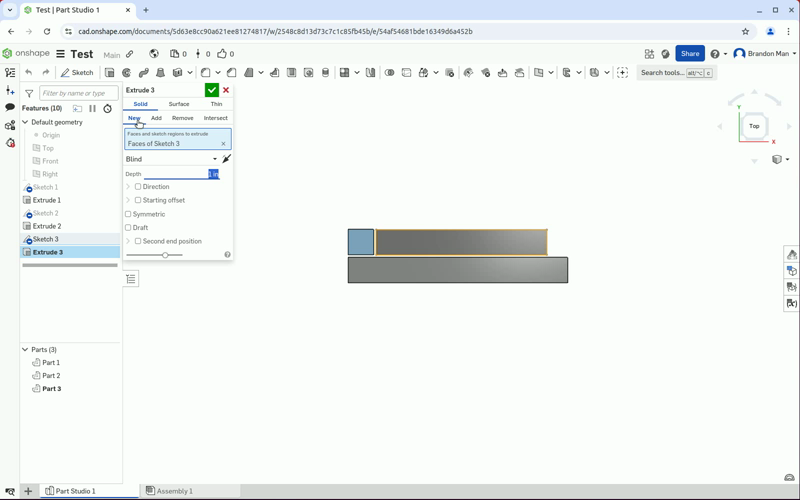
text(5.055)
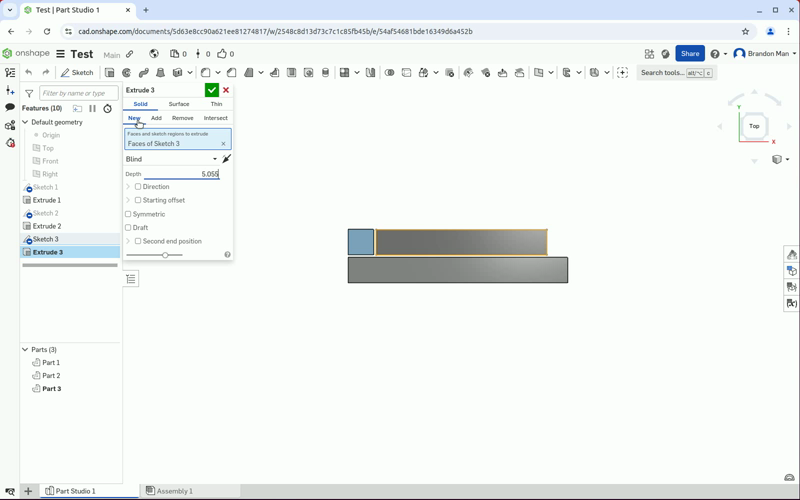
key(enter)
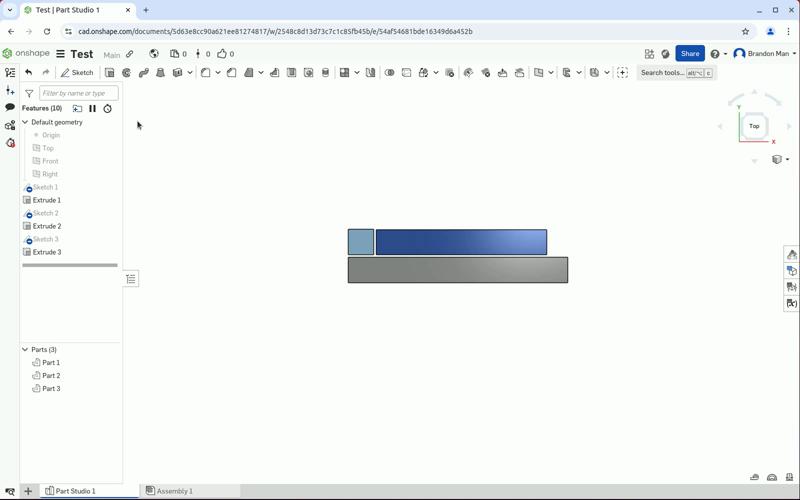
key(shift+h)
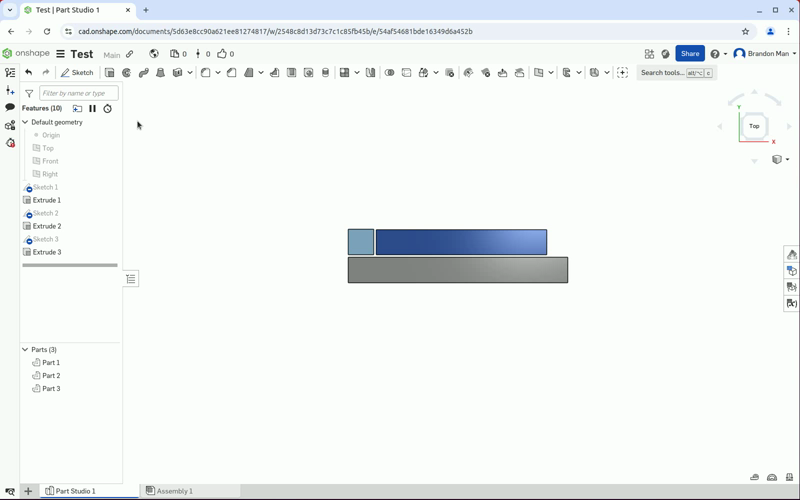
key(shift+h)
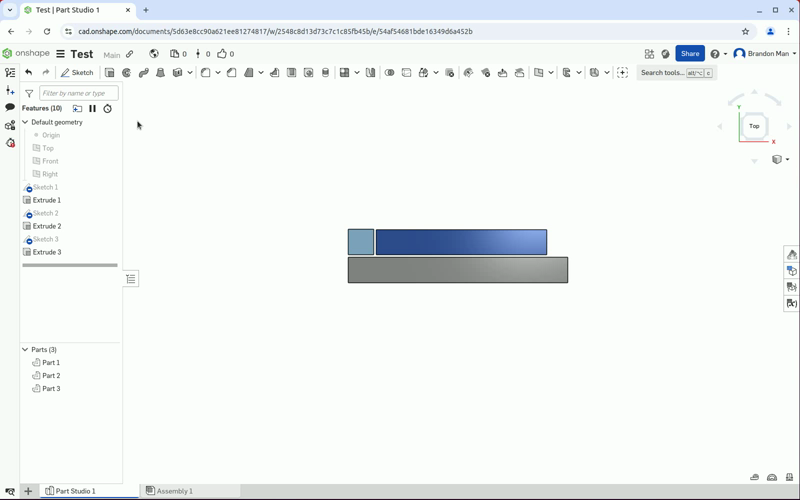
mouse_move(73, 189)
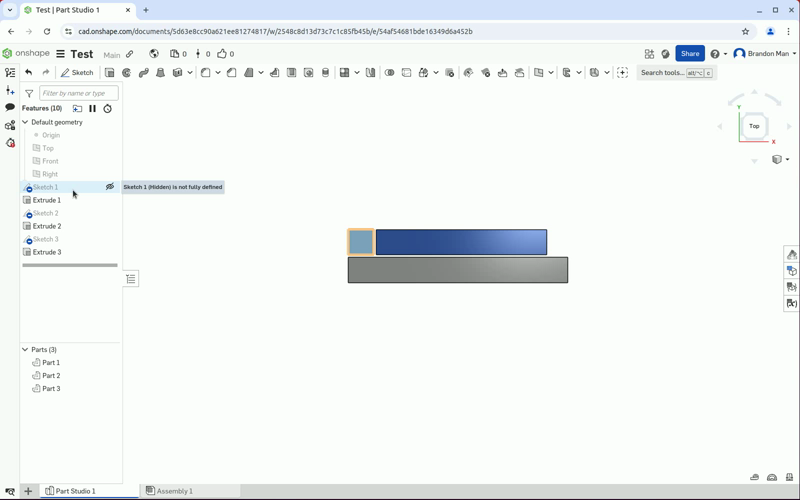
click(73, 189)
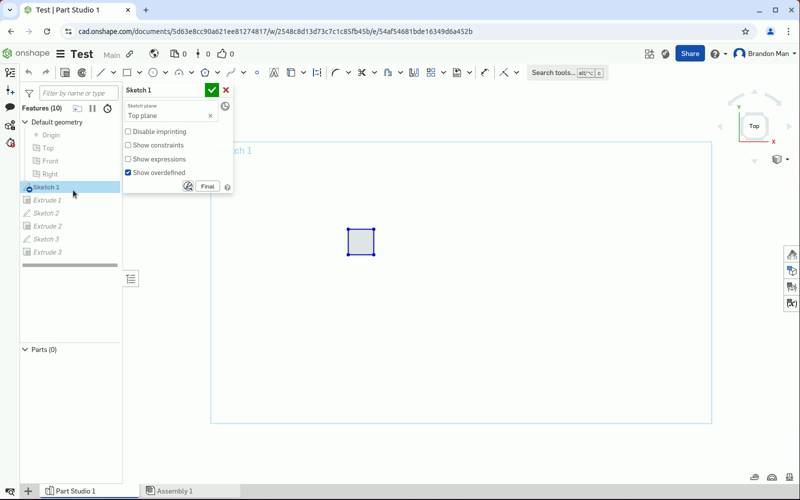
mouse_move(229, 92)
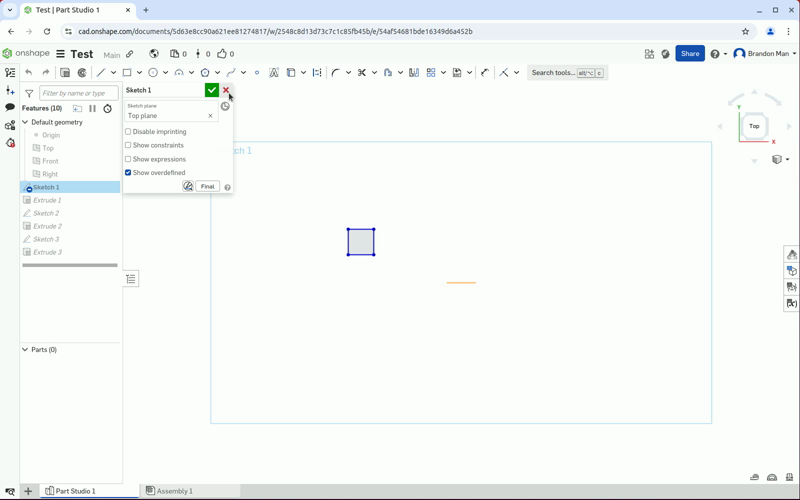
click(229, 92)
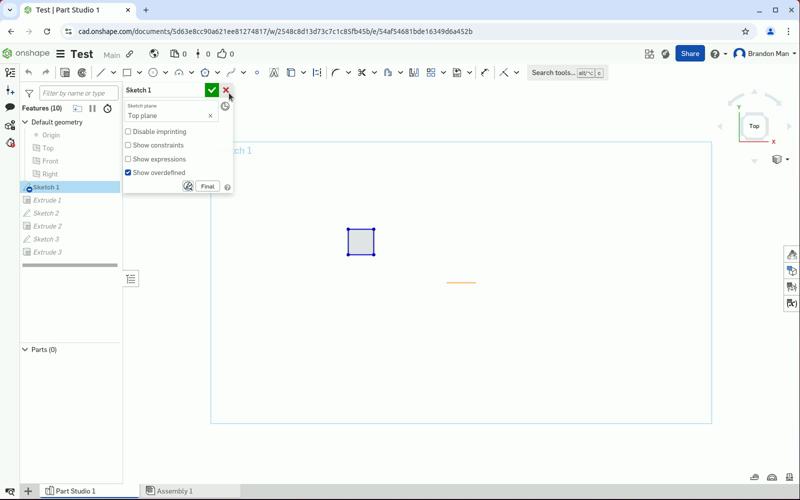
key(shift+s)
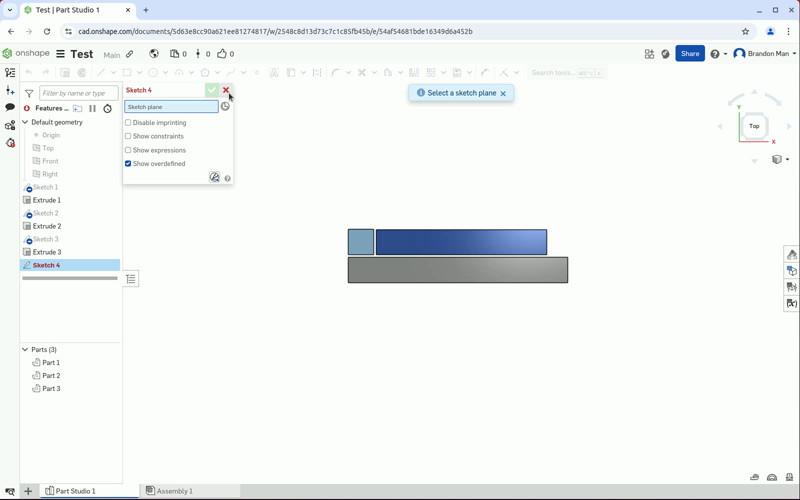
mouse_move(73, 150)
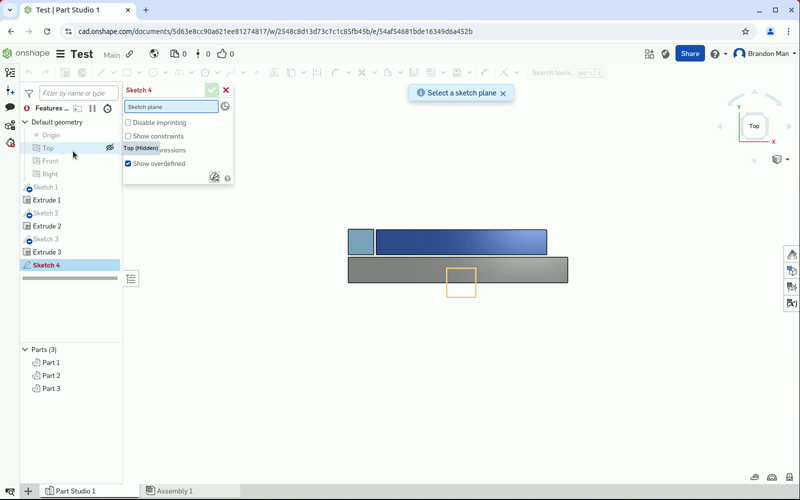
click(73, 150)
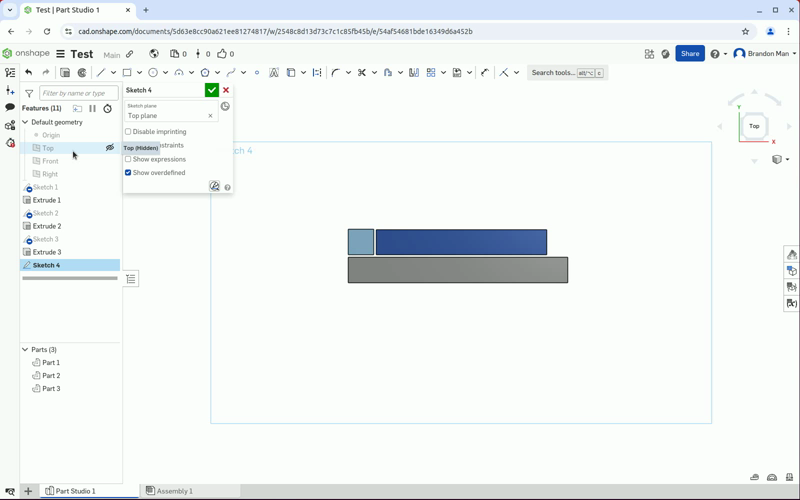
mouse_move(73, 352)
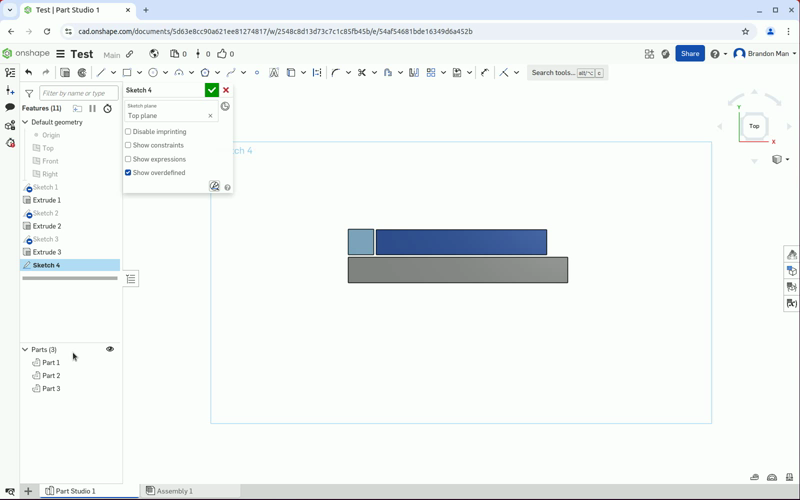
key(y)
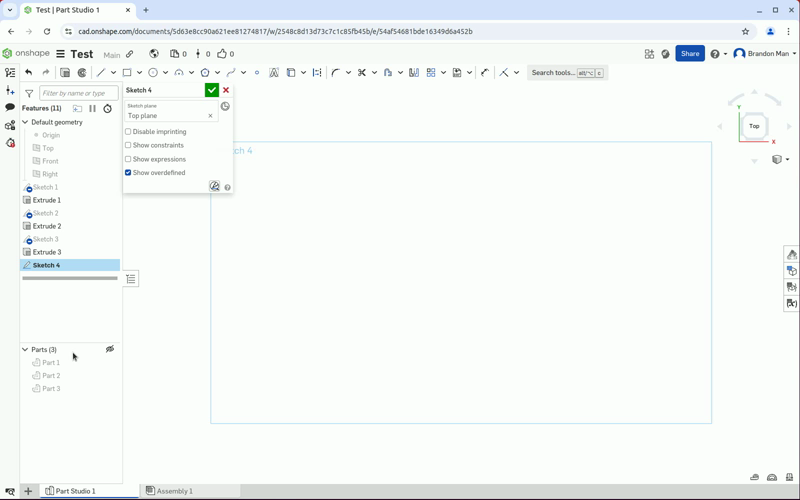
key(l)
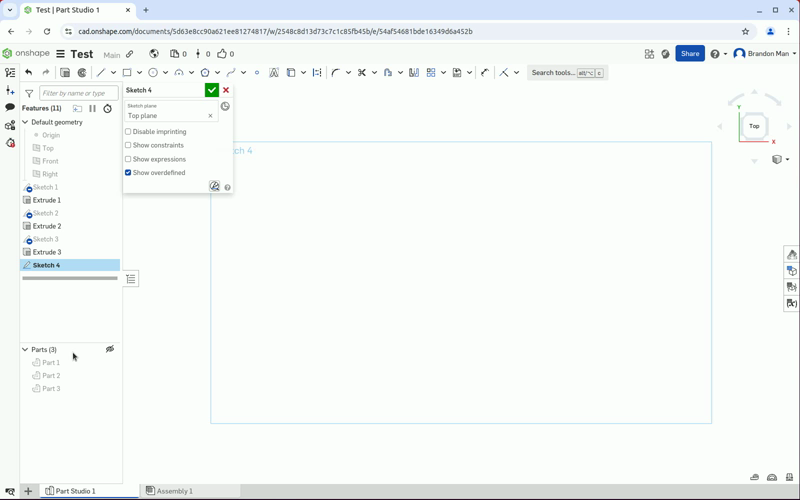
key_down(shift)
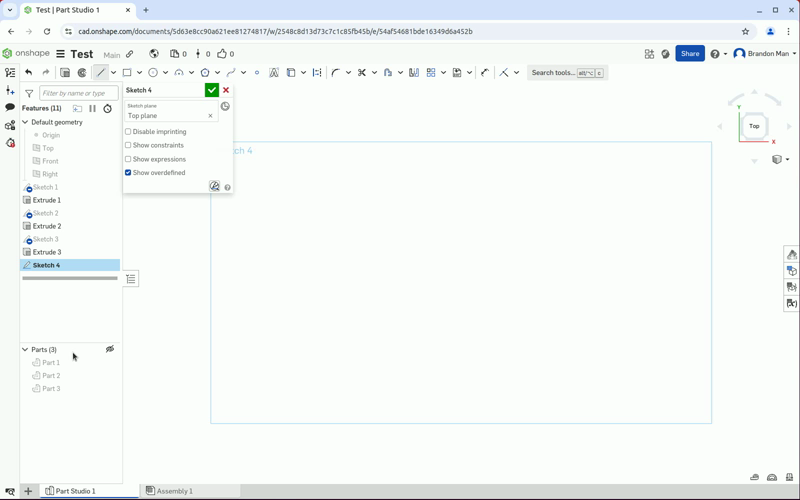
mouse_move(348, 311)
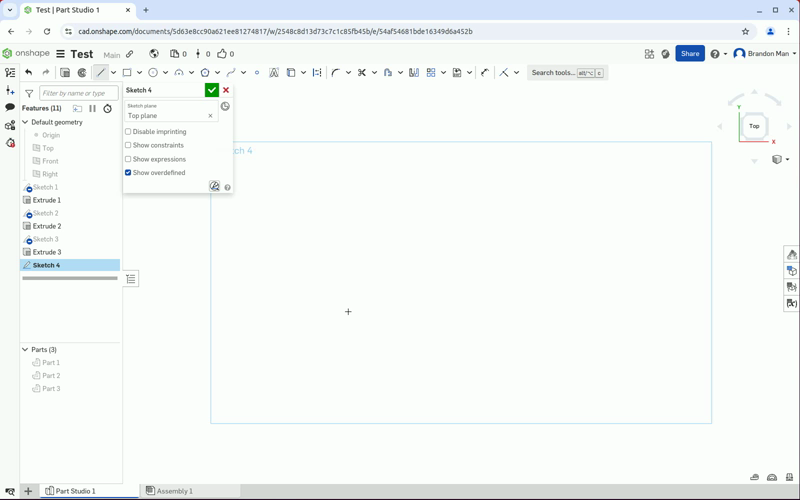
click(348, 311)
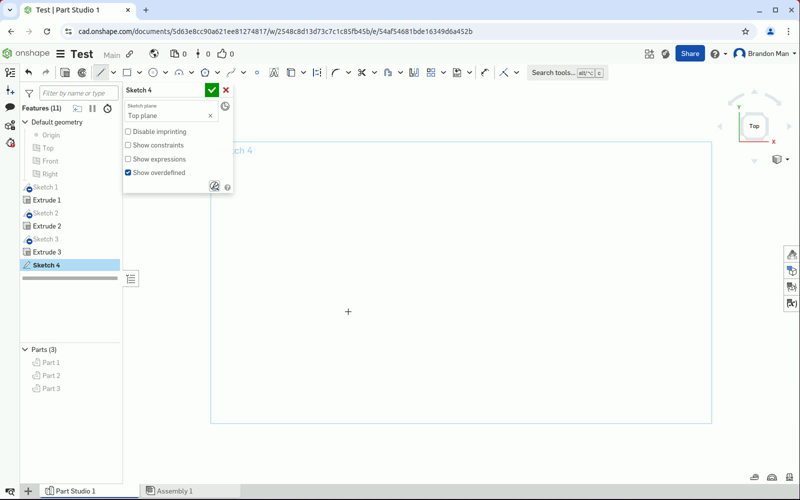
key_up(shift)
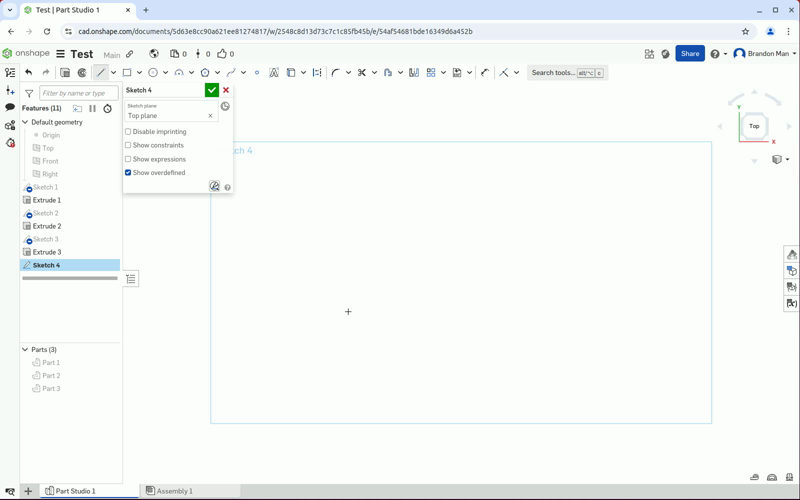
key_down(shift)
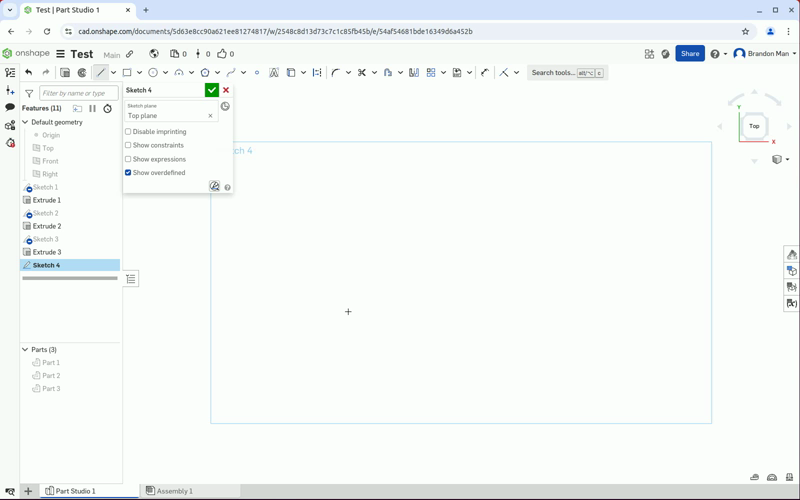
mouse_move(470, 311)
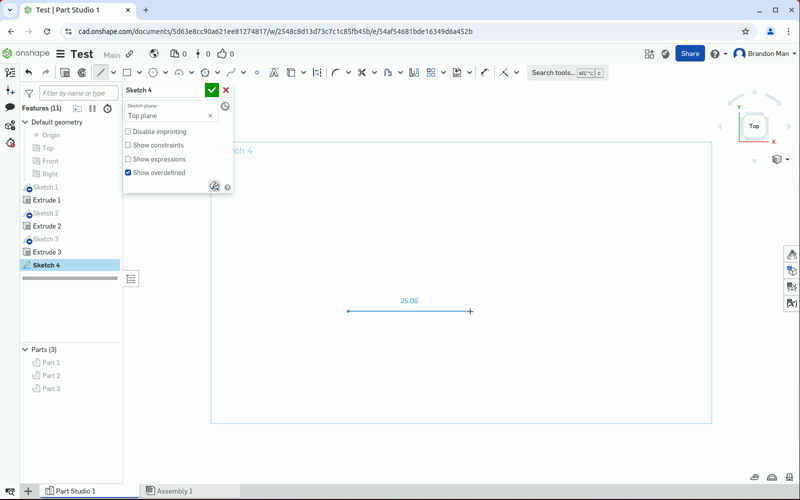
click(470, 311)
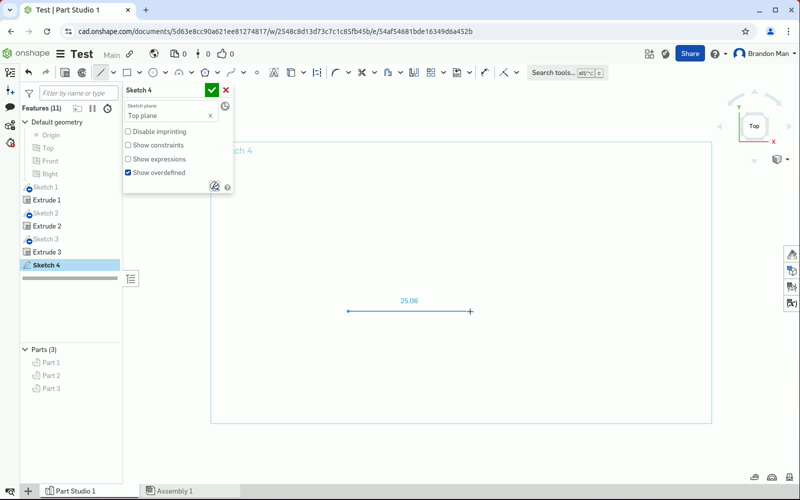
key_up(shift)
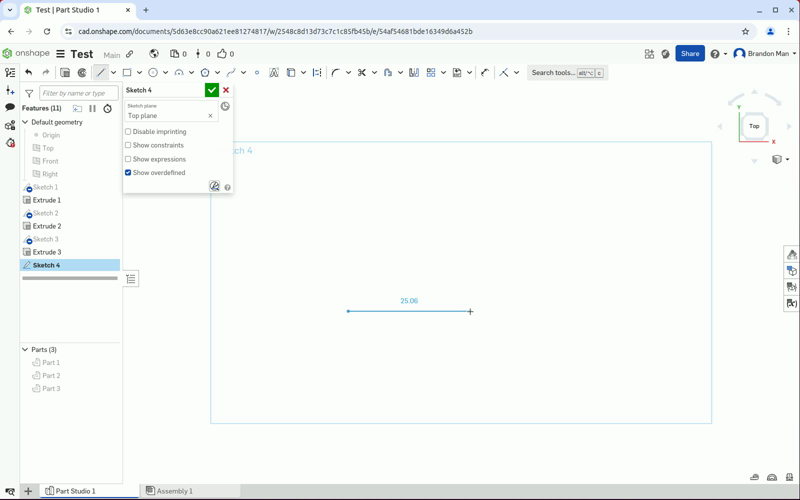
key_down(shift)
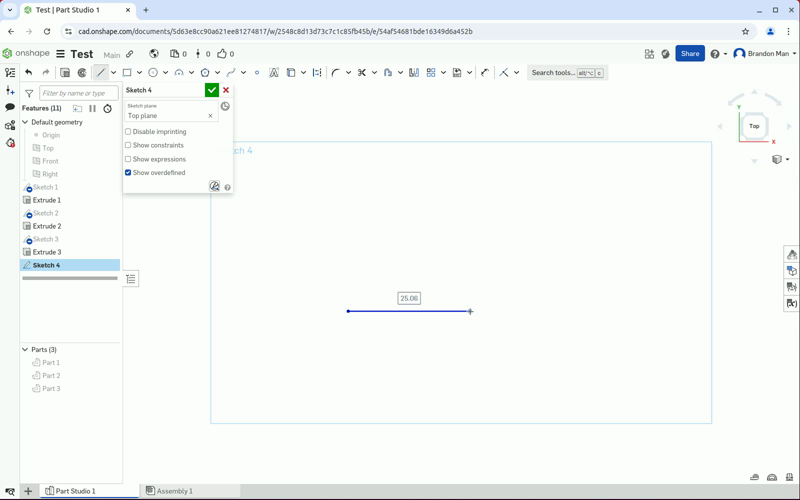
mouse_move(500, 311)
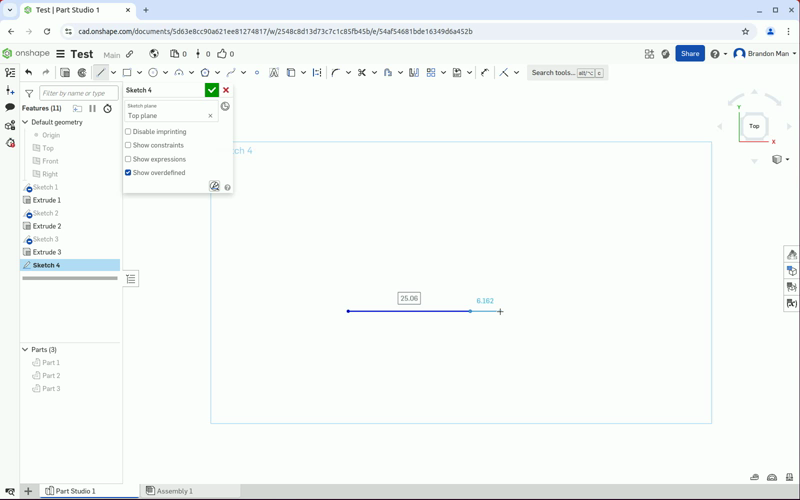
mouse_move(470, 286)
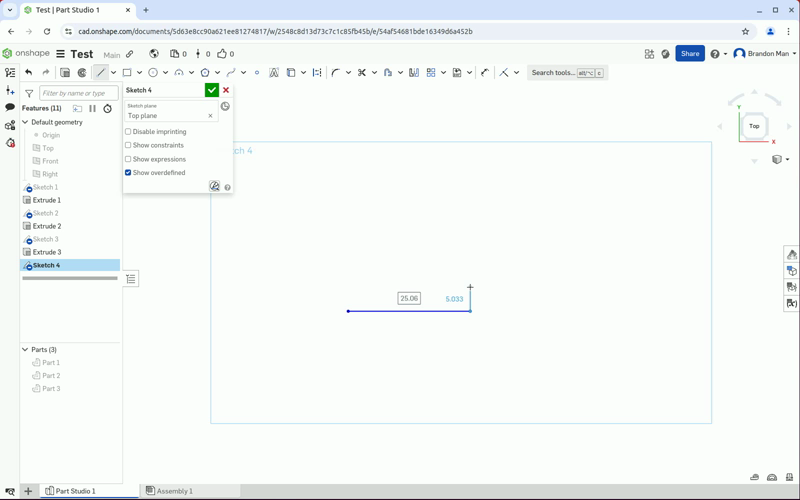
click(470, 286)
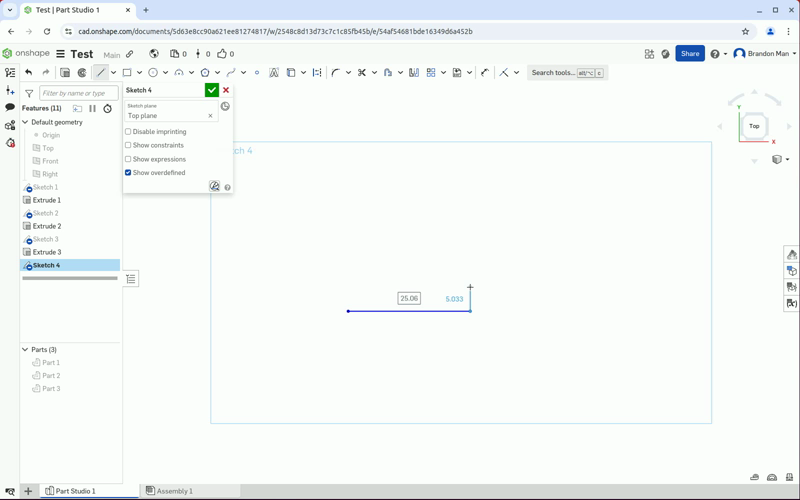
key_up(shift)
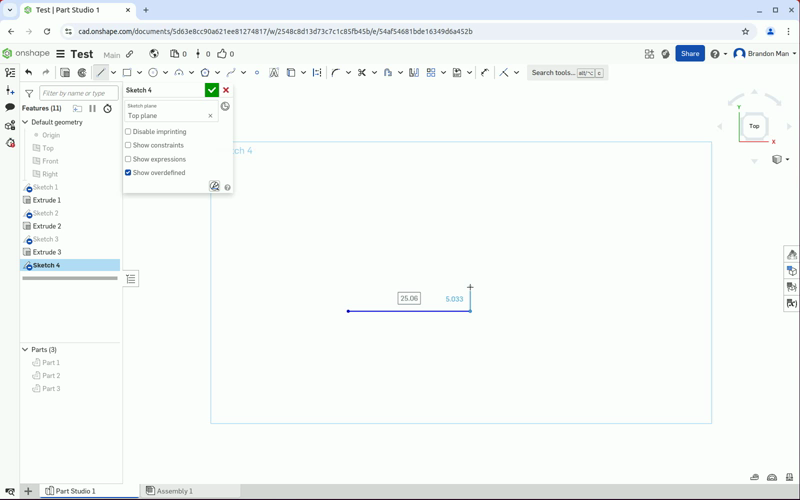
key_down(shift)
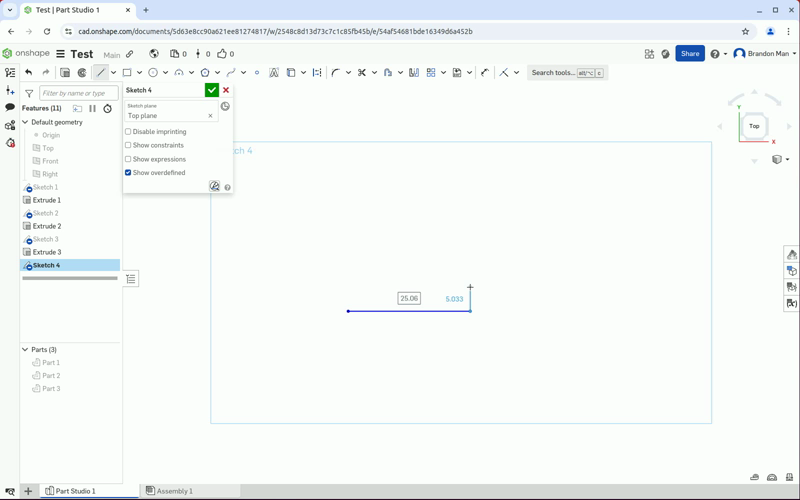
mouse_move(348, 286)
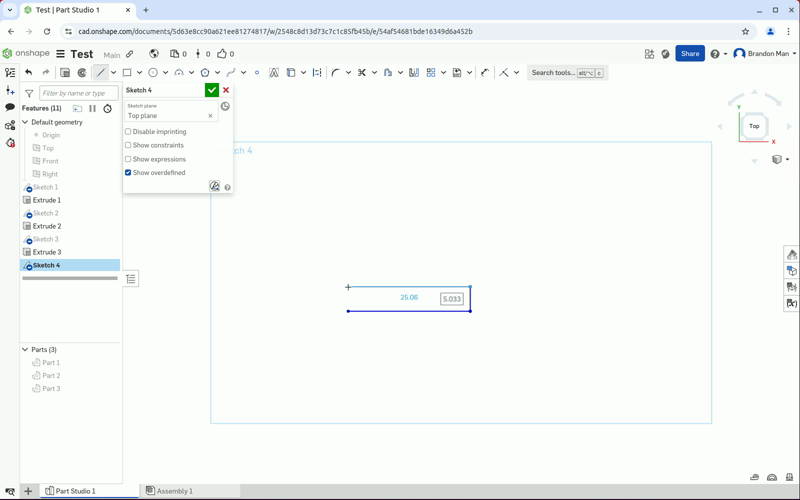
click(348, 286)
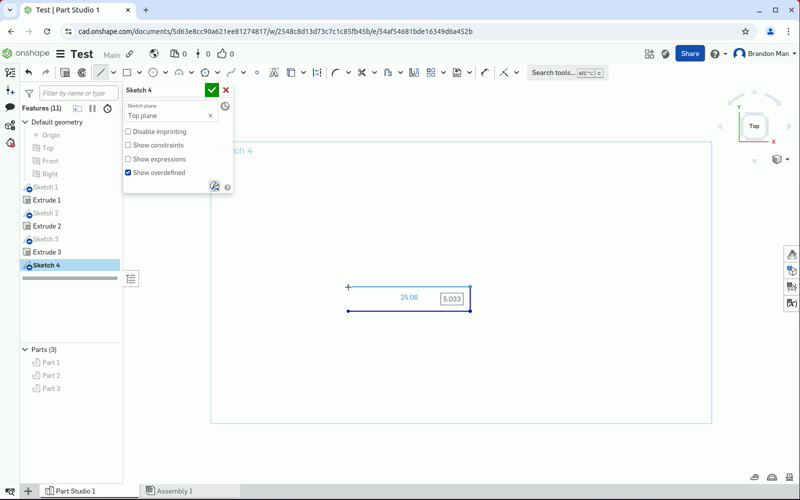
key_up(shift)
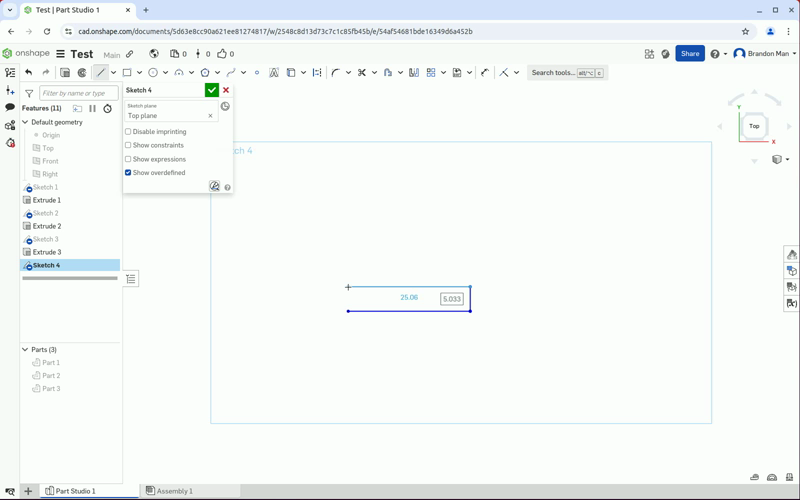
mouse_move(378, 286)
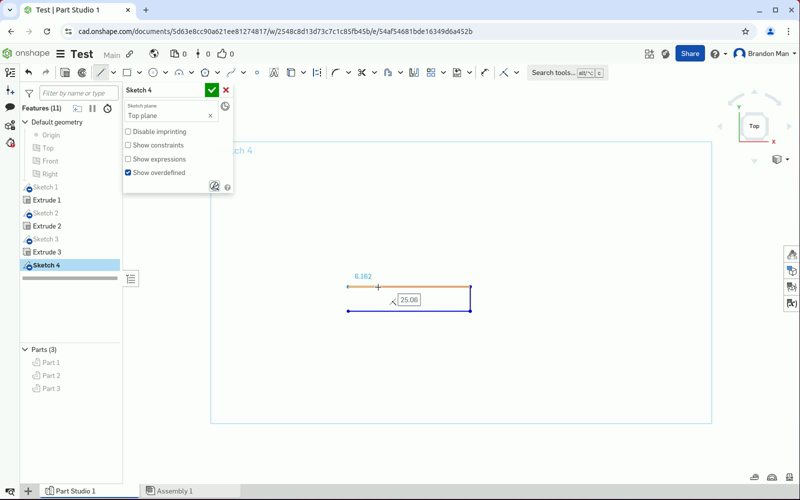
key_down(shift)
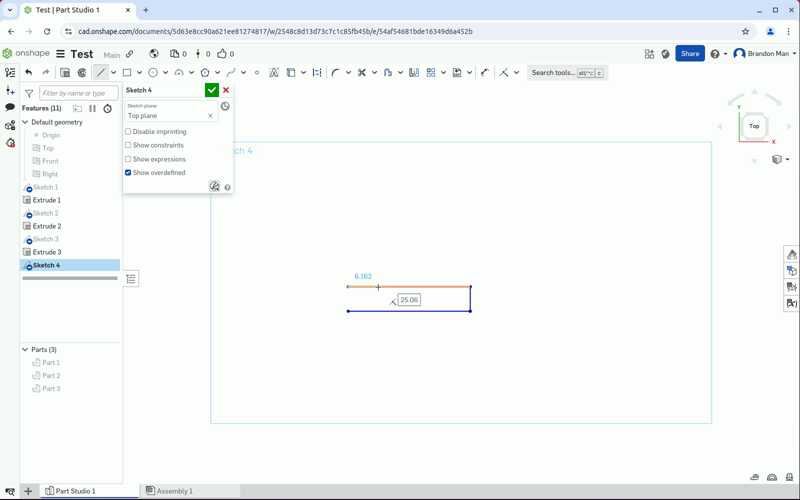
mouse_move(348, 311)
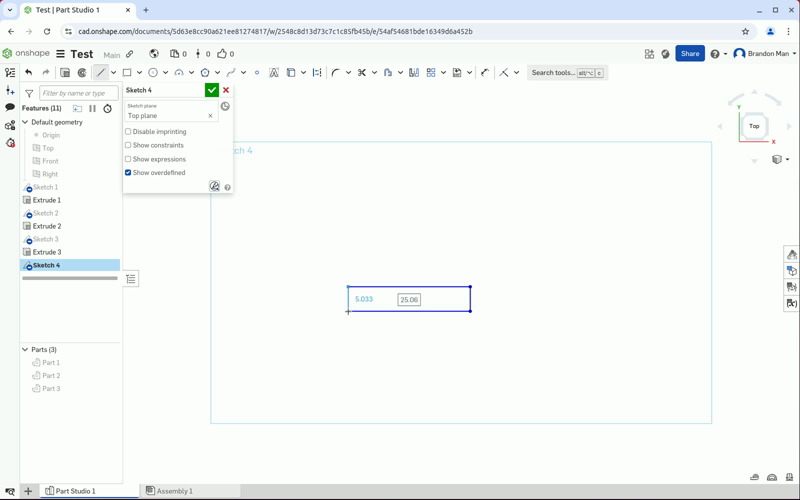
key_up(shift)
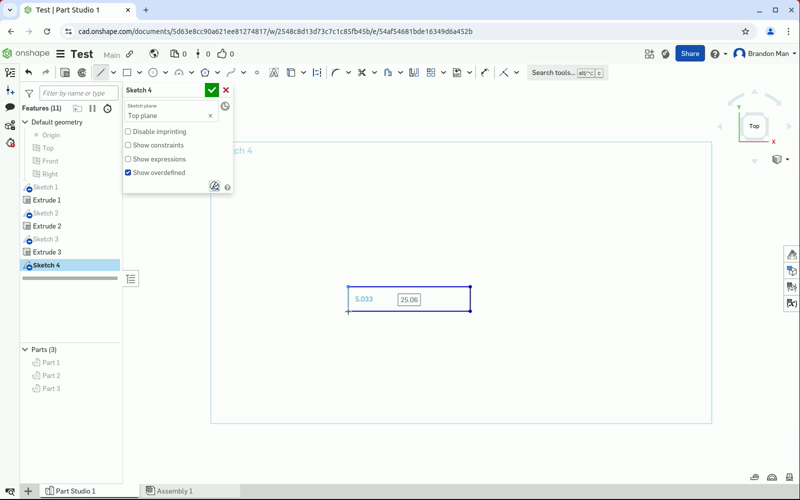
click(348, 311)
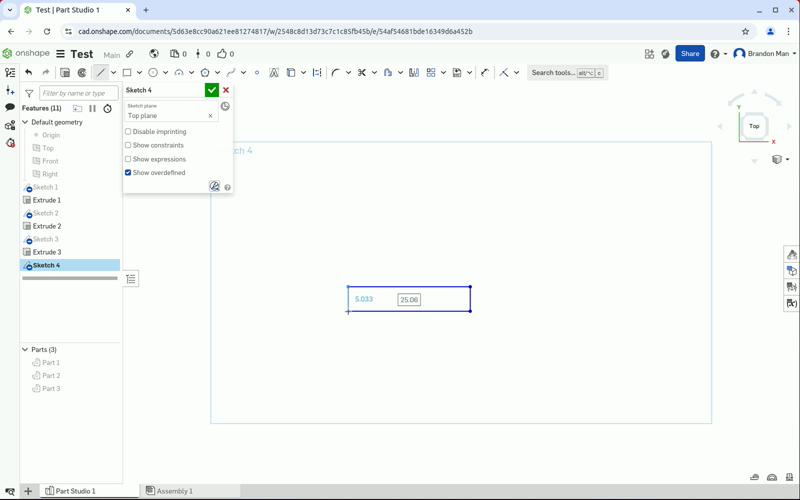
key(esc)
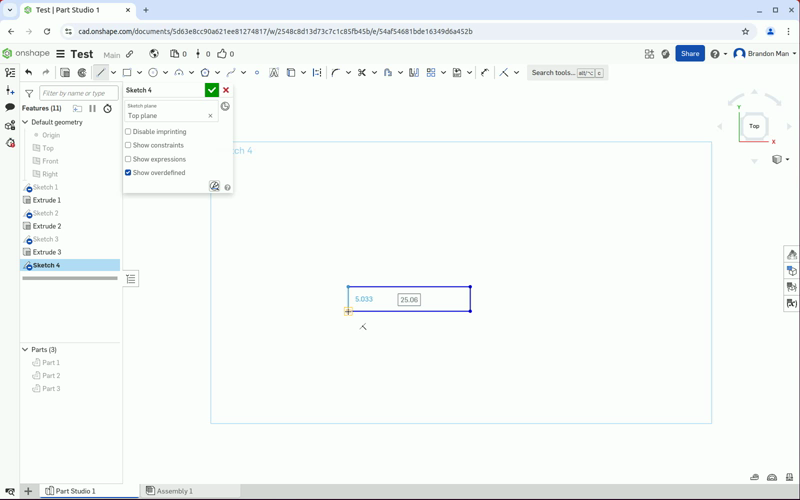
mouse_move(392, 304)
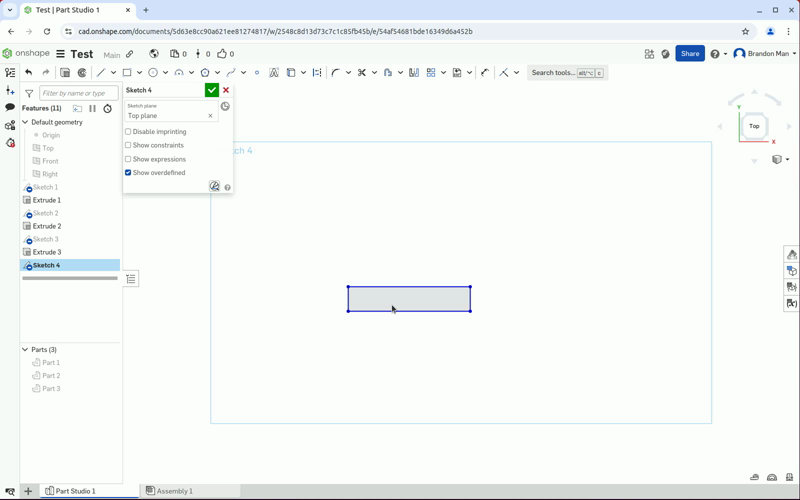
click(392, 304)
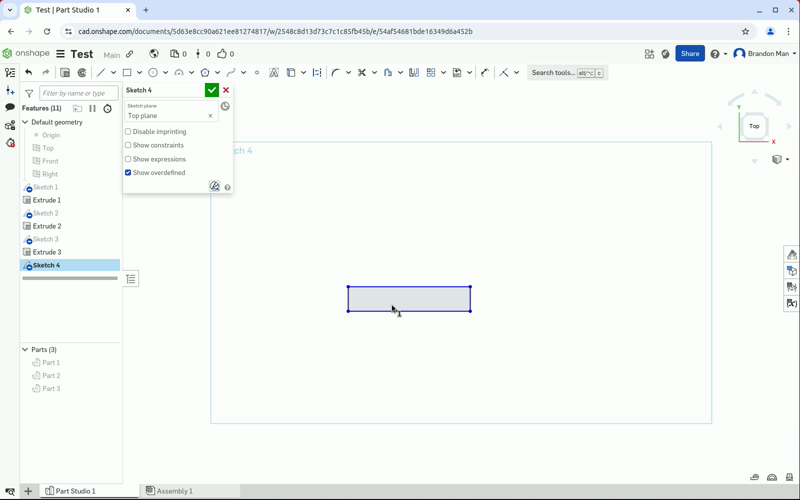
mouse_move(73, 352)
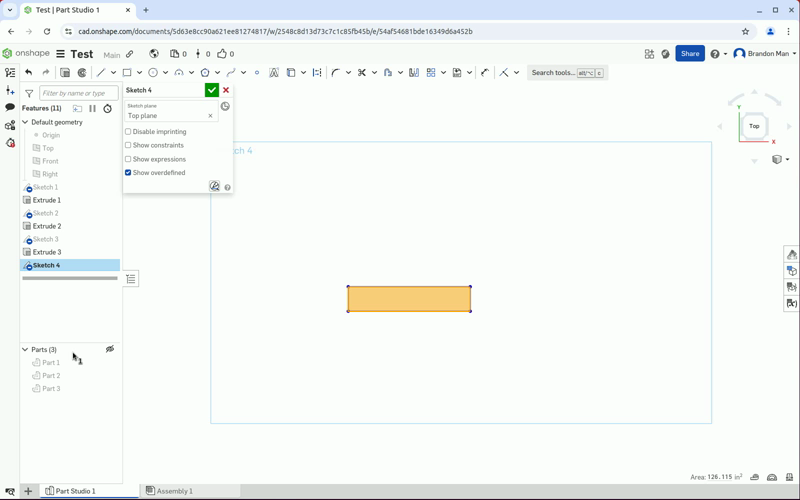
key(shift+y)
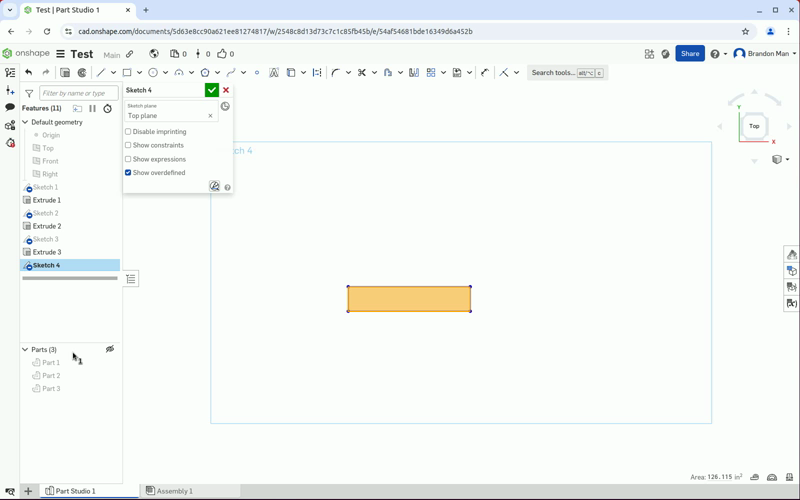
key(shift+e)
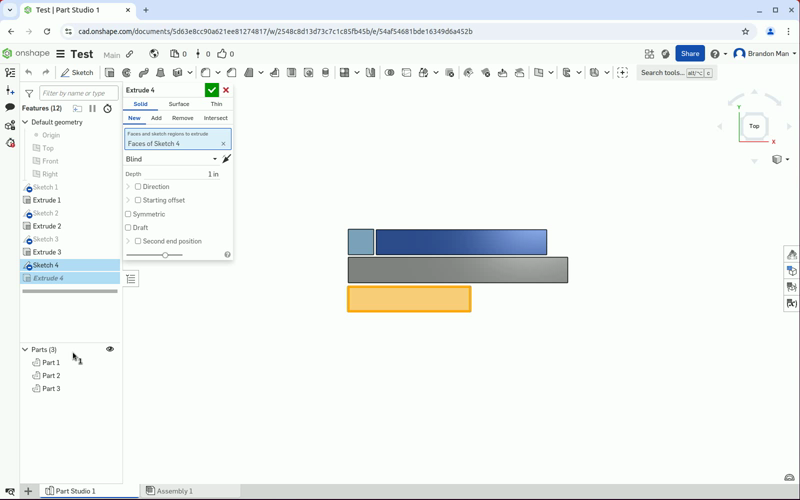
mouse_move(143, 106)
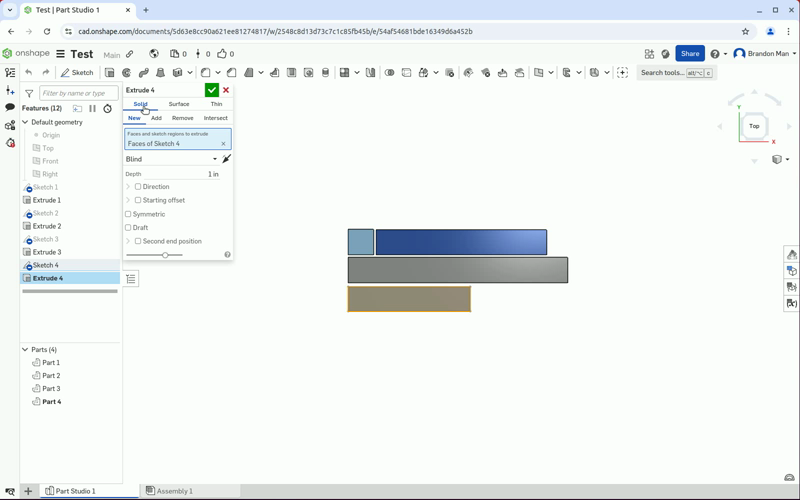
click(143, 106)
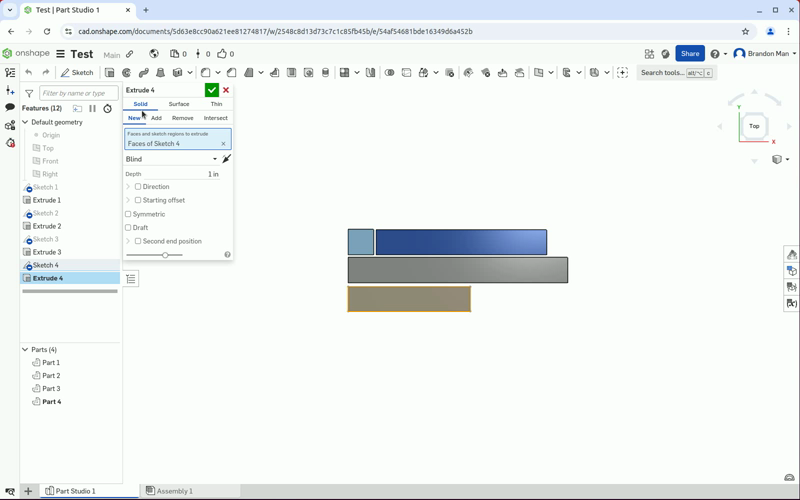
mouse_move(137, 120)
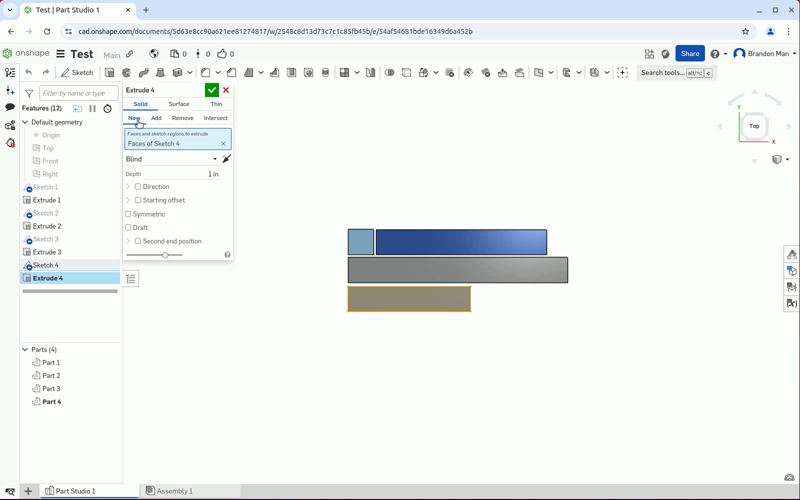
click(137, 120)
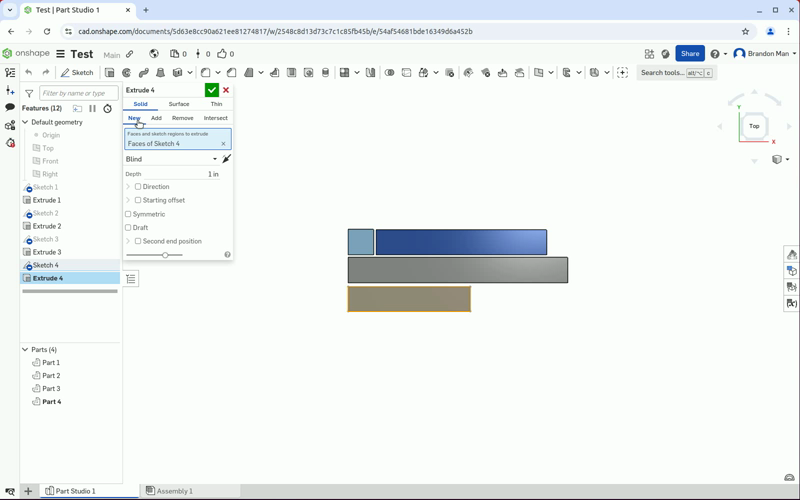
key(tab, 4)
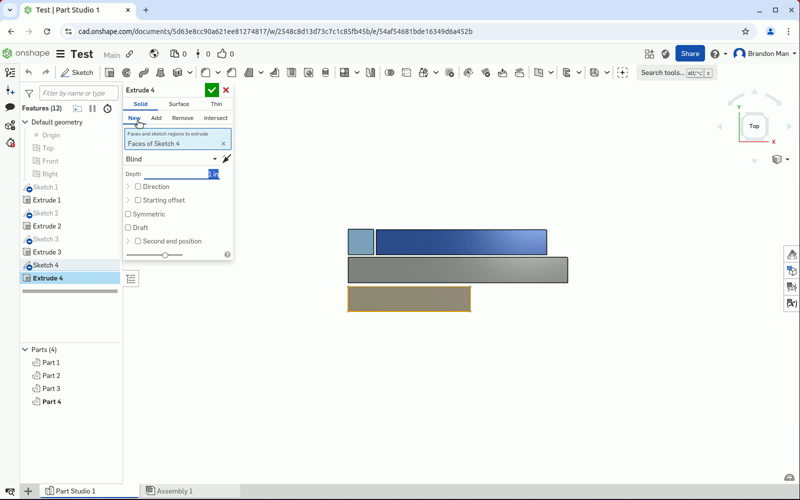
text(5.055)
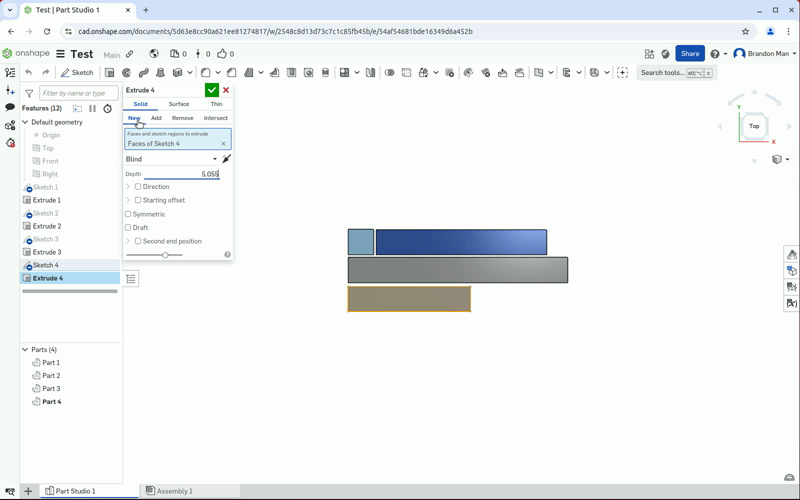
key(enter)
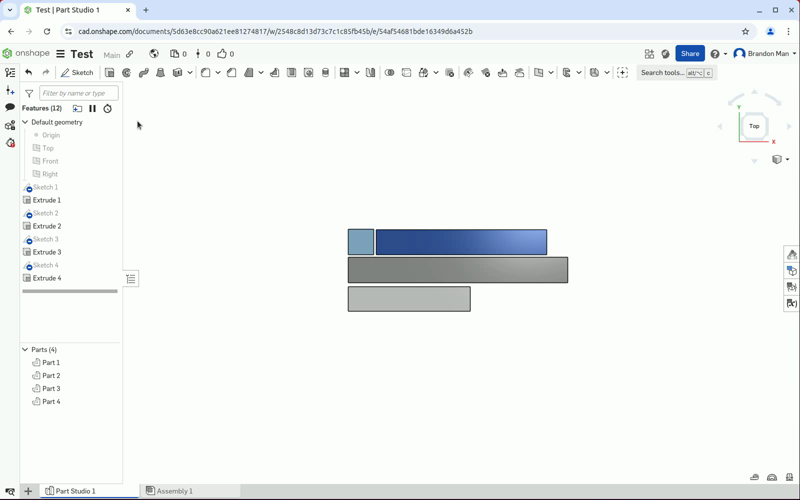
key(shift+h)
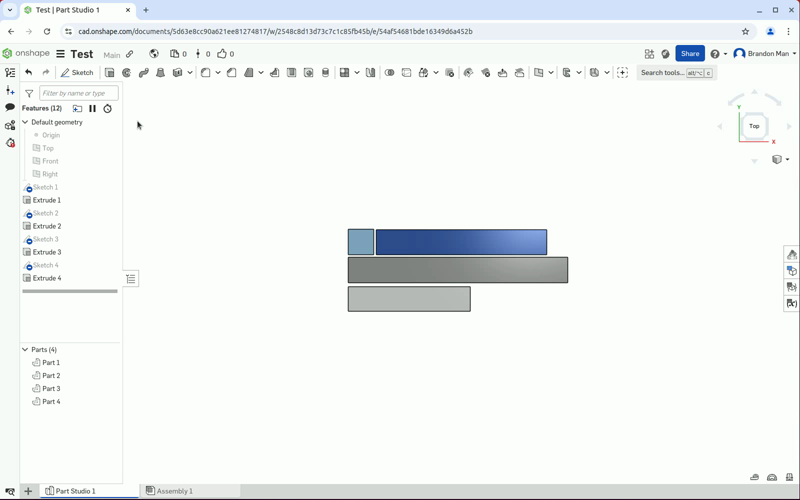
key(shift+h)
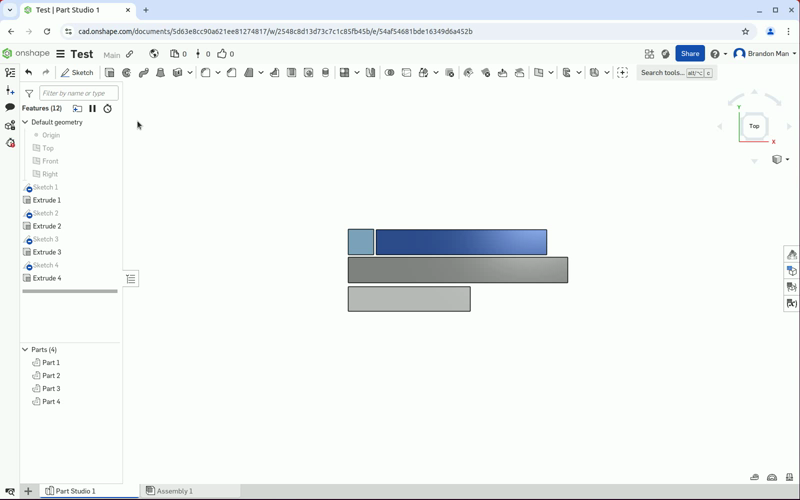
mouse_move(73, 189)
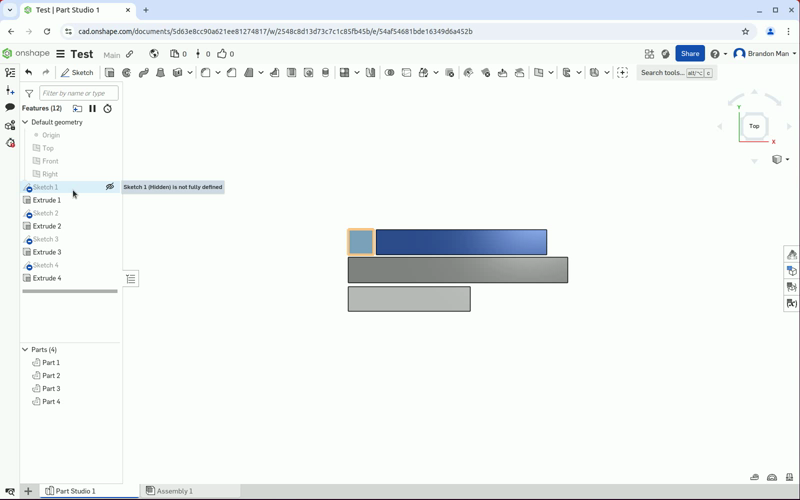
click(73, 189)
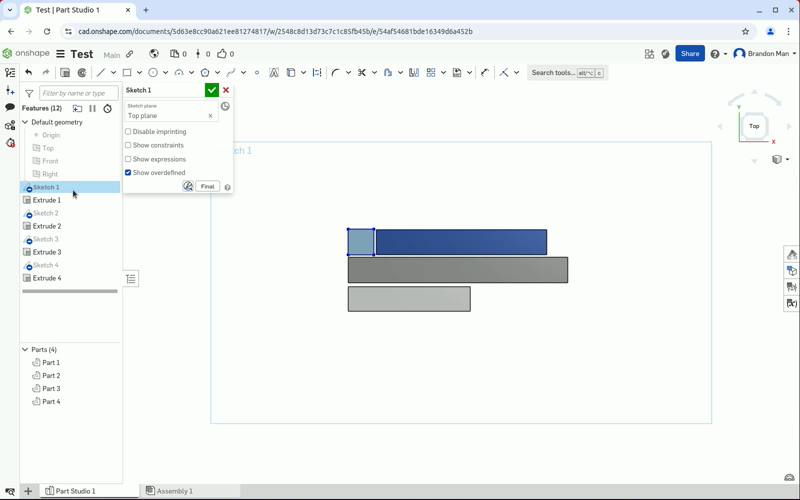
mouse_move(229, 92)
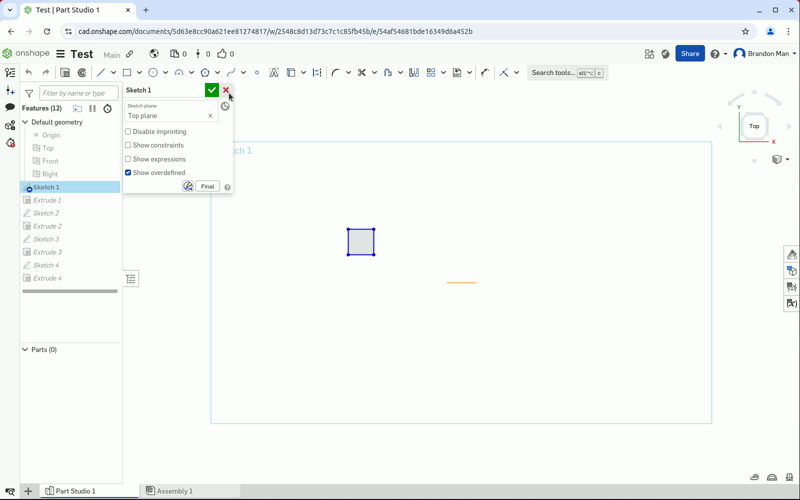
click(229, 92)
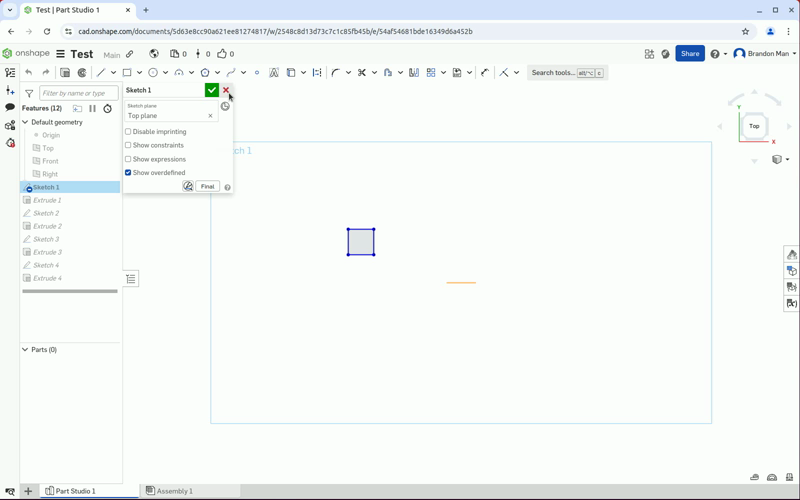
key(shift+s)
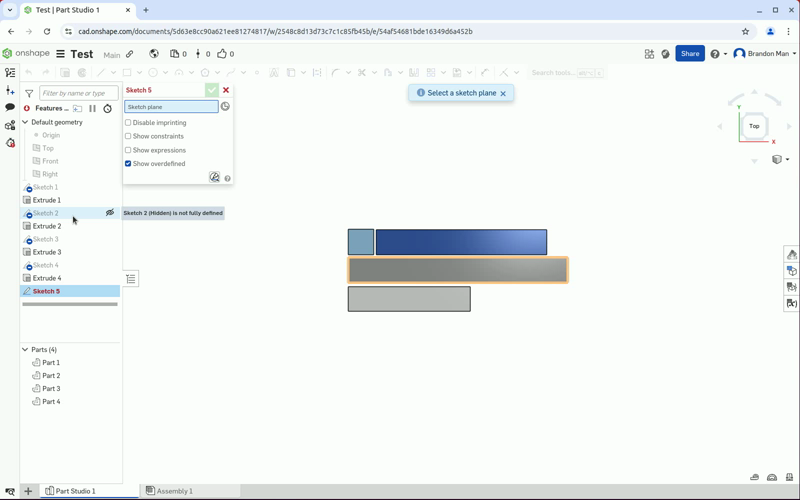
scroll(3)
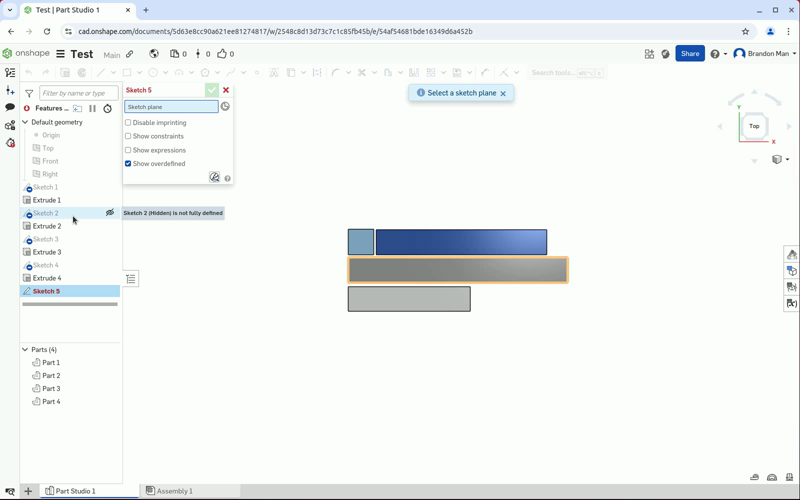
mouse_move(73, 150)
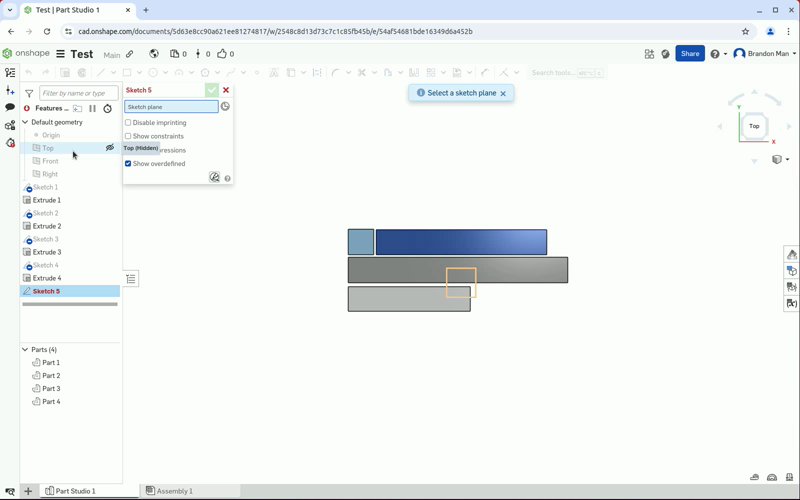
click(73, 150)
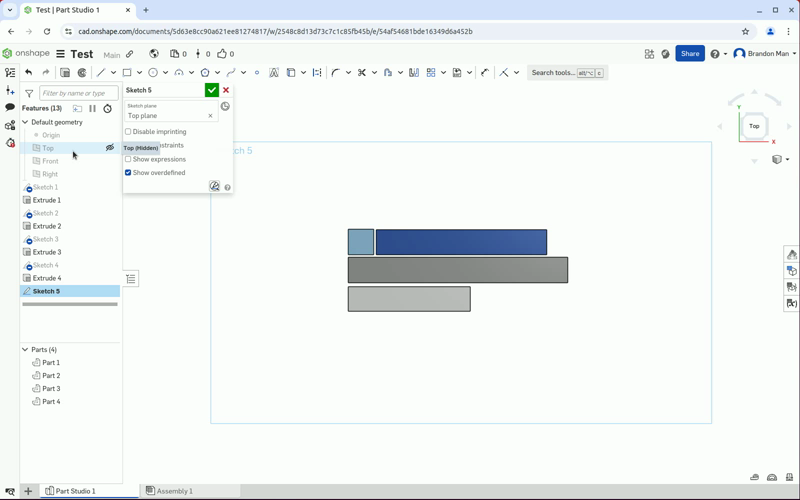
mouse_move(73, 352)
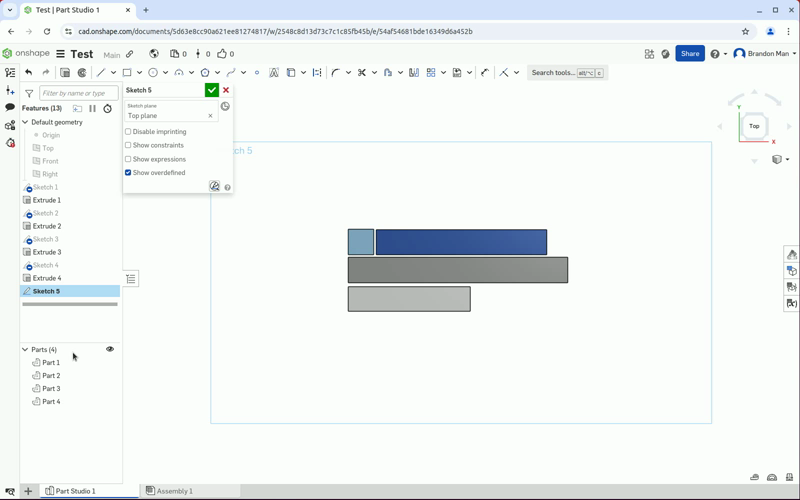
key(y)
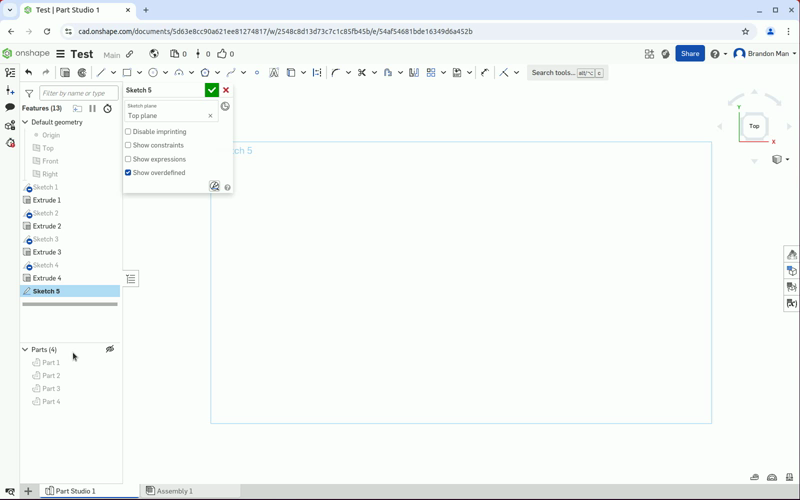
key(l)
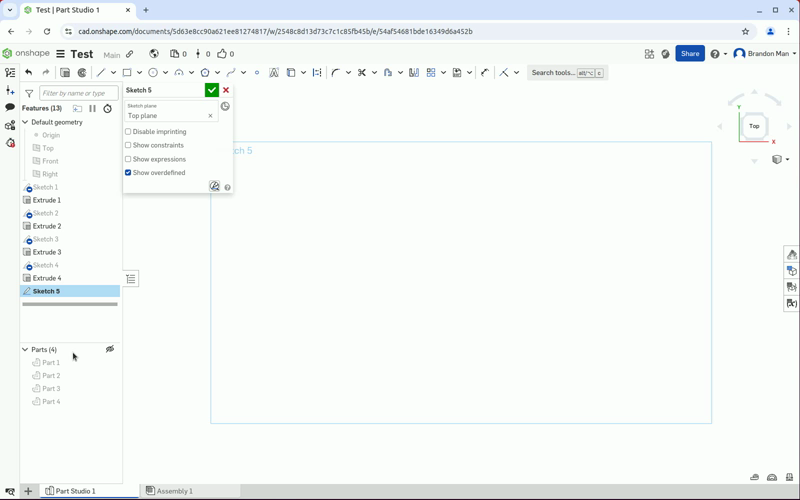
key_down(shift)
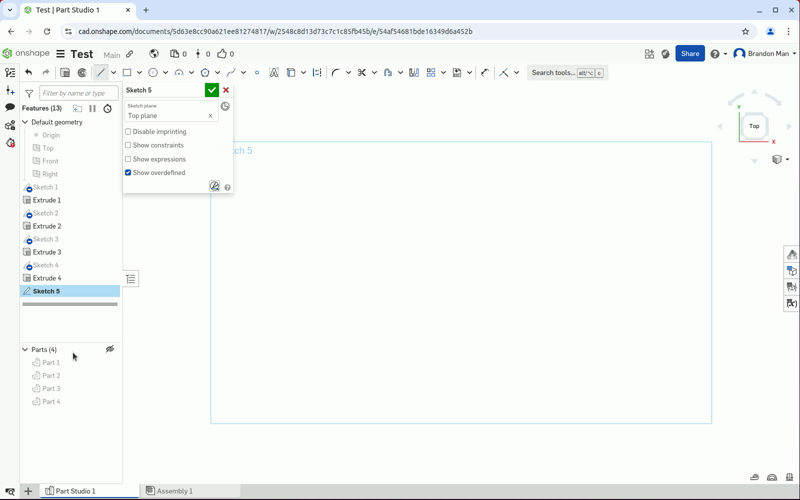
mouse_move(474, 311)
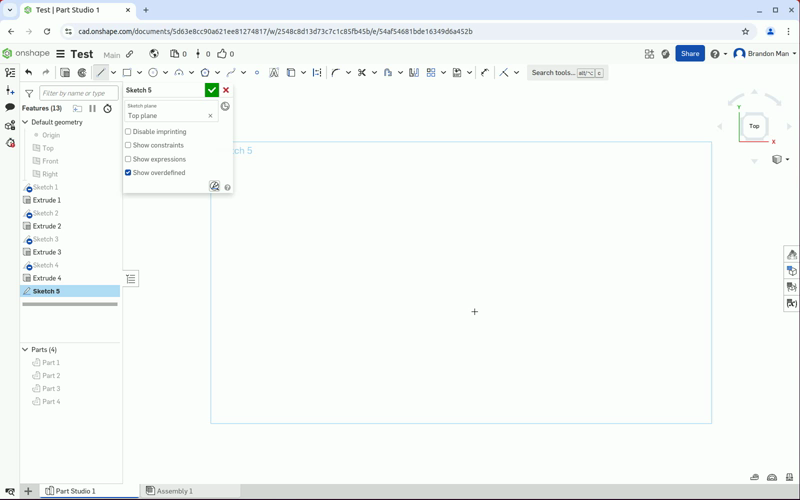
click(474, 311)
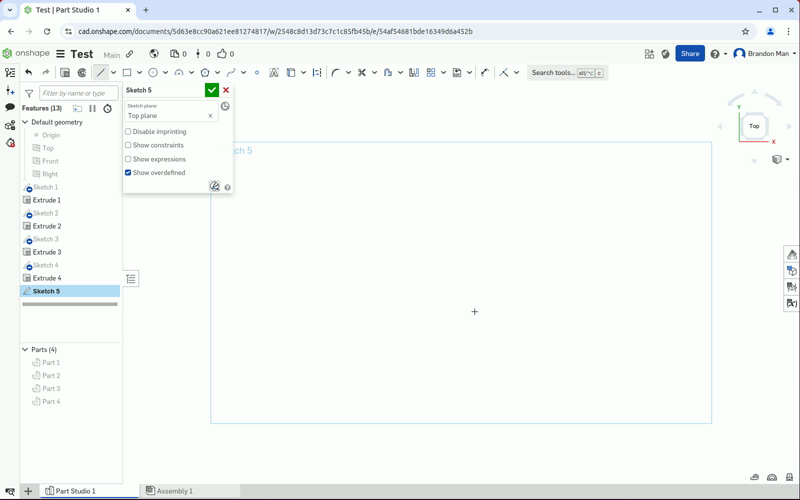
key_up(shift)
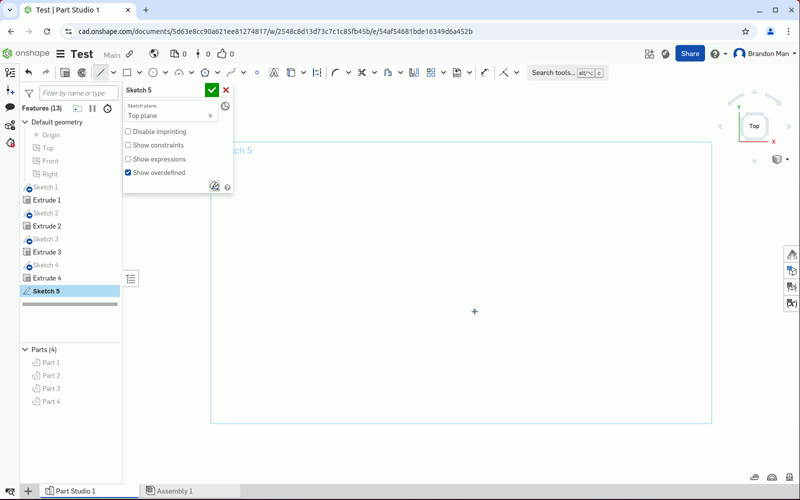
key_down(shift)
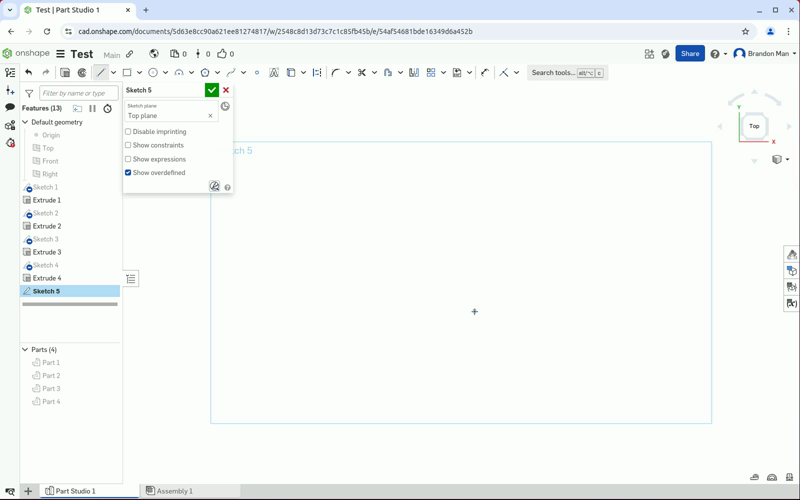
mouse_move(549, 311)
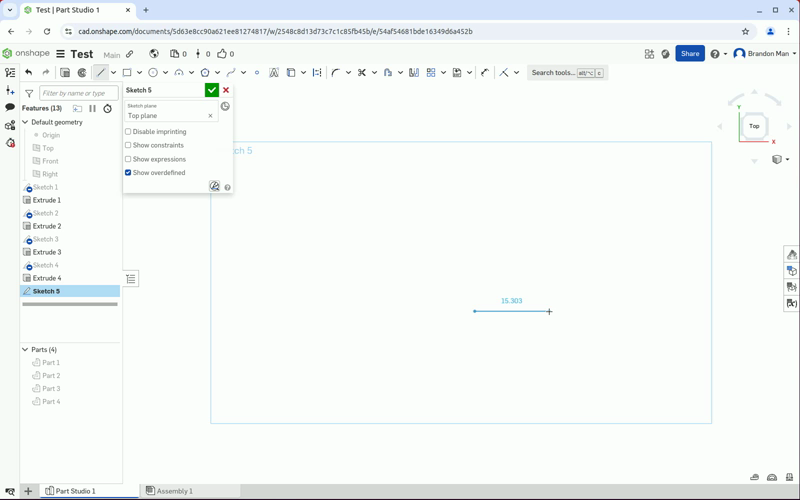
click(549, 311)
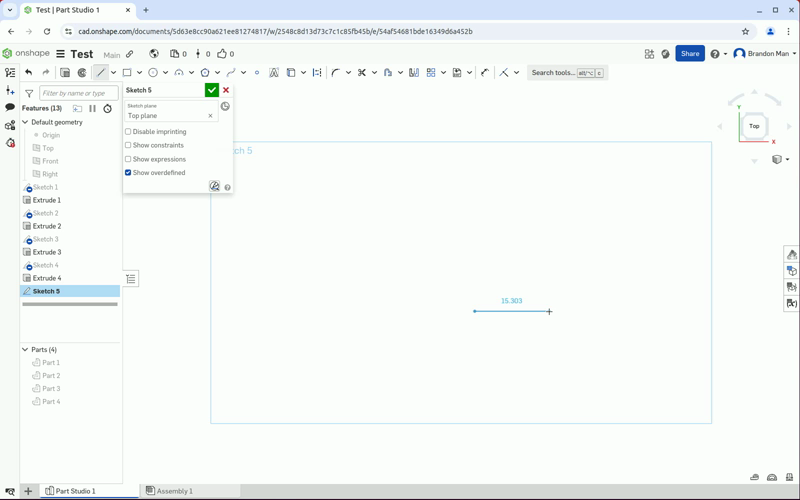
key_up(shift)
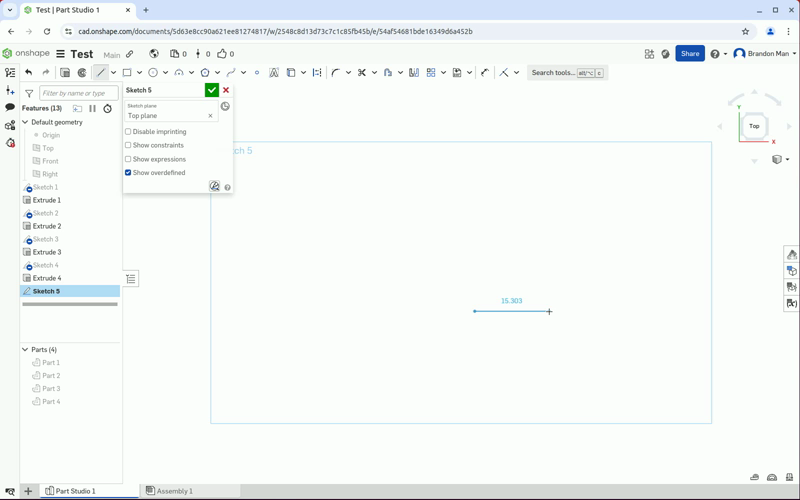
key_down(shift)
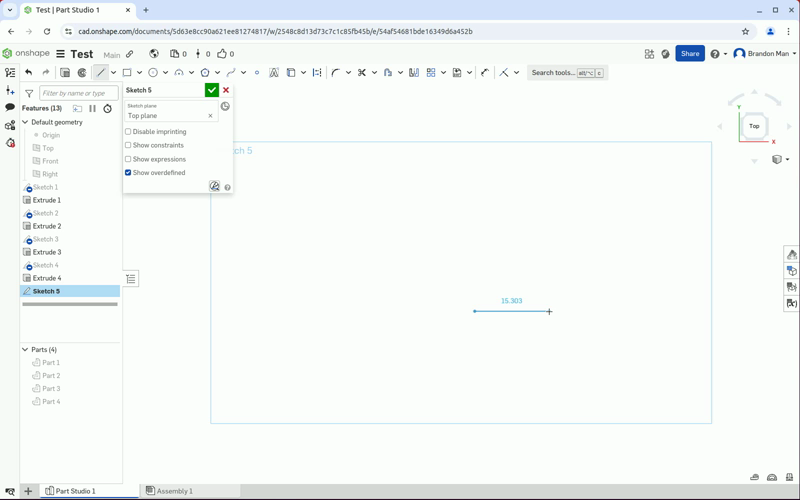
mouse_move(579, 311)
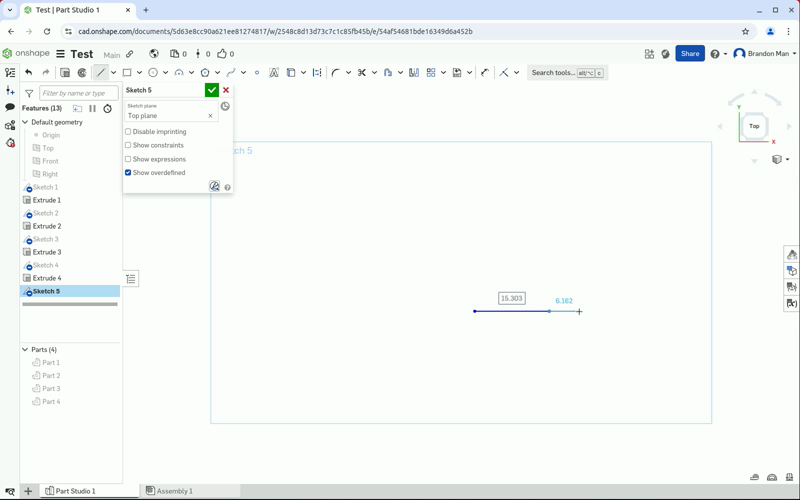
mouse_move(549, 286)
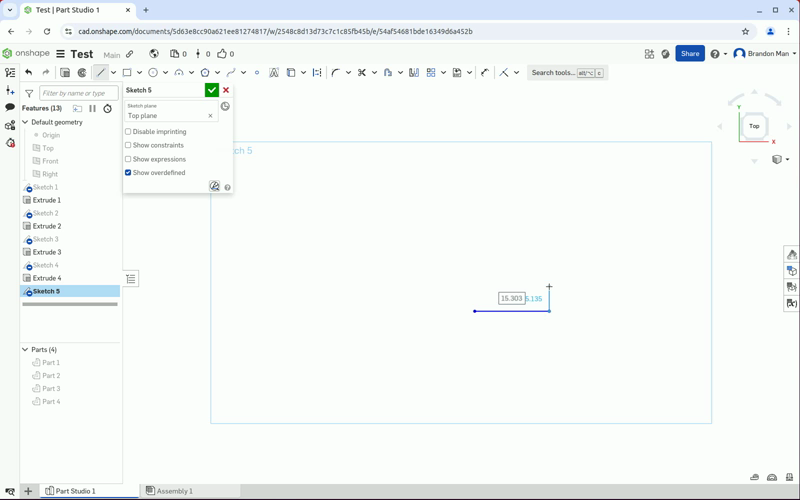
click(549, 286)
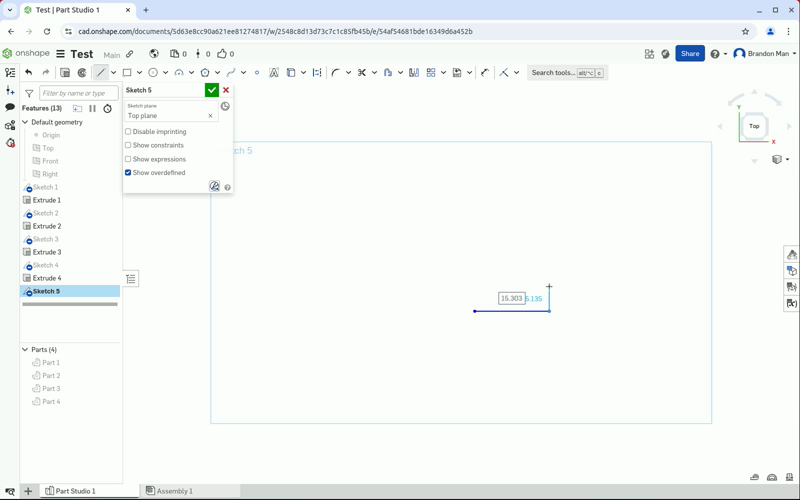
key_up(shift)
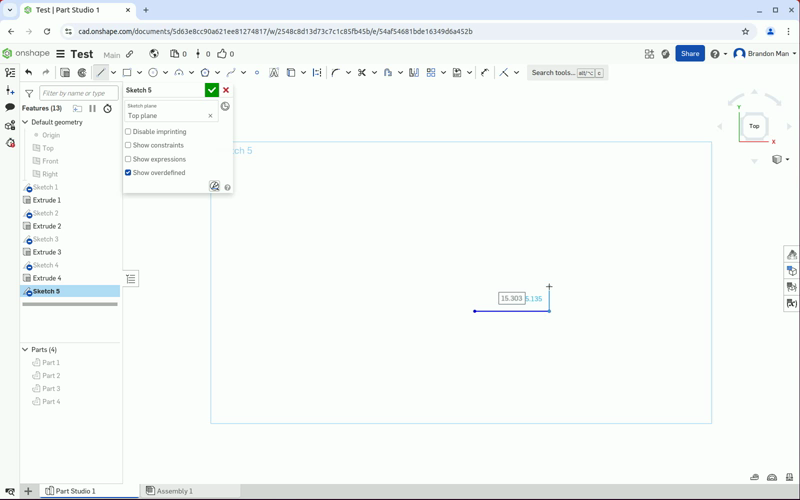
key_down(shift)
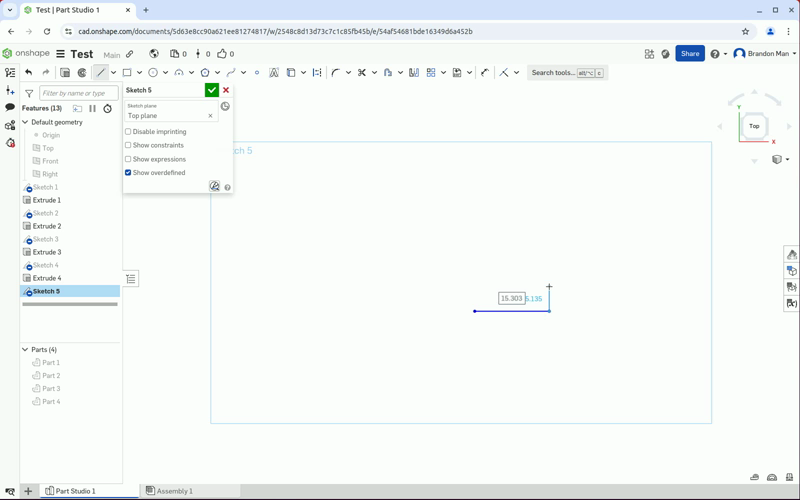
mouse_move(474, 286)
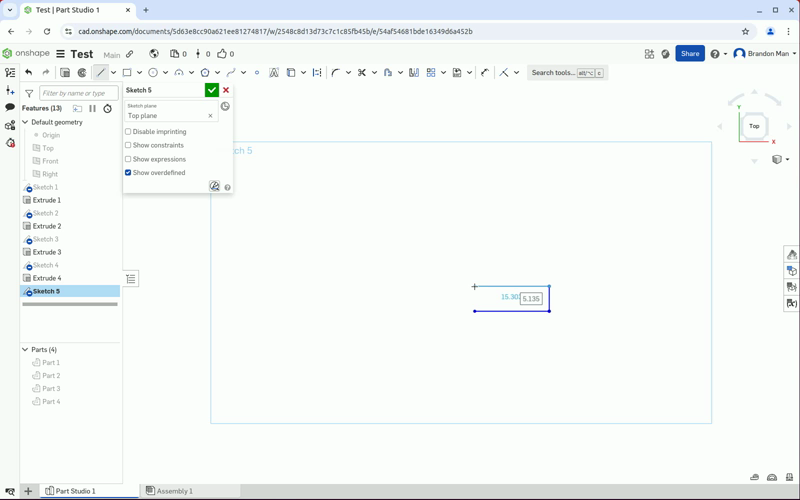
click(474, 286)
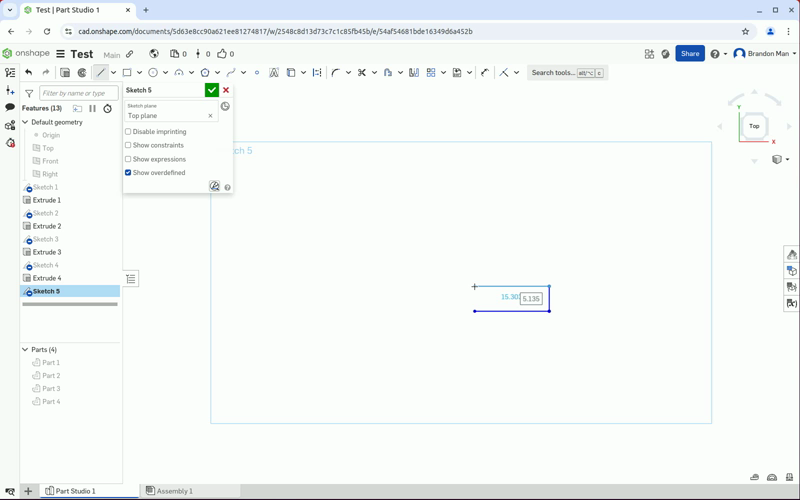
key_up(shift)
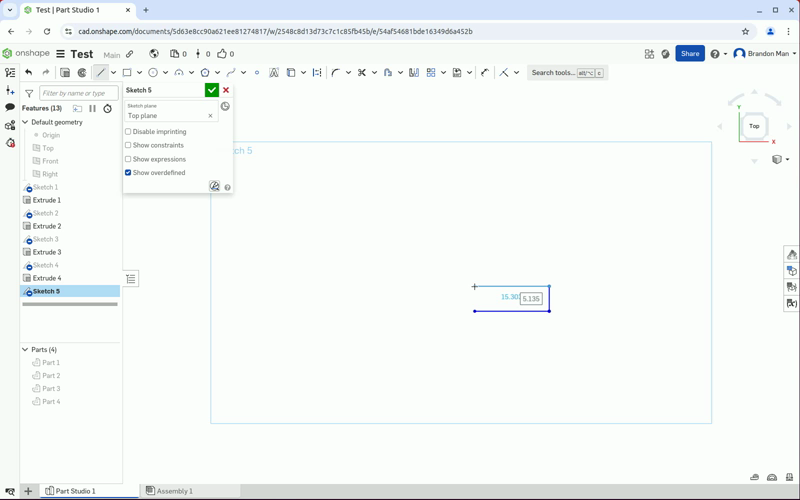
mouse_move(504, 286)
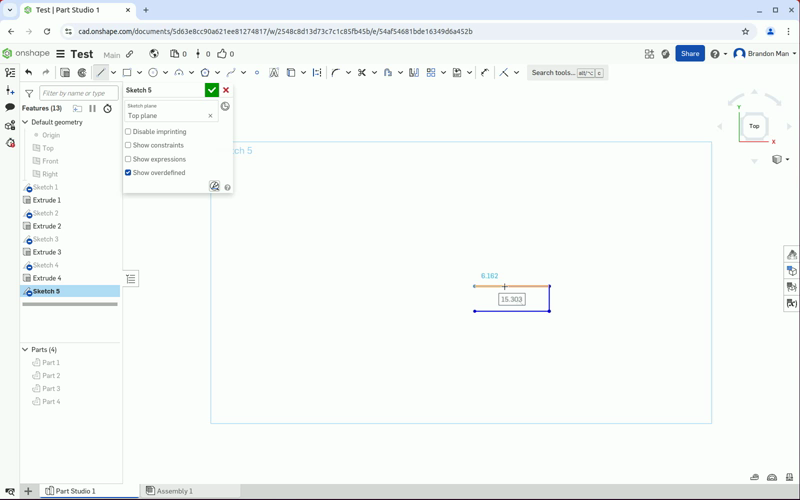
key_down(shift)
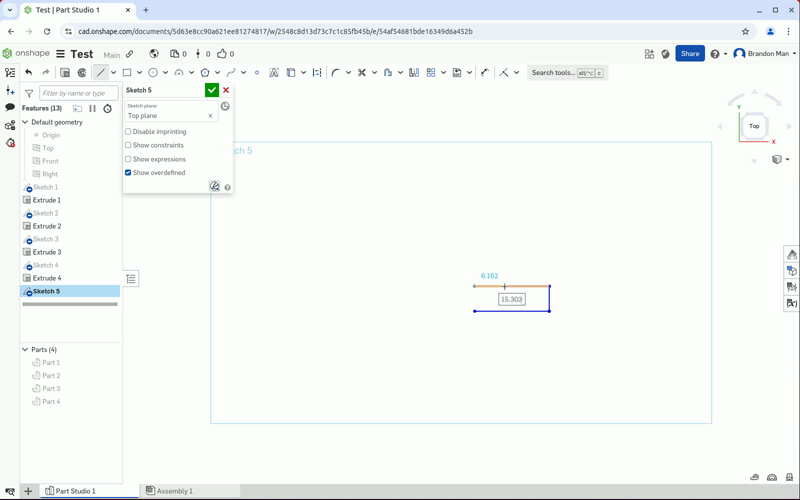
mouse_move(474, 311)
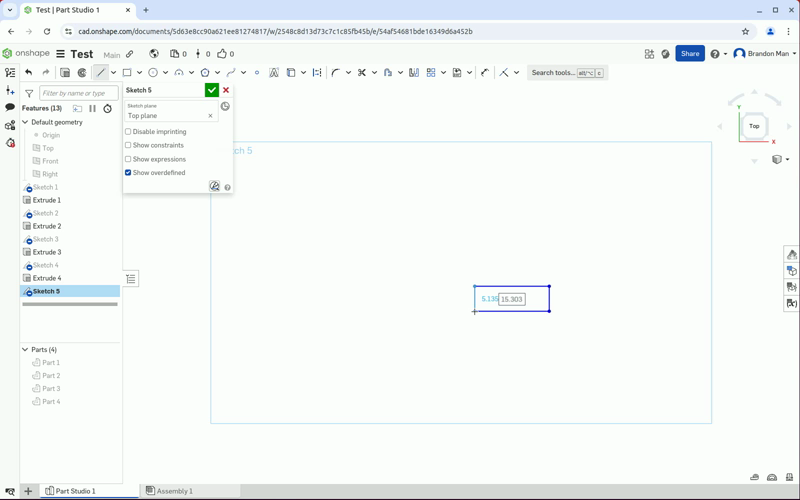
key_up(shift)
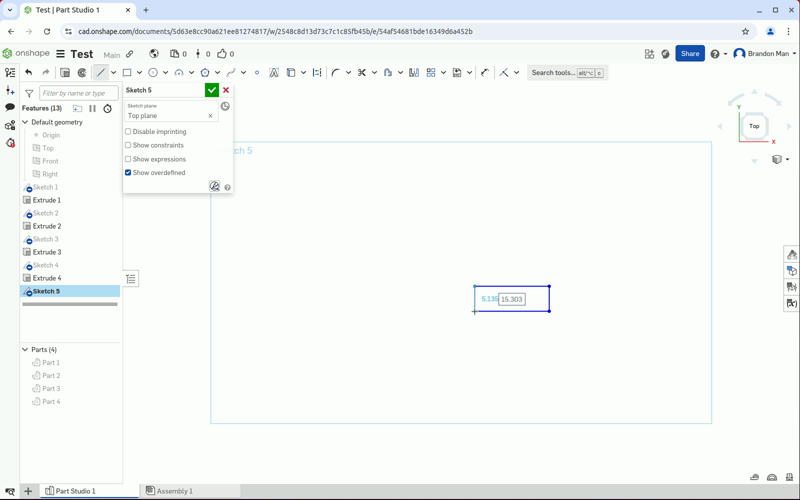
click(474, 311)
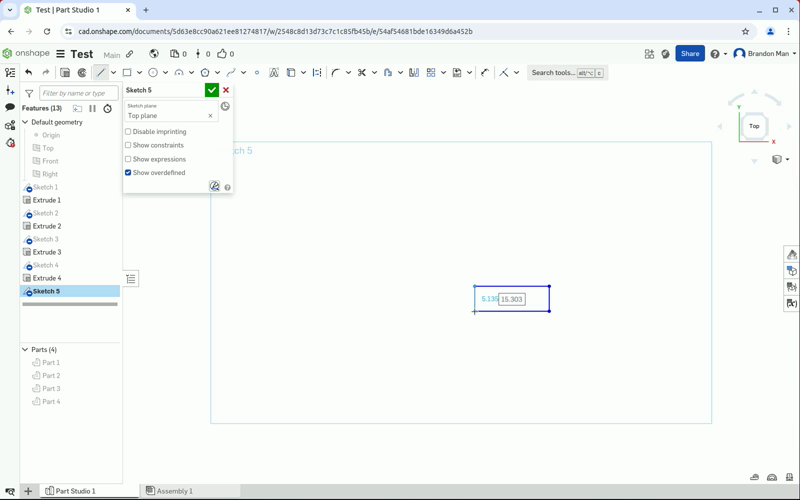
key(esc)
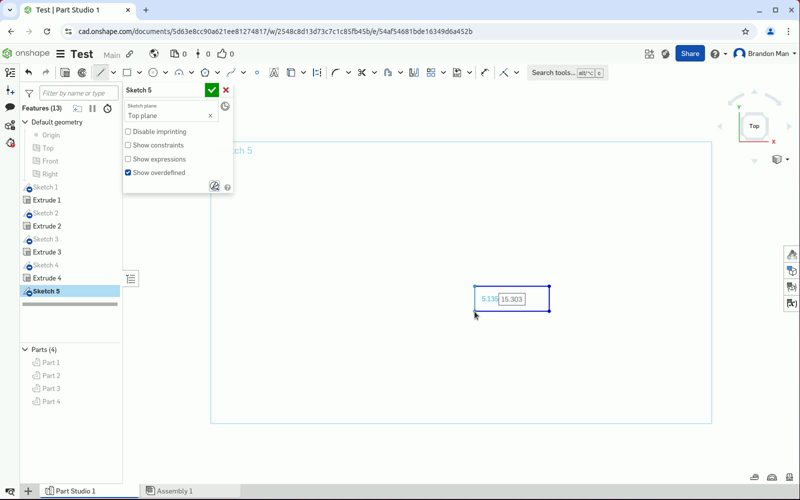
mouse_move(493, 296)
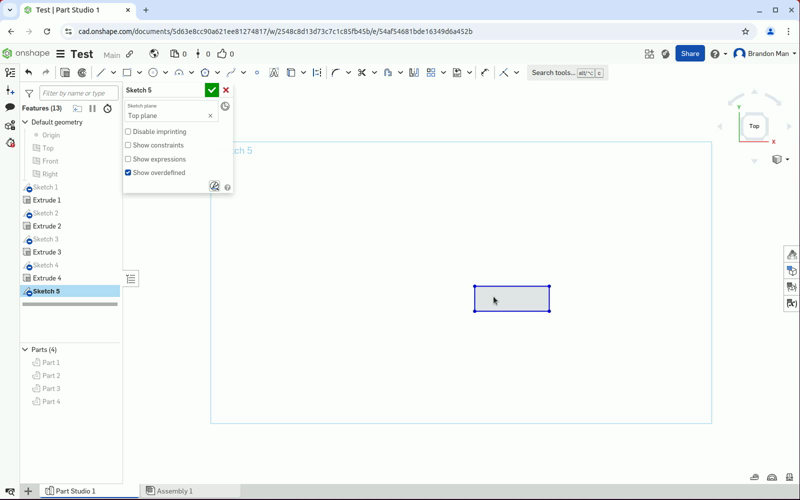
click(493, 296)
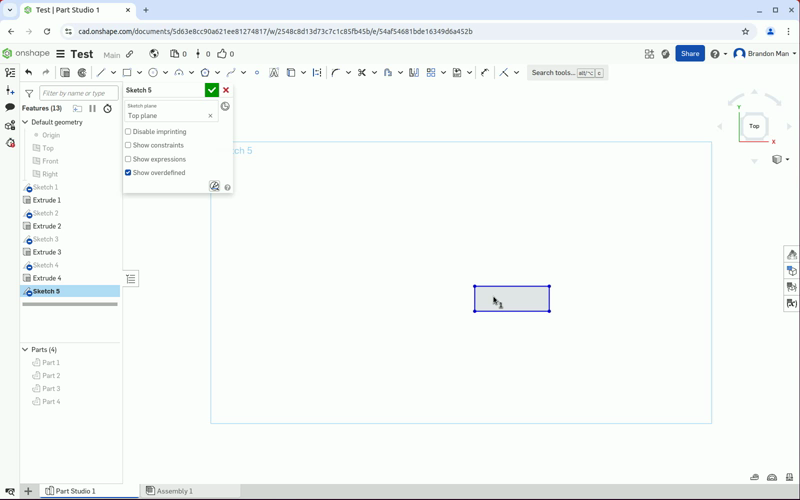
mouse_move(73, 352)
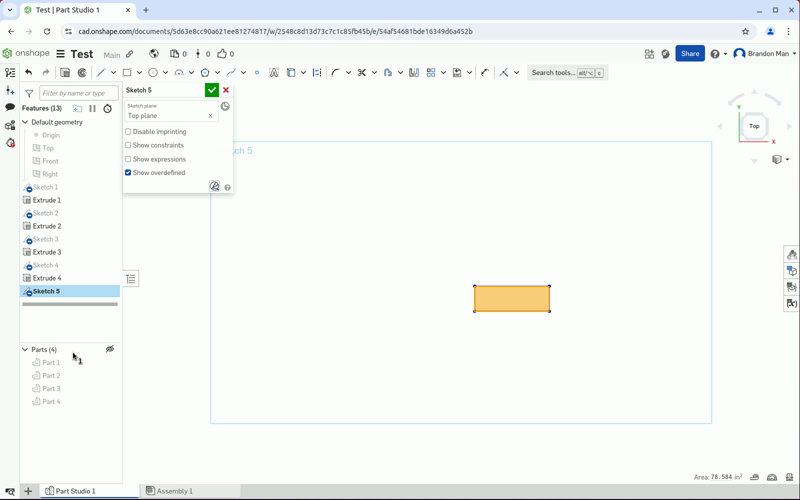
key(shift+y)
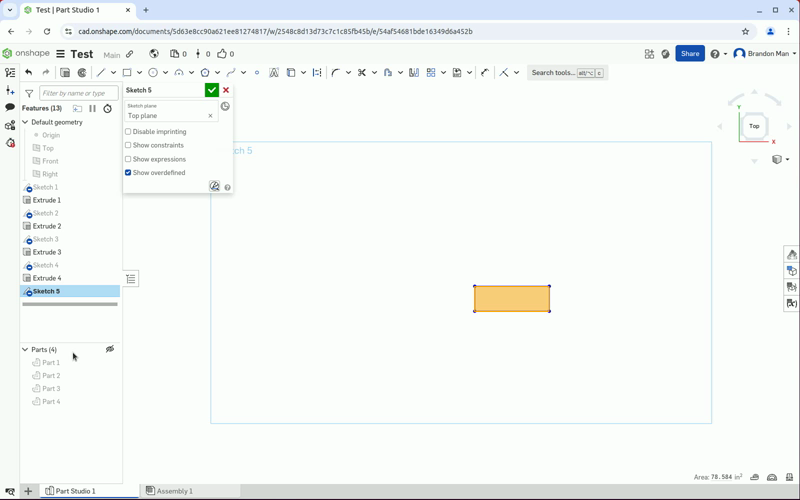
key(shift+e)
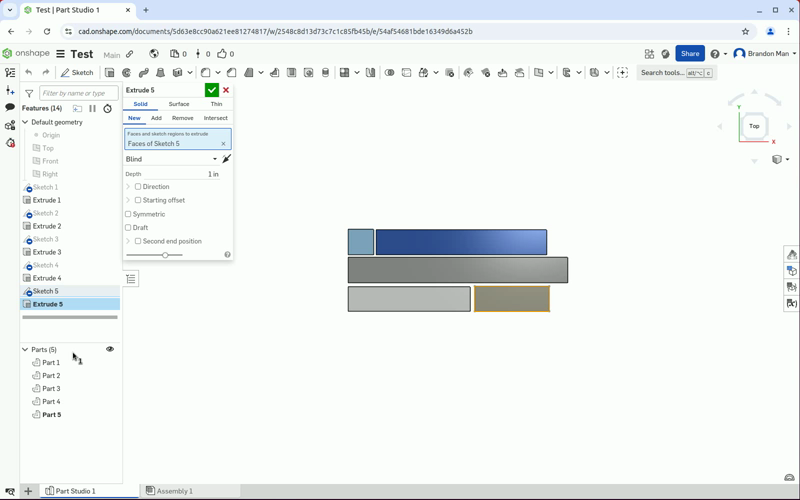
mouse_move(143, 106)
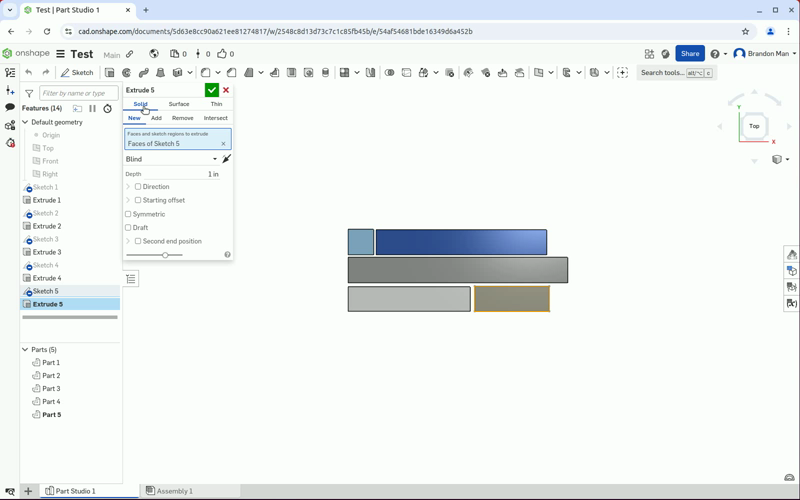
click(143, 106)
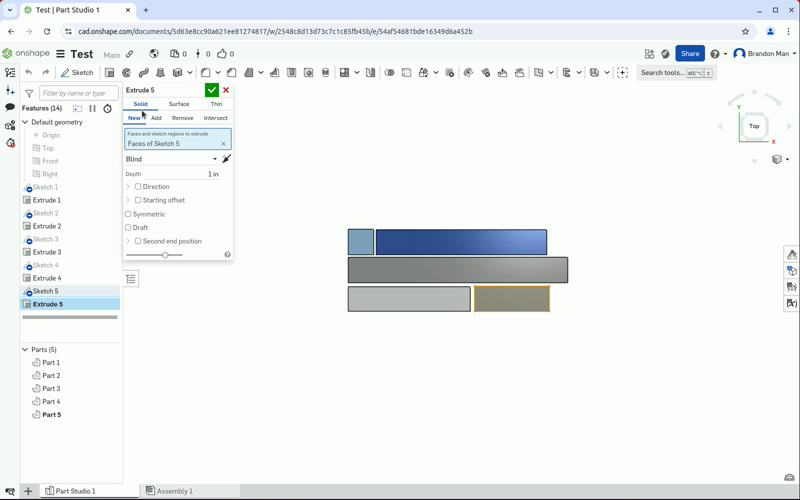
mouse_move(137, 120)
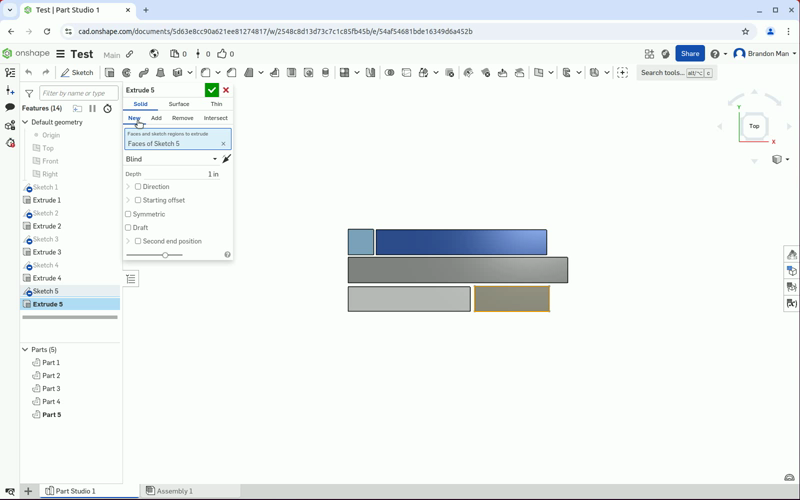
click(137, 120)
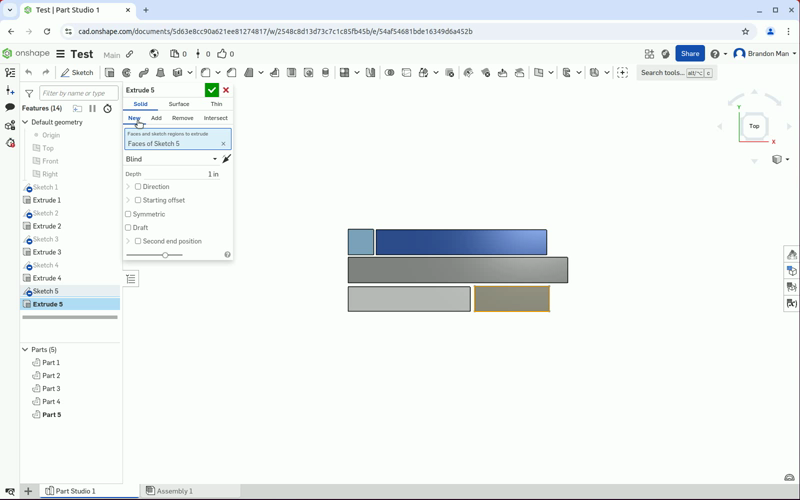
key(tab, 4)
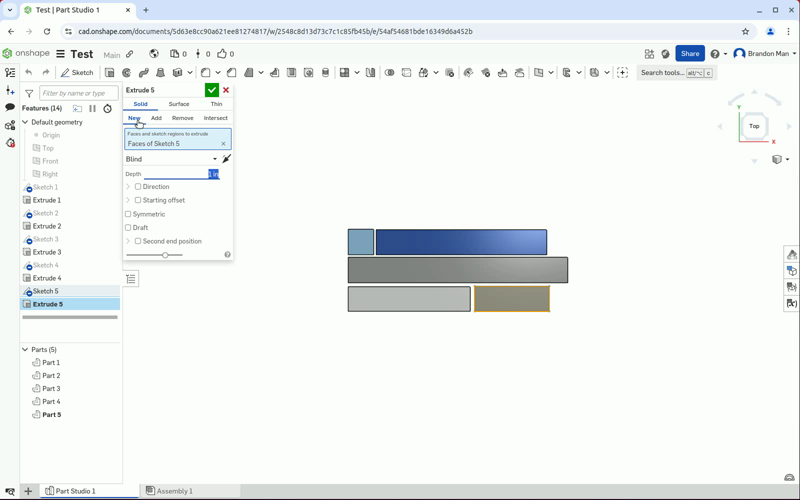
text(5.055)
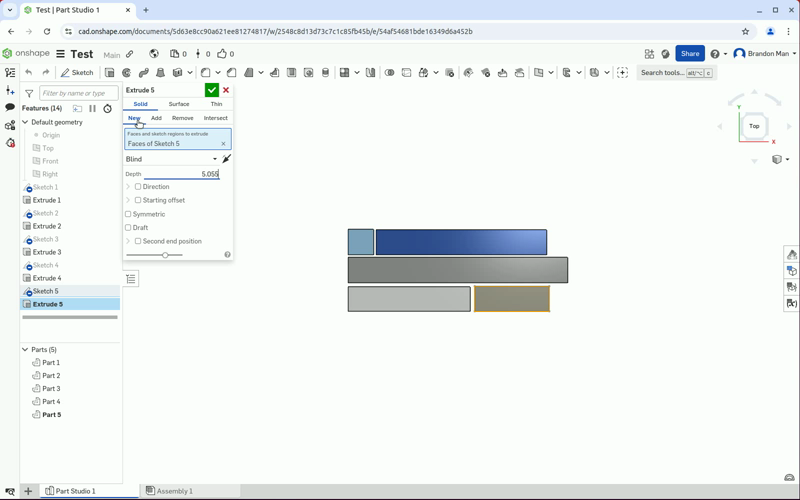
key(enter)
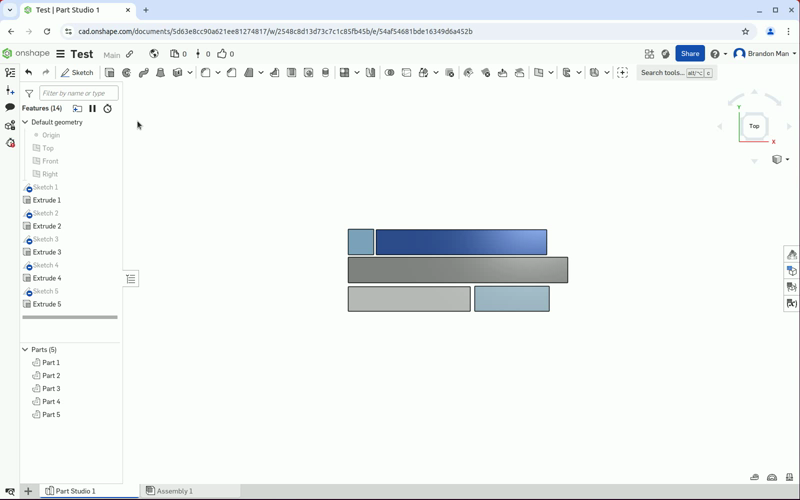
key(shift+h)
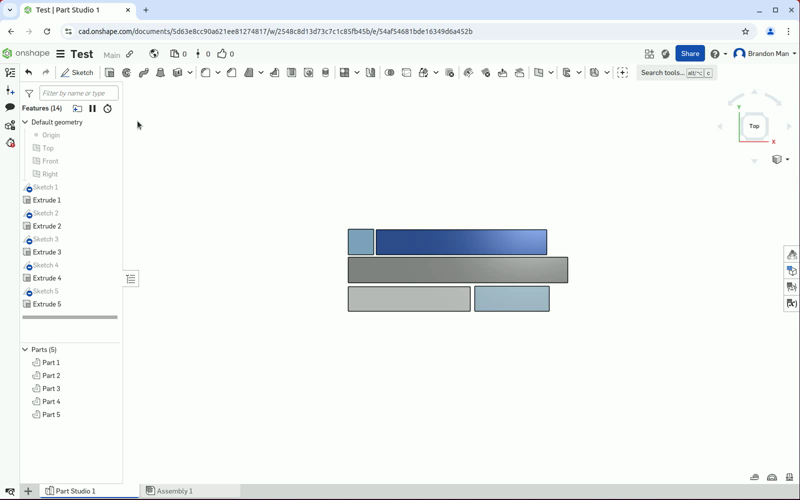
key(shift+h)
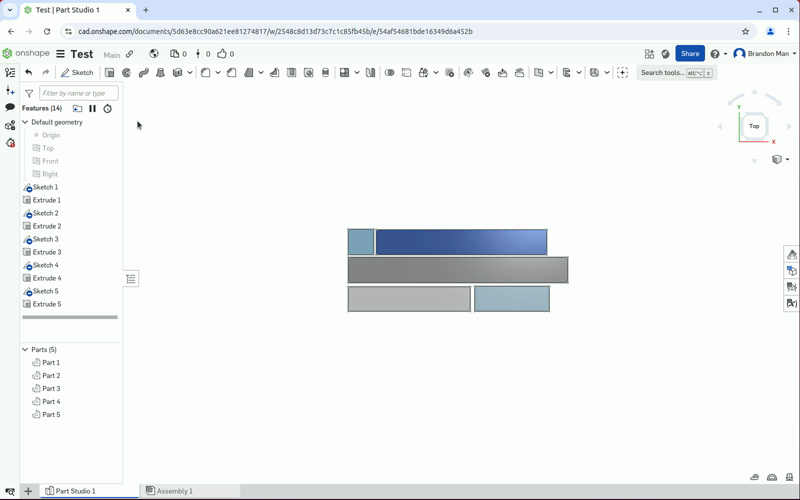
key(shift+7)
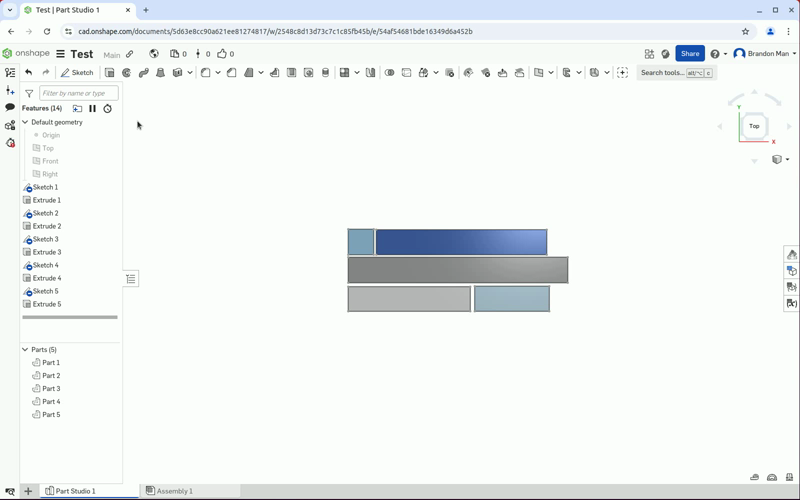
key(up, 3)
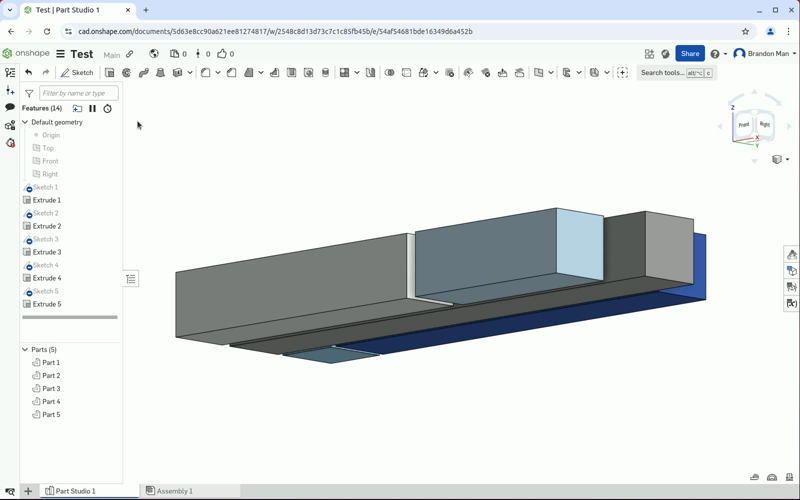
key(left, 3)
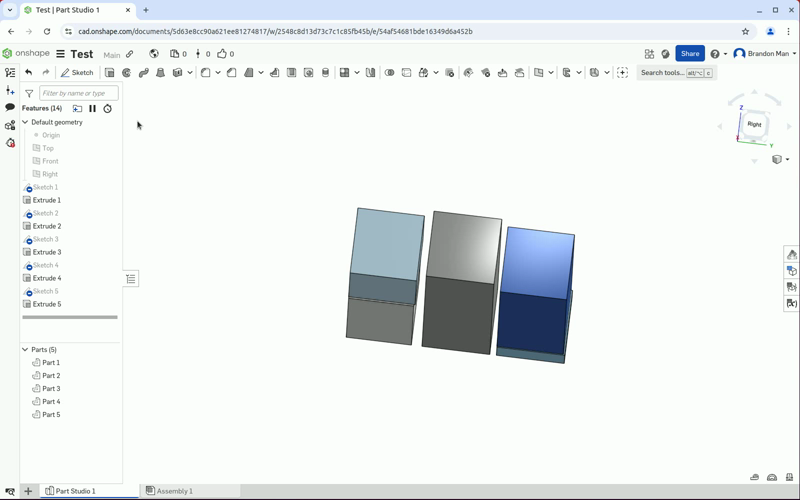
key(right, 3)
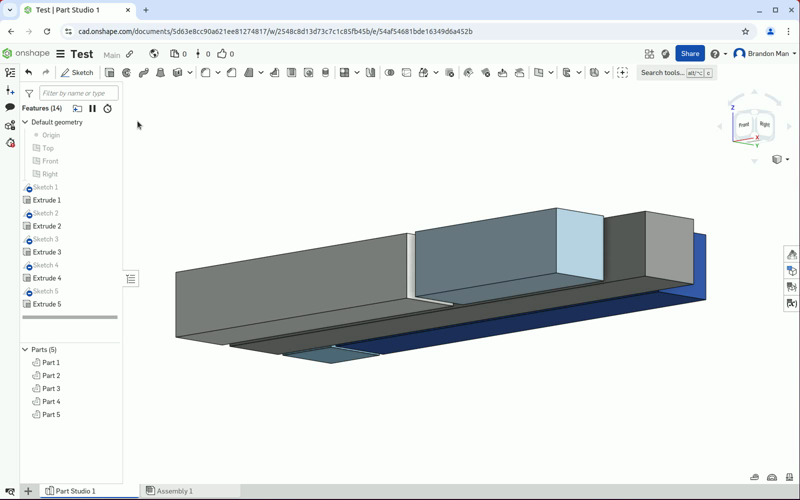
key(down, 3)
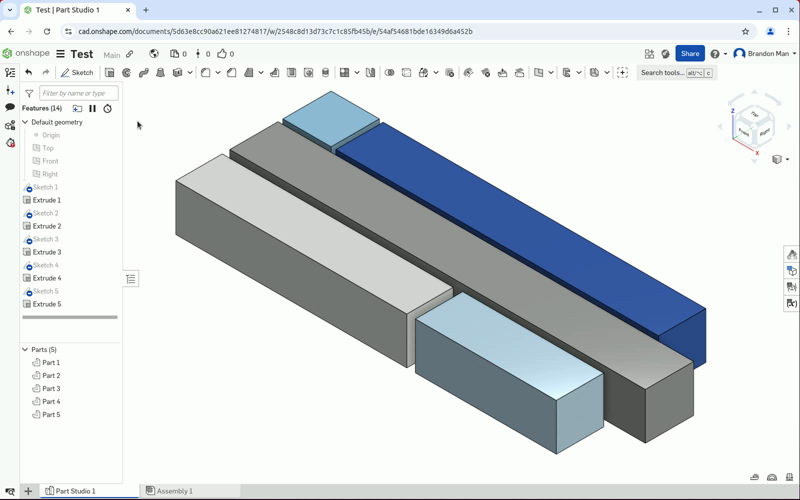
mouse_move(73, 189)
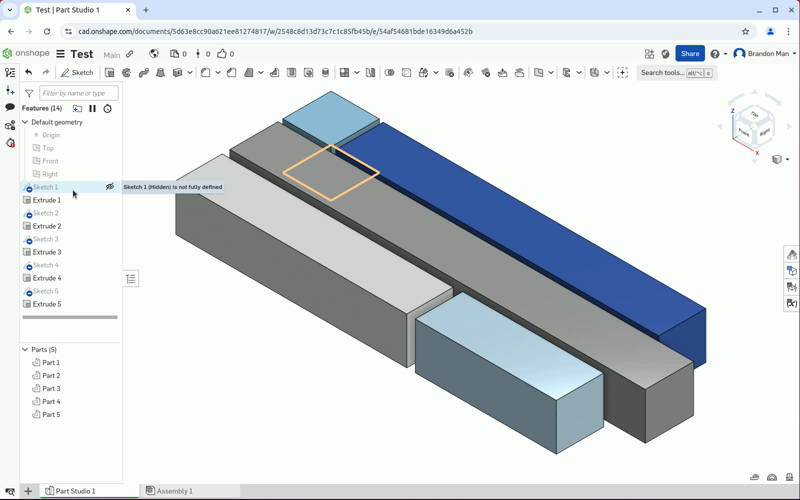
click(73, 189)